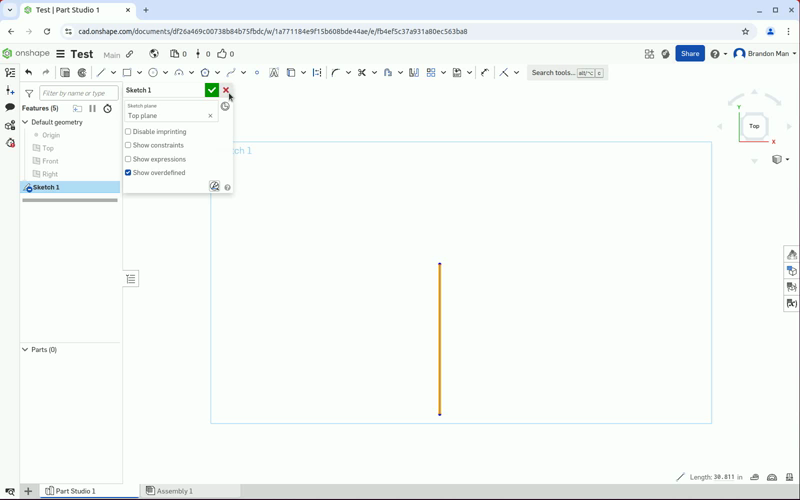
key(shift+h)
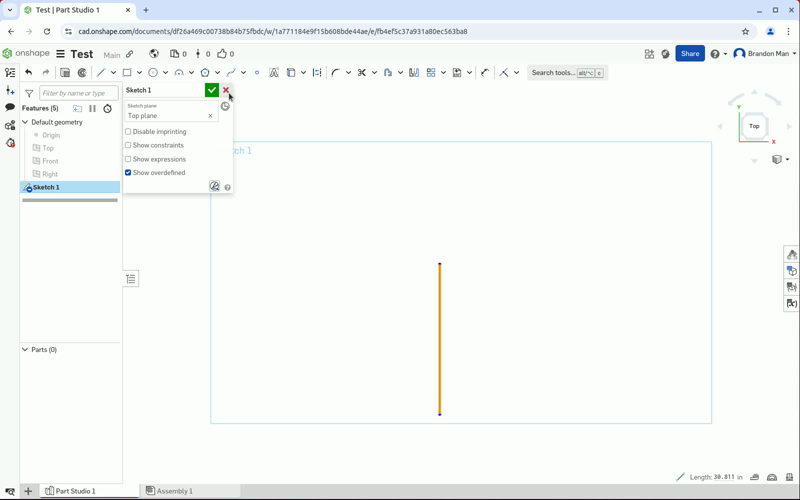
key(shift+s)
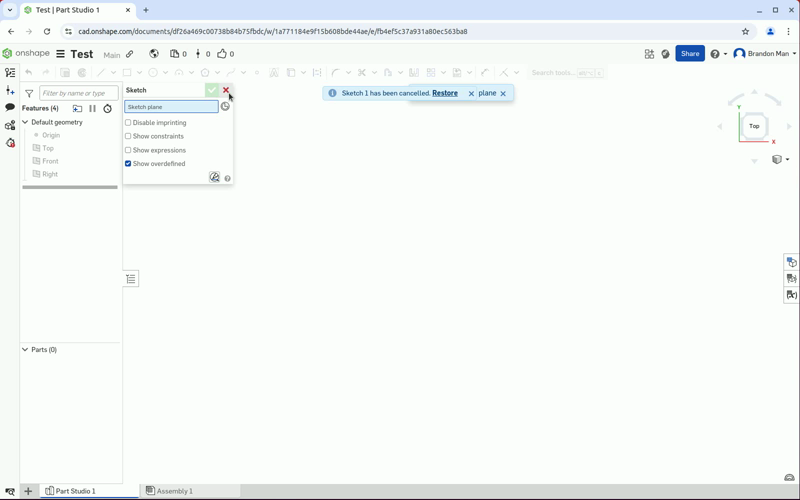
mouse_move(73, 150)
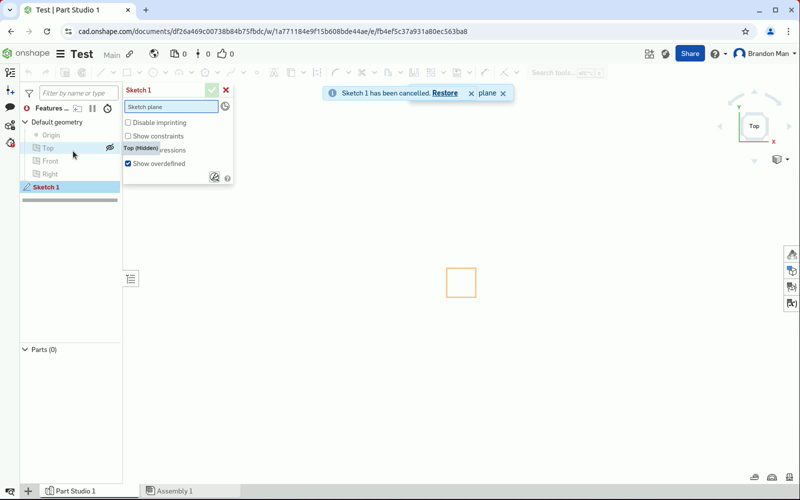
click(73, 150)
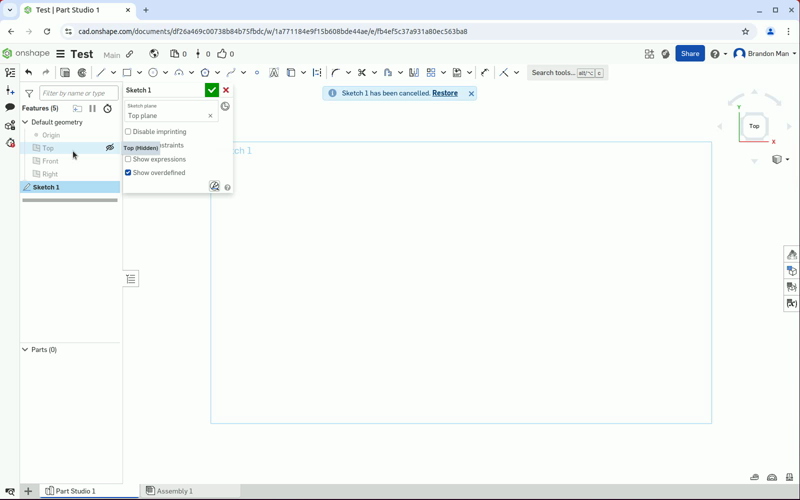
mouse_move(73, 352)
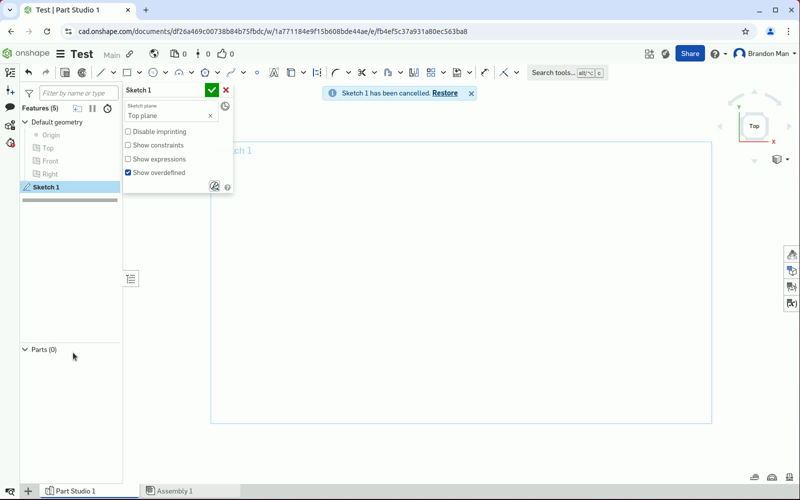
key(y)
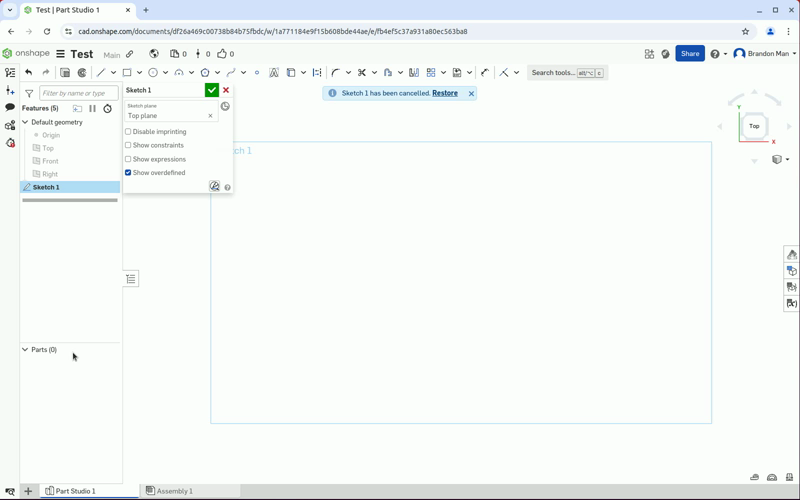
key(l)
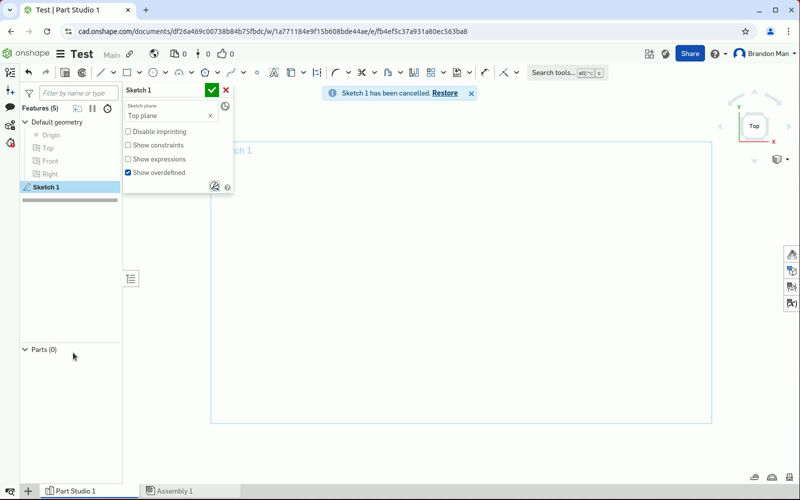
key_down(shift)
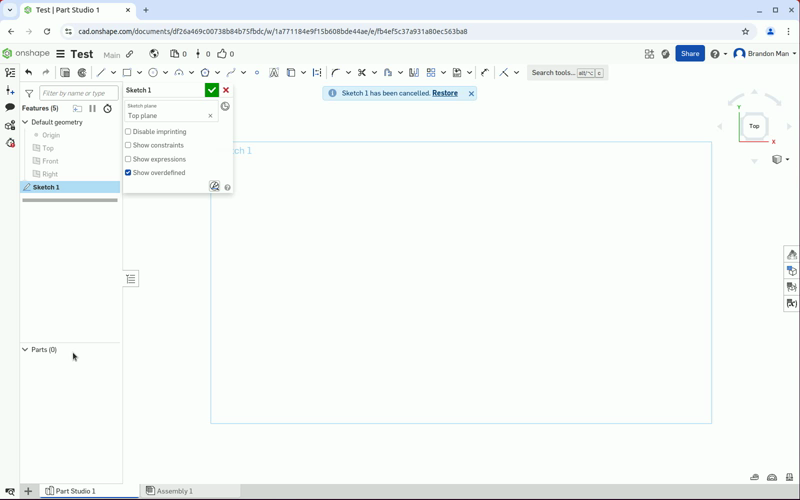
mouse_move(353, 247)
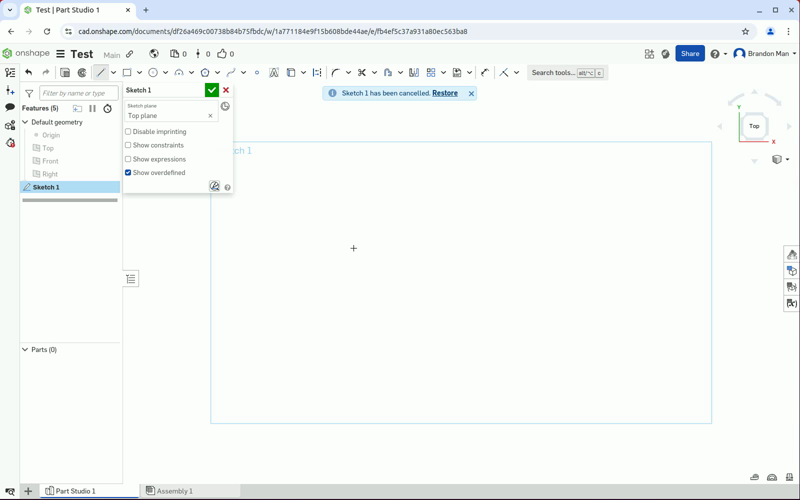
click(353, 247)
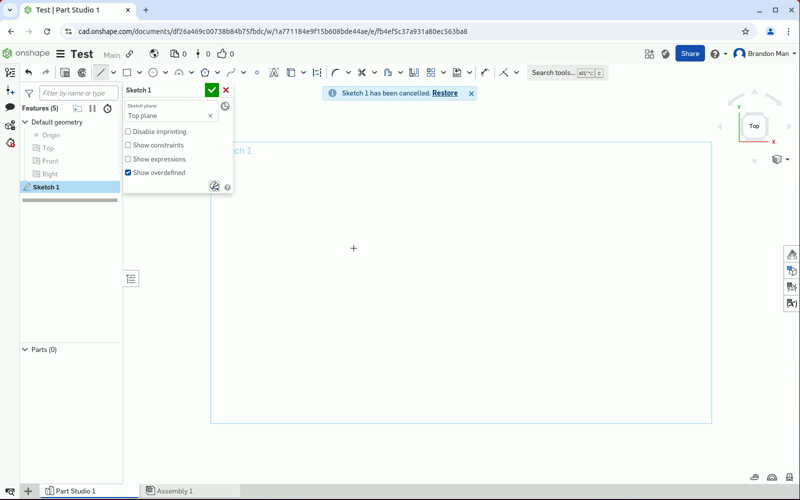
key_up(shift)
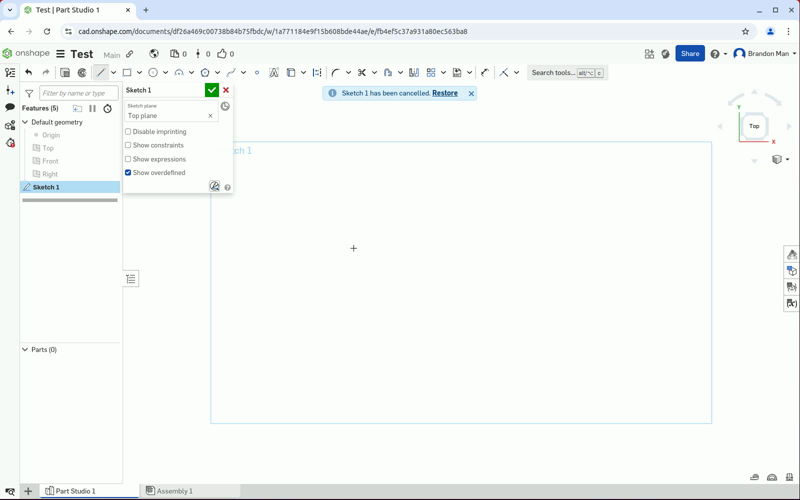
key_down(shift)
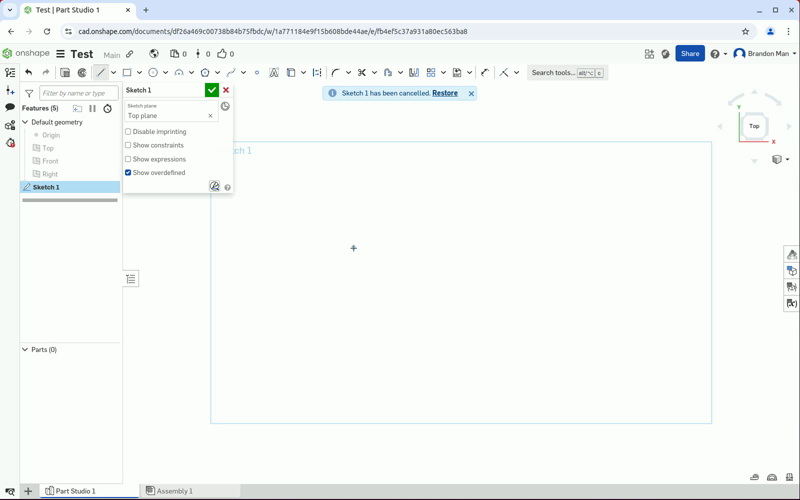
mouse_move(419, 294)
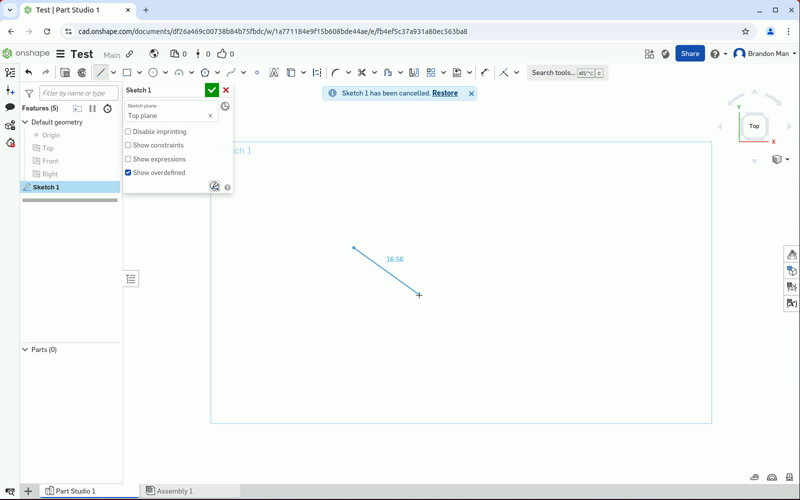
click(419, 294)
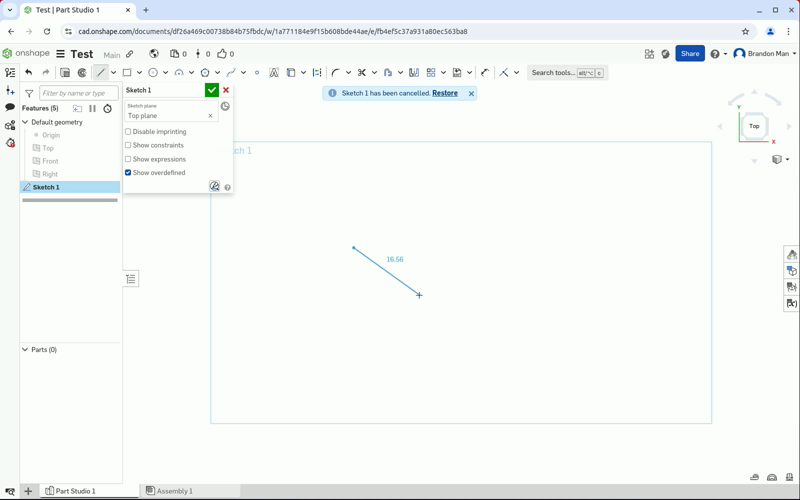
key_up(shift)
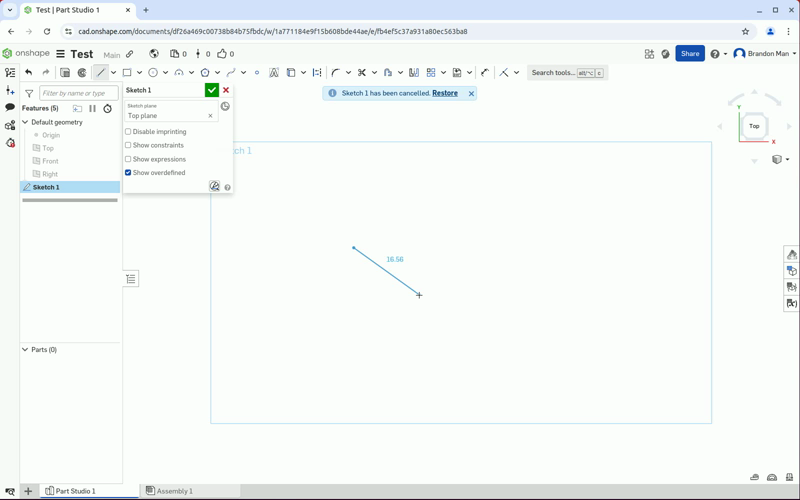
key_down(shift)
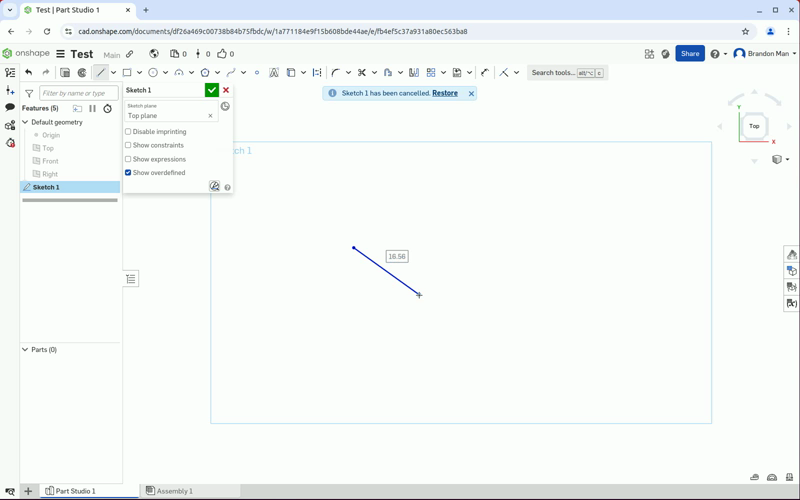
mouse_move(394, 373)
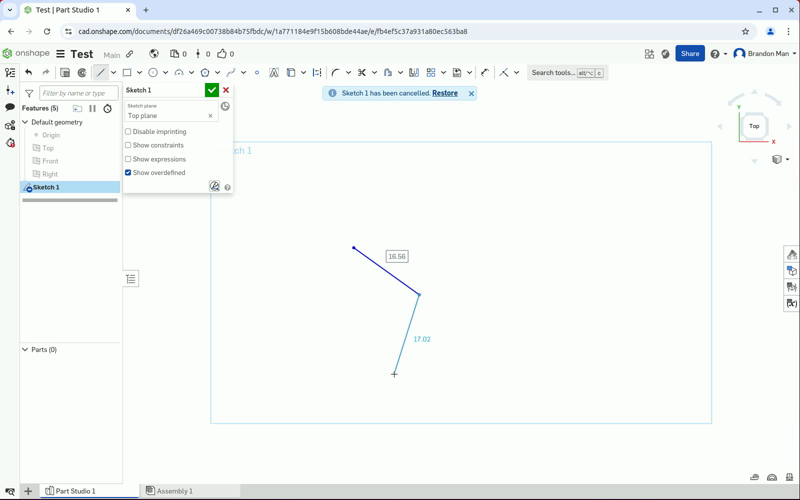
click(394, 373)
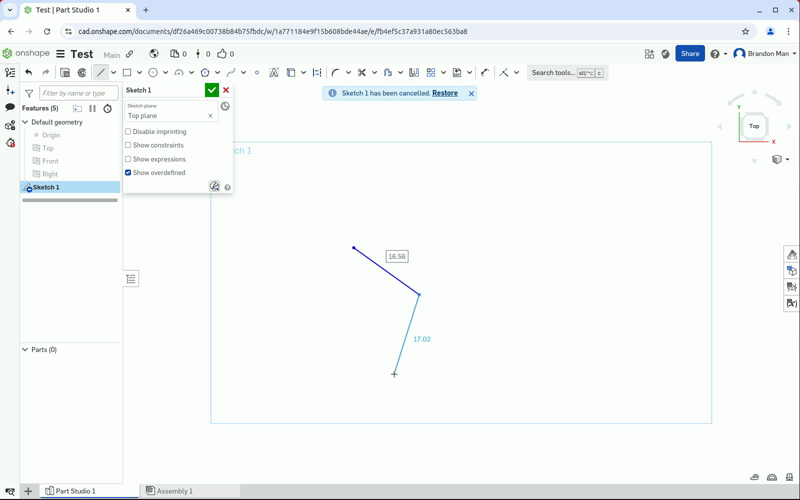
key_up(shift)
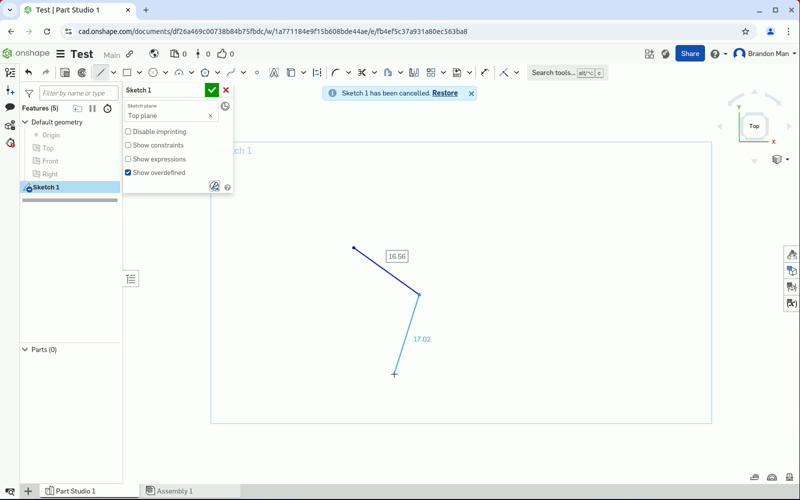
key_down(shift)
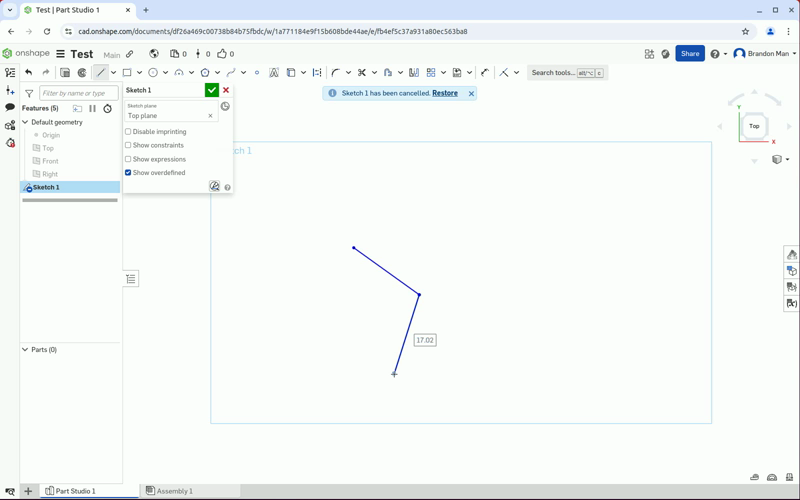
mouse_move(461, 326)
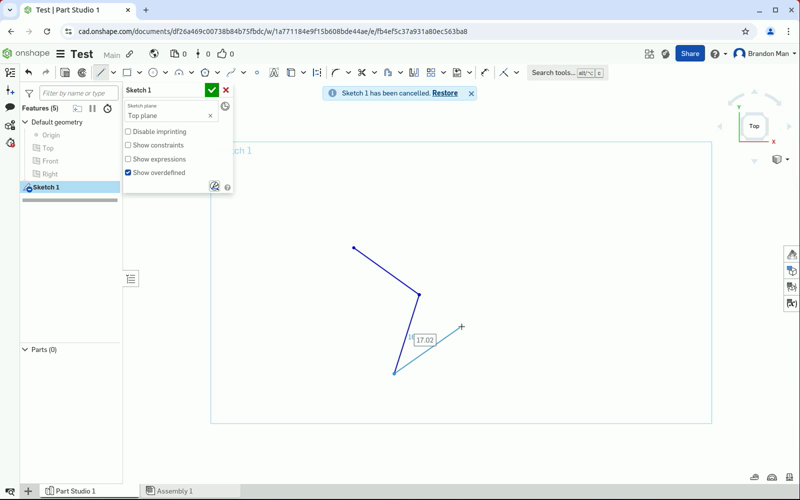
click(461, 326)
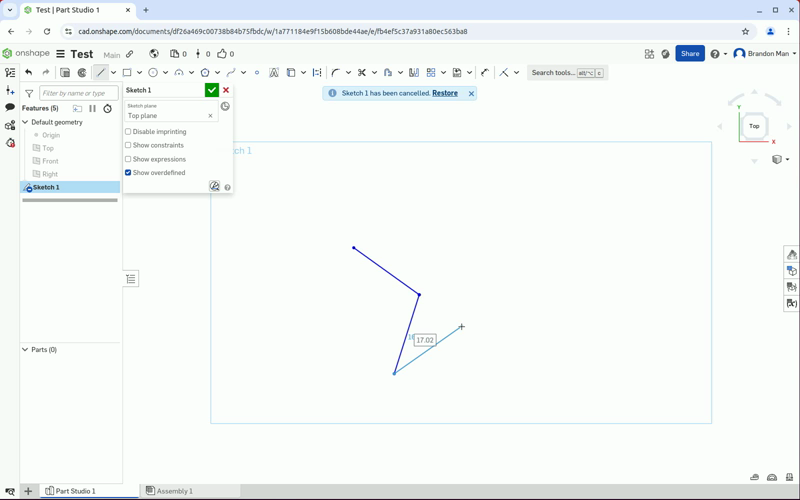
key_up(shift)
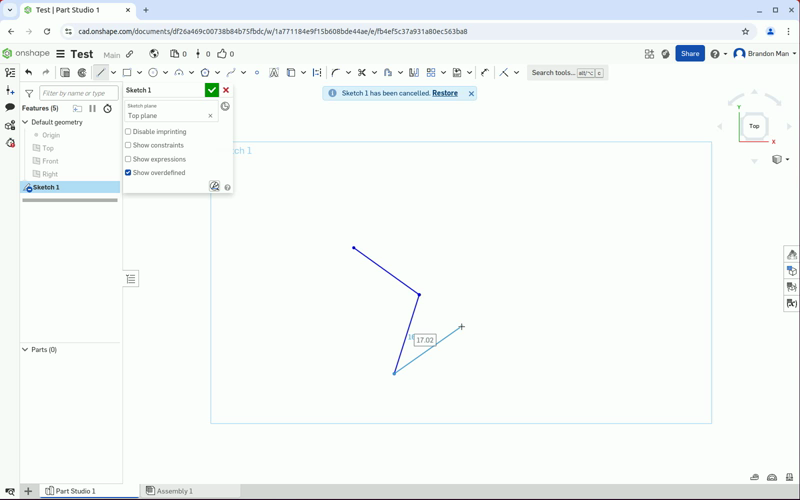
key_down(shift)
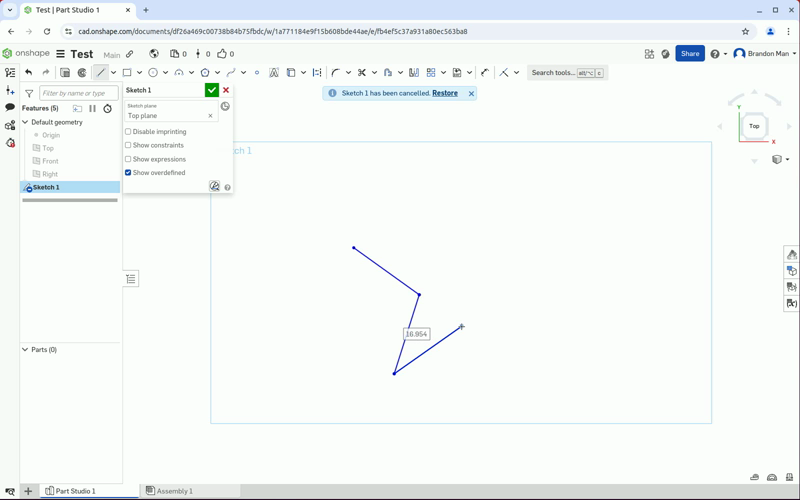
mouse_move(527, 373)
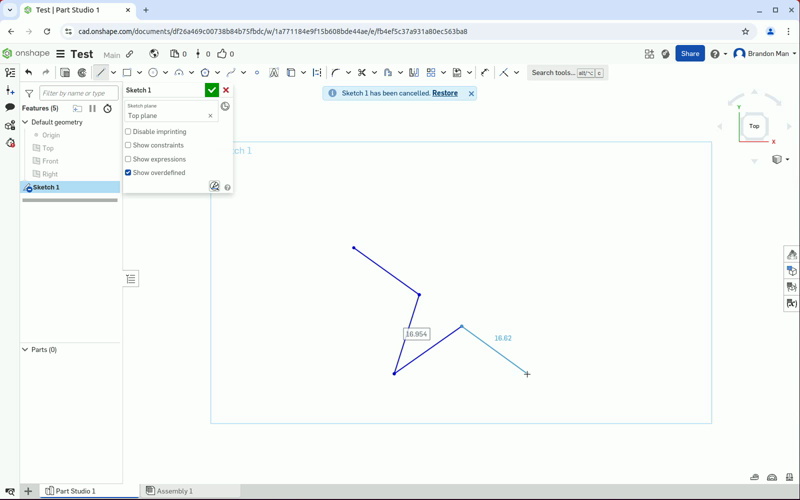
click(527, 373)
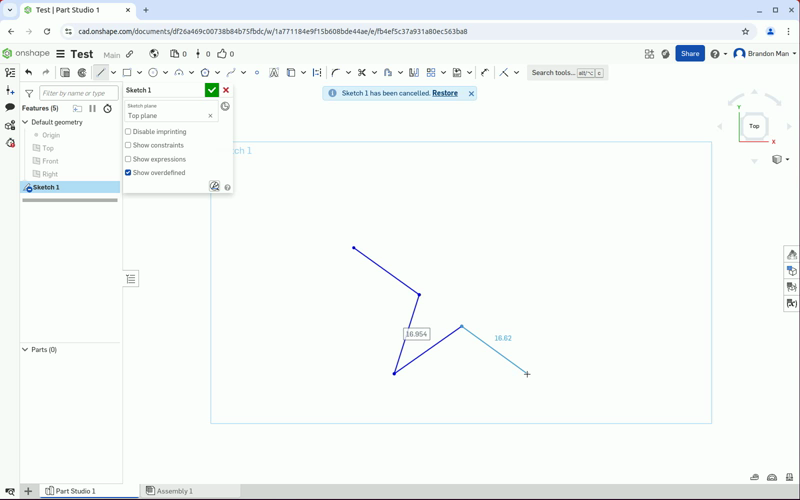
key_up(shift)
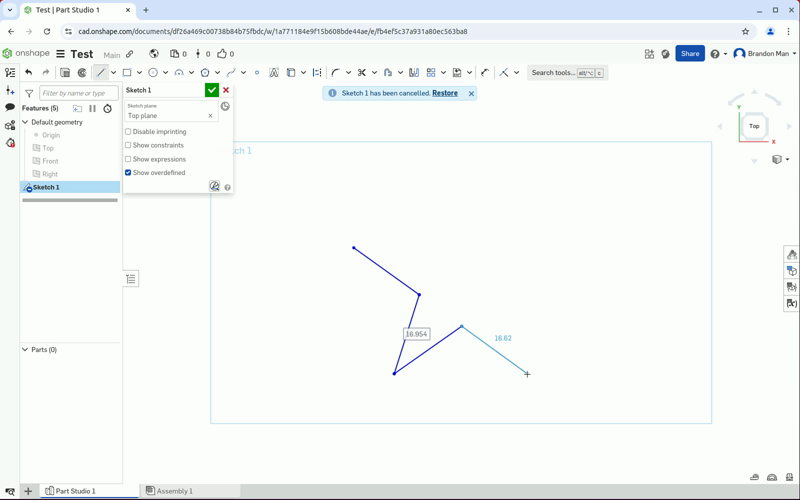
key_down(shift)
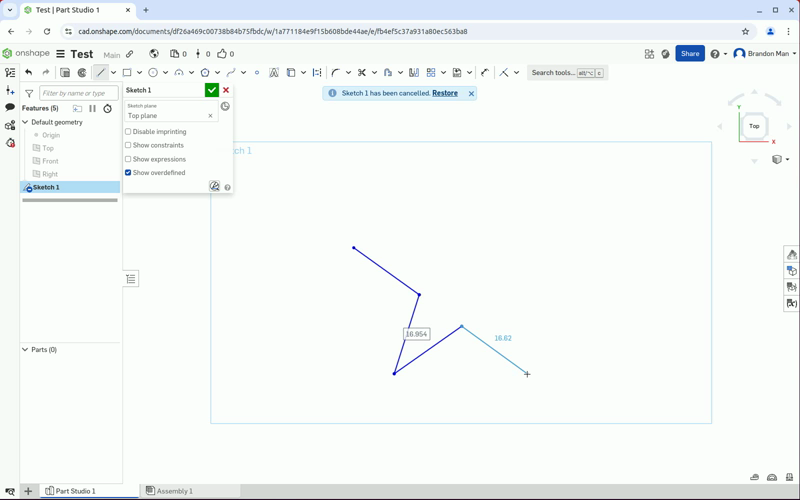
mouse_move(502, 294)
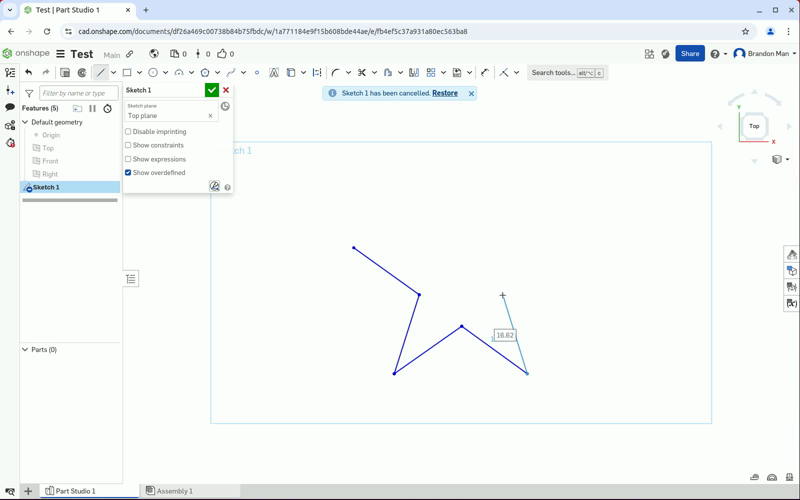
click(502, 294)
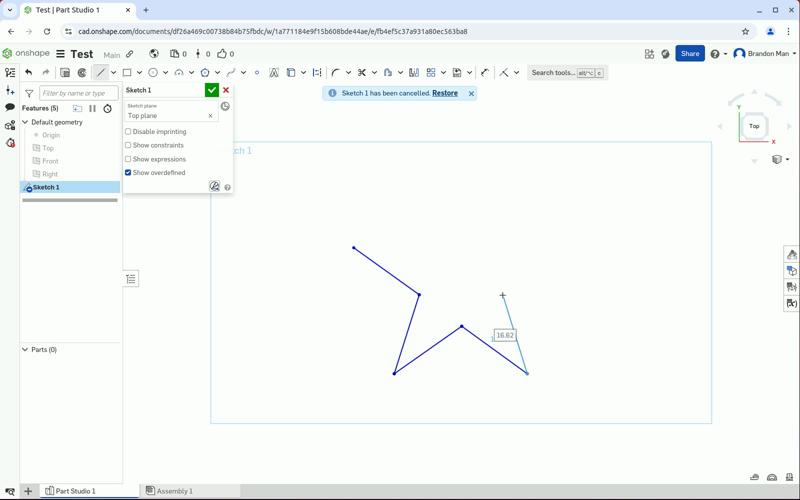
key_up(shift)
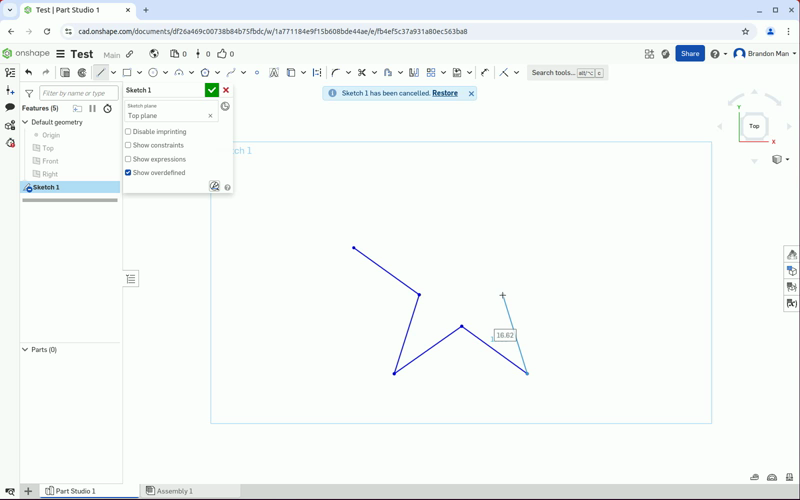
key_down(shift)
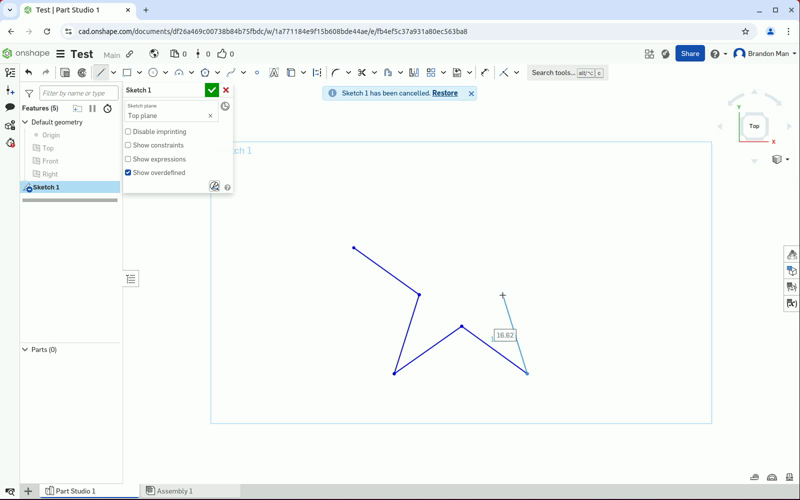
mouse_move(567, 247)
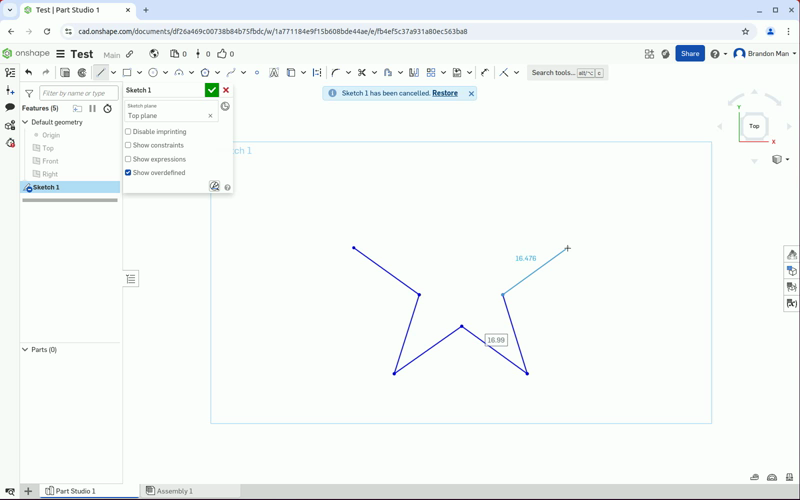
click(567, 247)
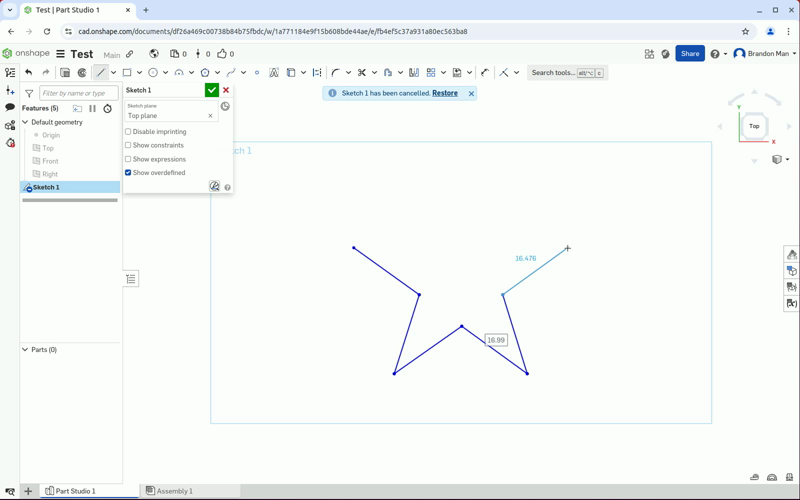
key_up(shift)
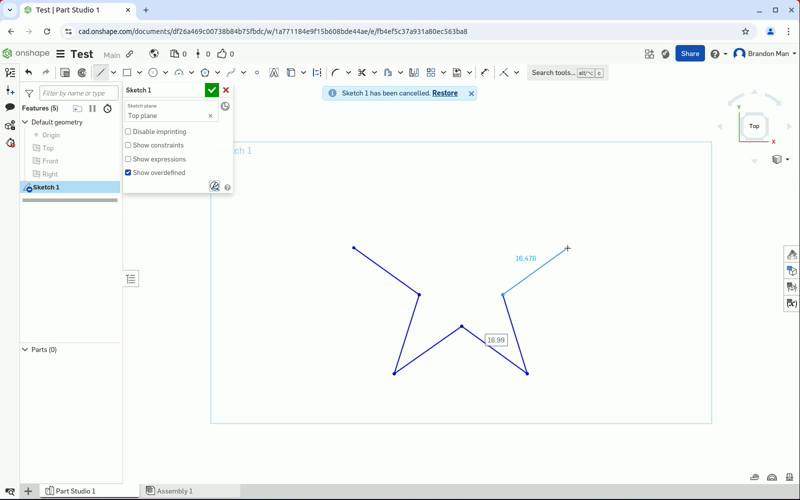
key_down(shift)
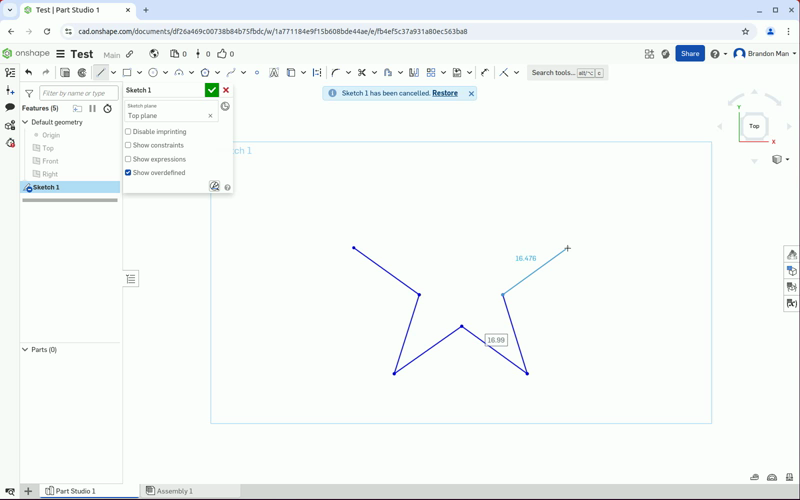
mouse_move(486, 247)
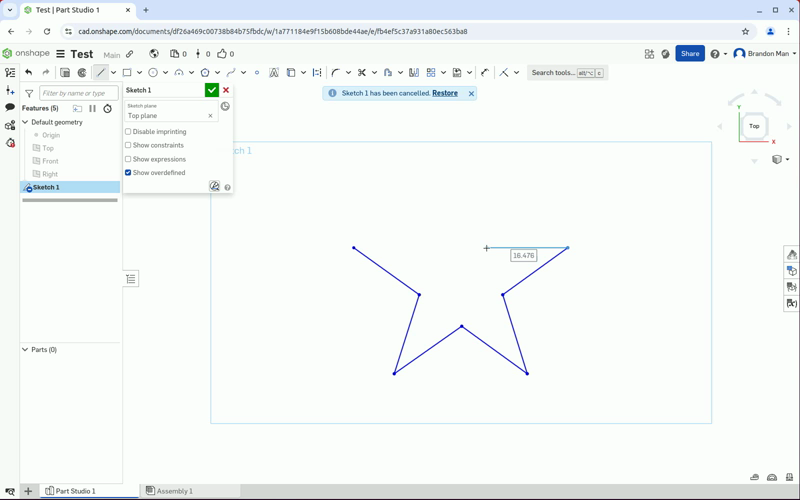
click(486, 247)
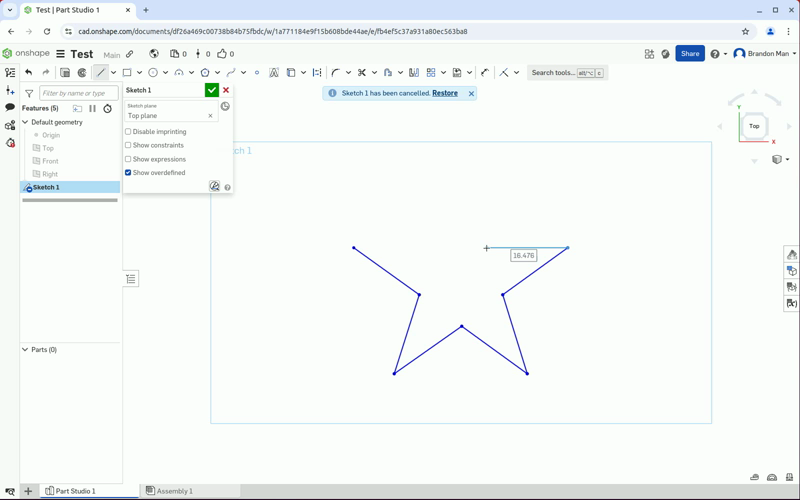
key_up(shift)
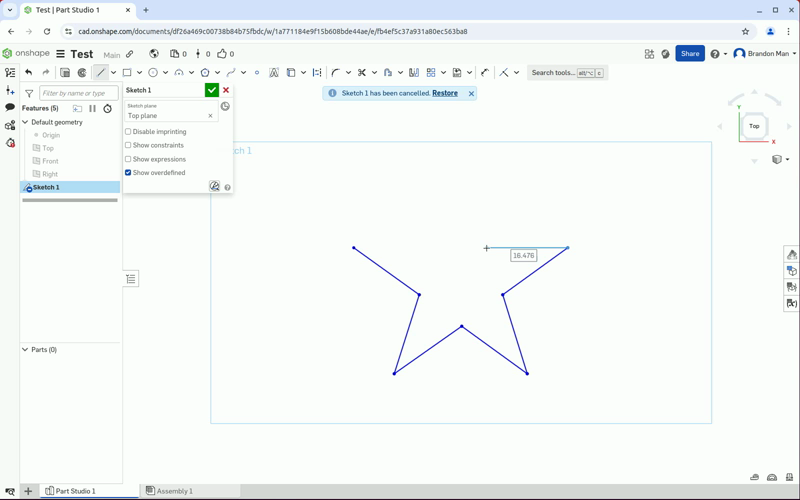
key_down(shift)
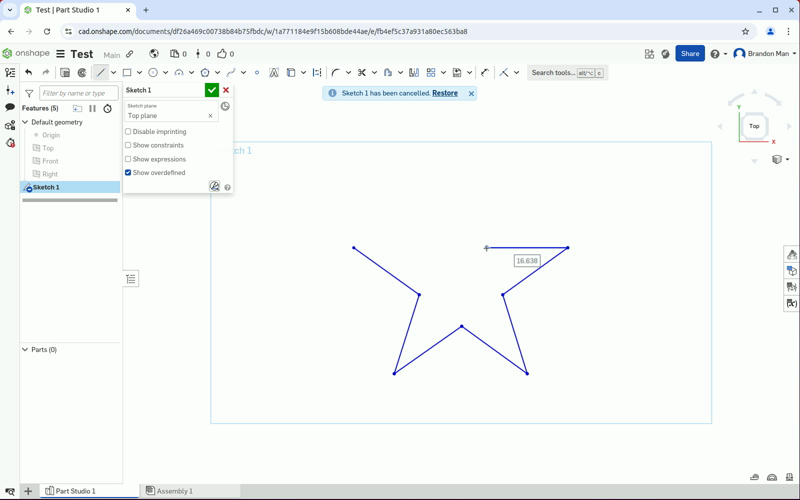
mouse_move(461, 169)
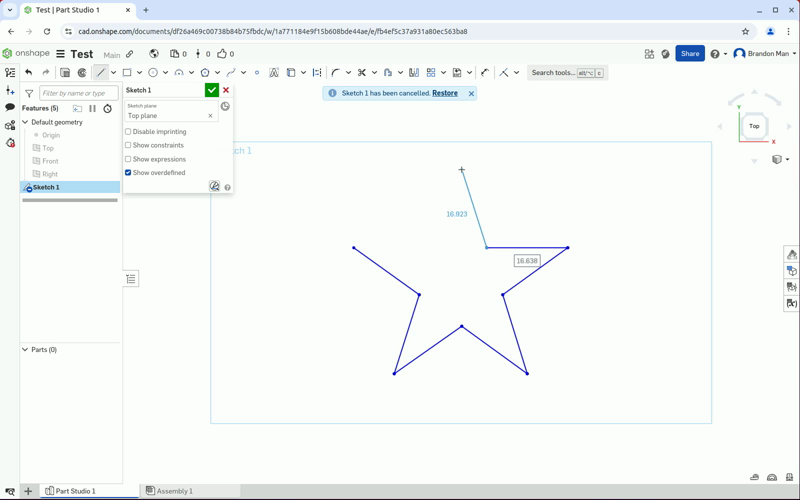
click(461, 169)
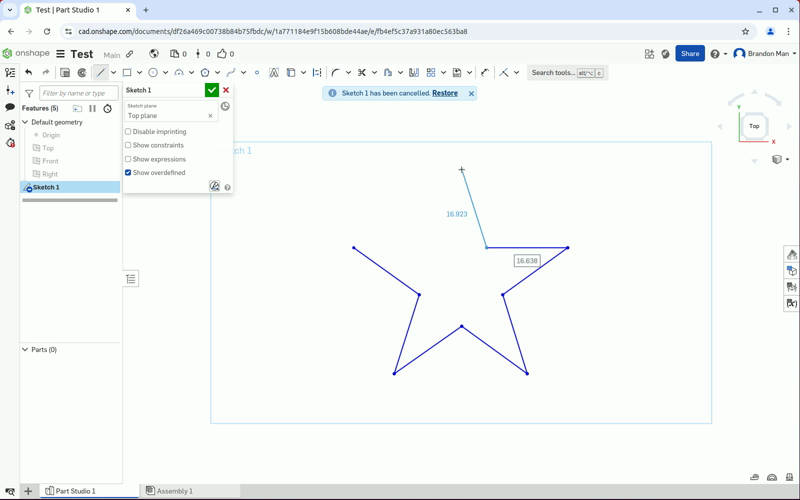
key_up(shift)
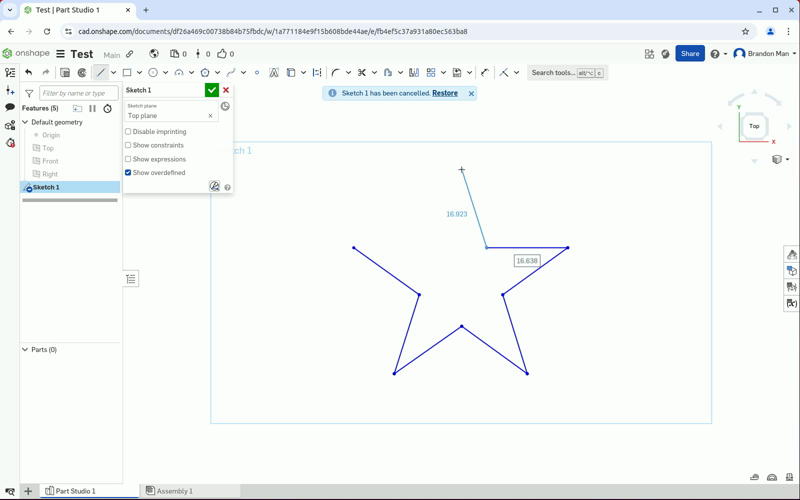
key_down(shift)
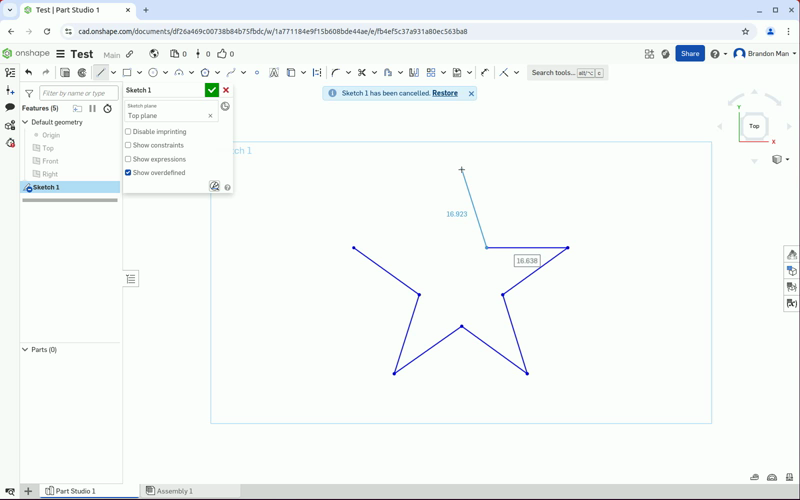
mouse_move(434, 247)
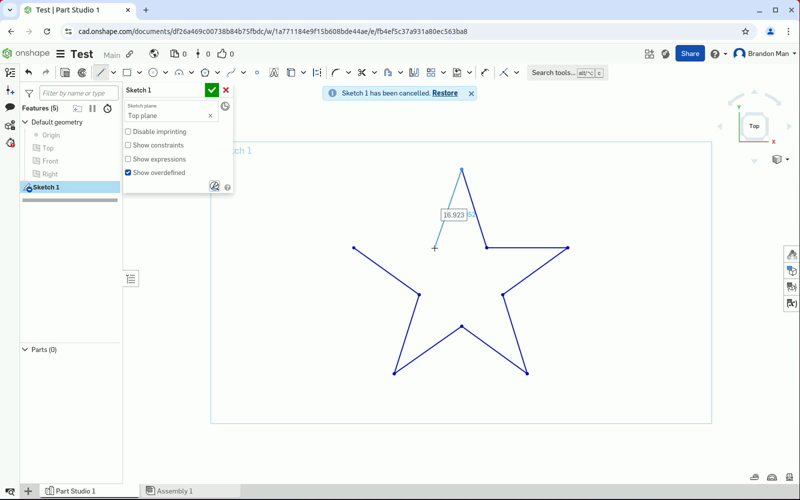
click(434, 247)
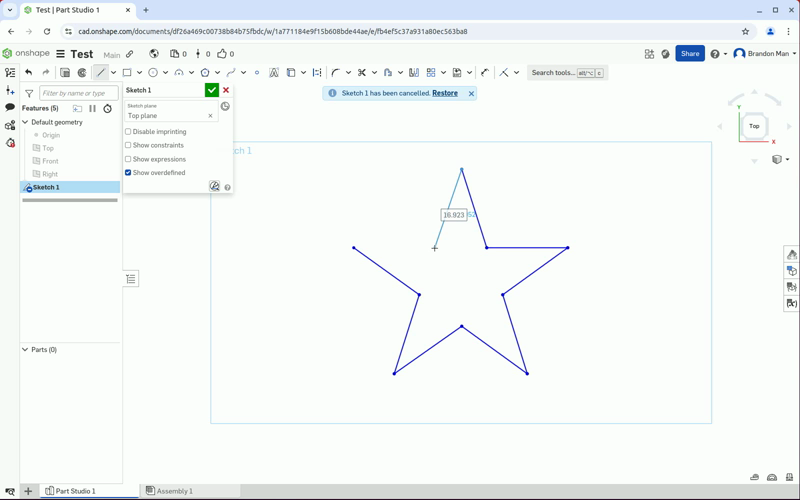
key_up(shift)
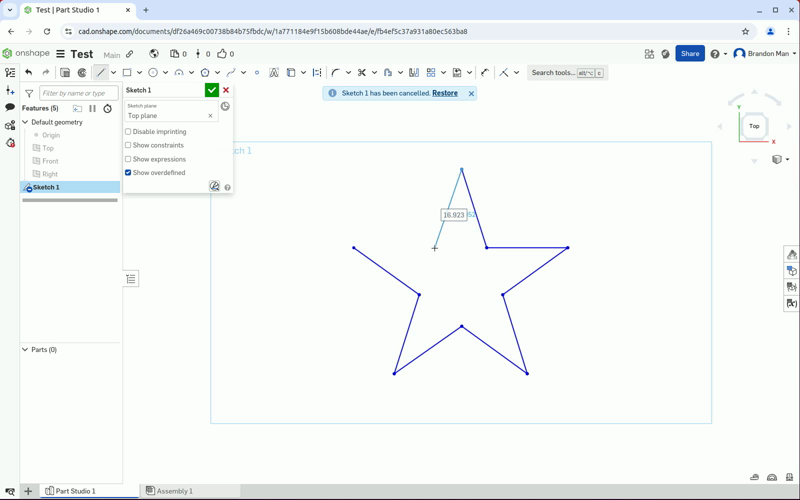
key_down(shift)
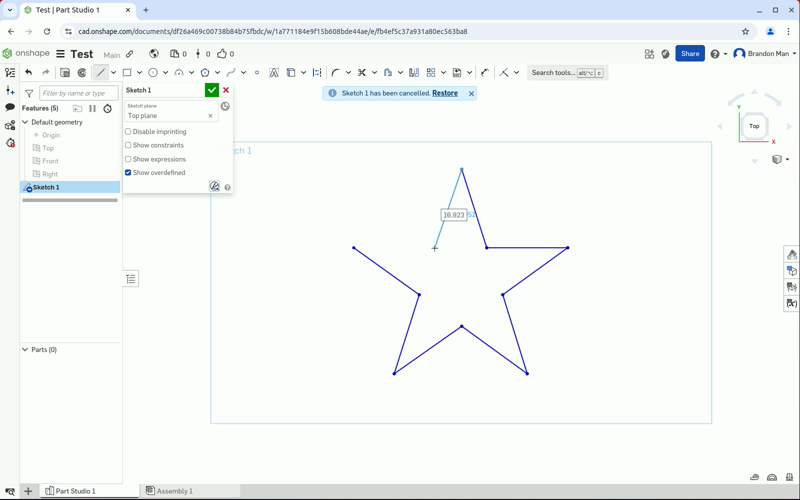
mouse_move(353, 247)
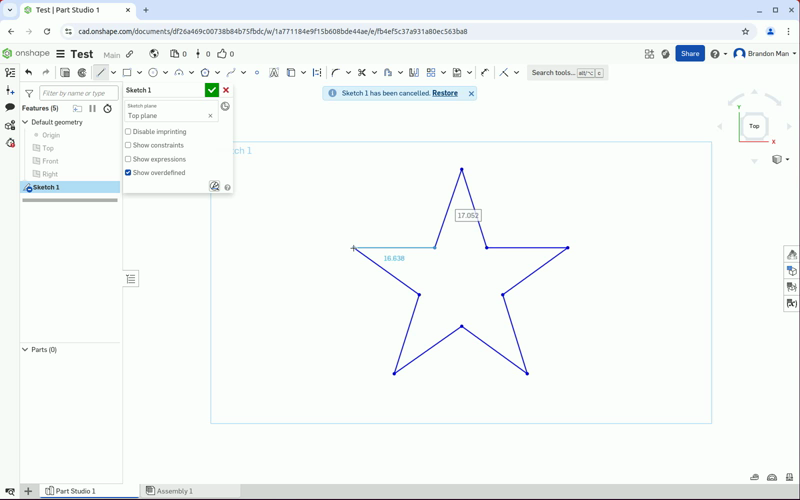
key_up(shift)
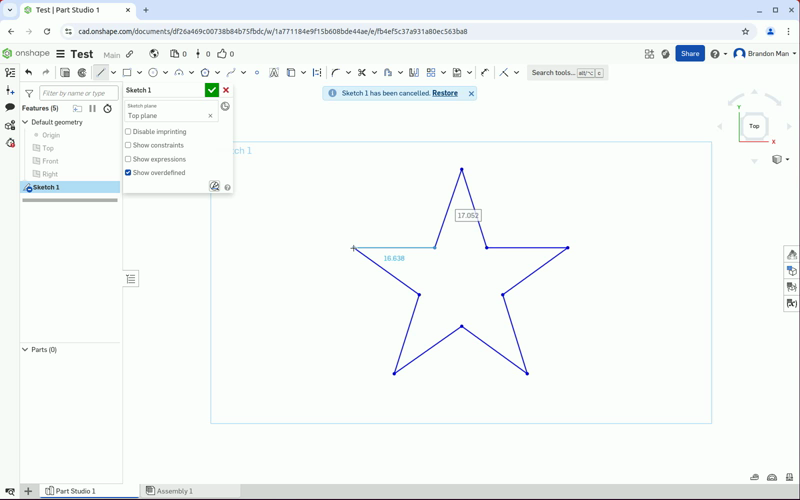
click(353, 247)
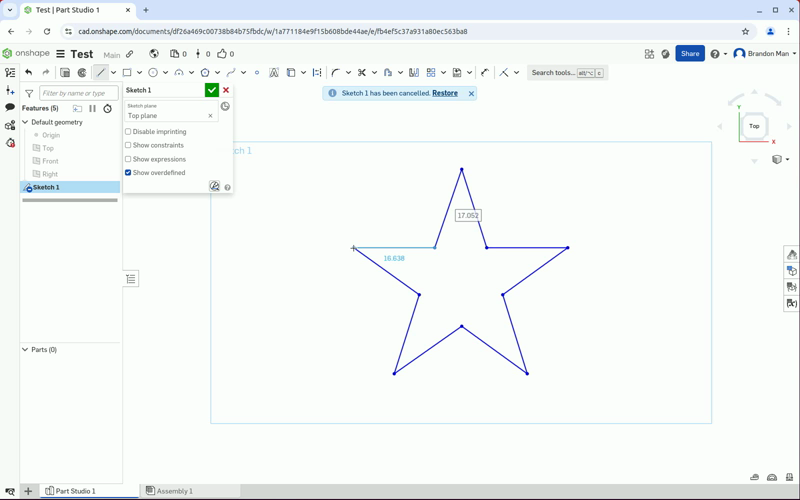
key(esc)
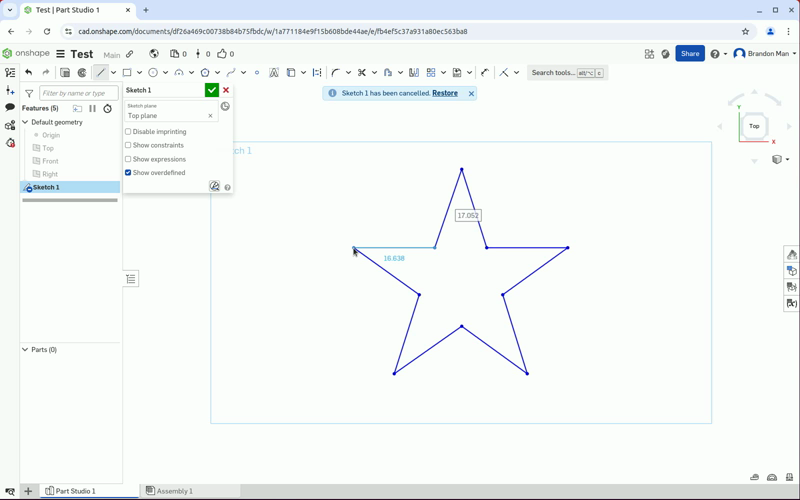
mouse_move(460, 227)
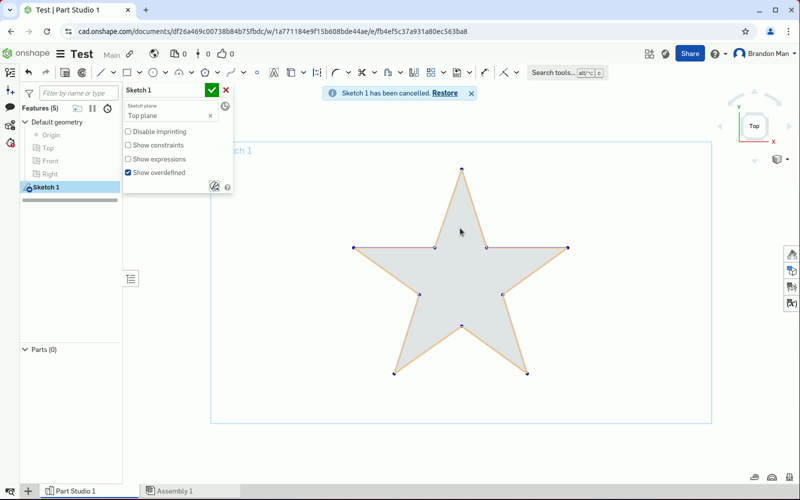
click(460, 227)
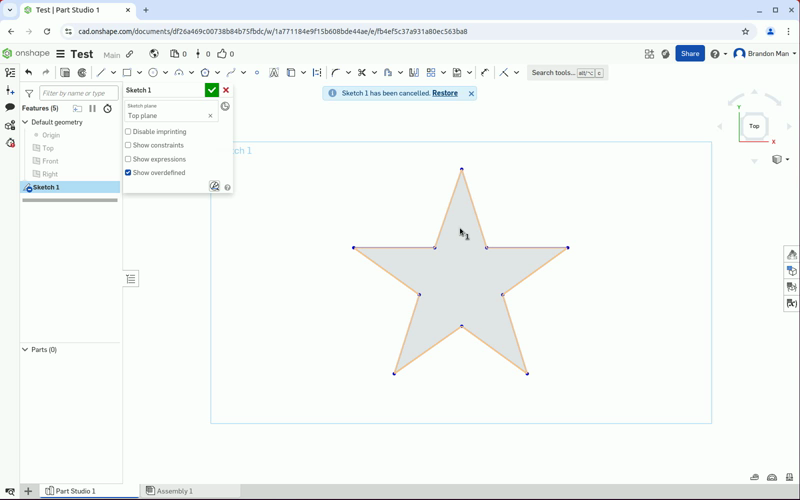
mouse_move(73, 352)
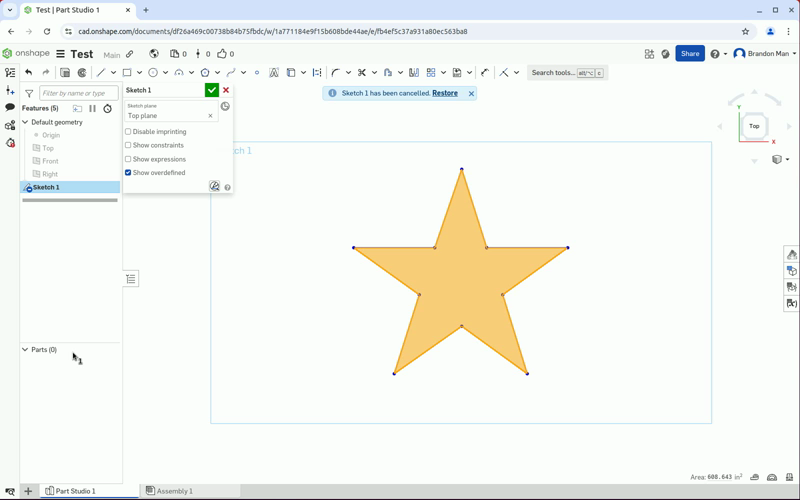
key(shift+y)
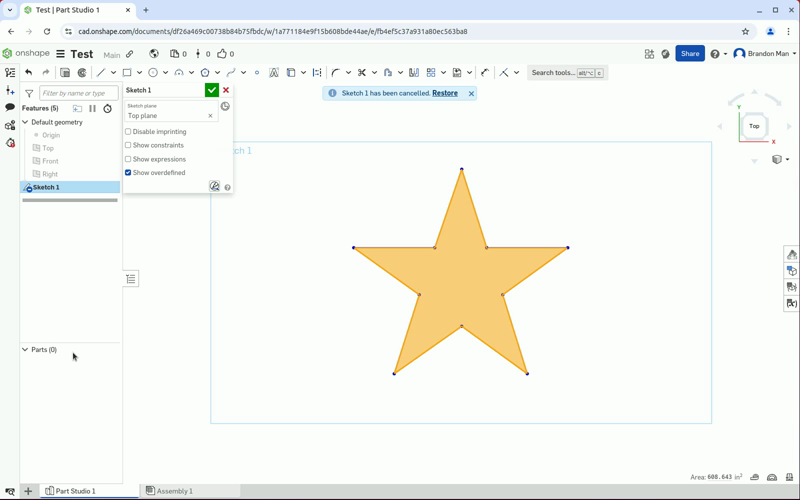
key(shift+e)
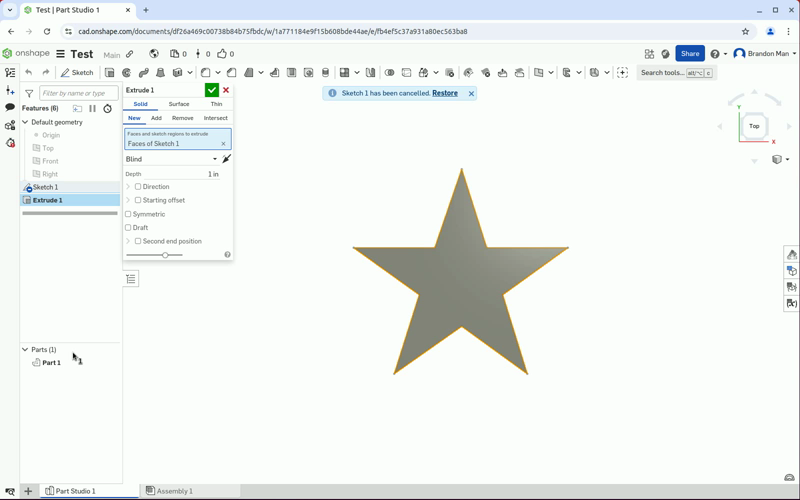
mouse_move(143, 106)
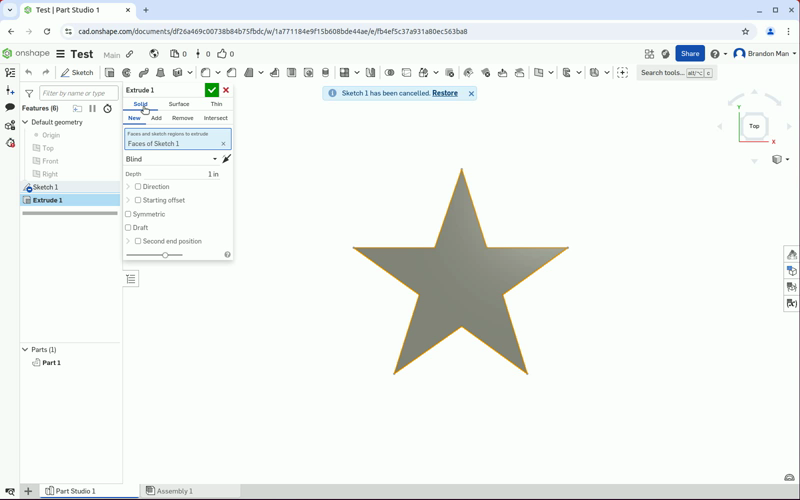
click(143, 106)
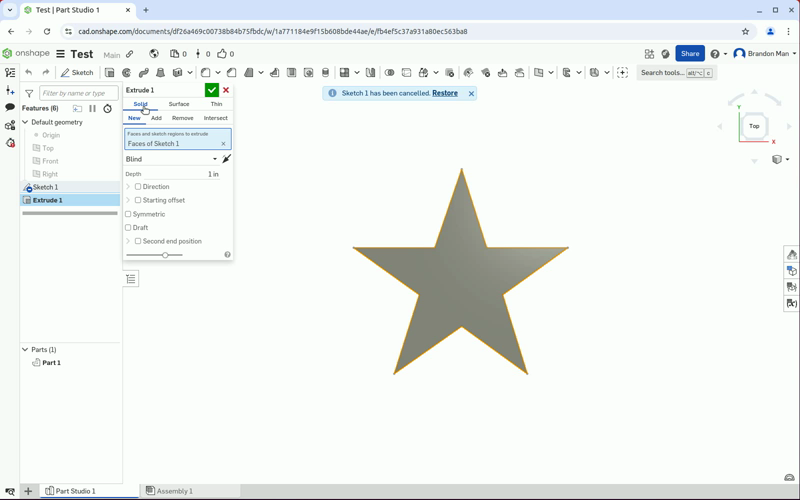
mouse_move(137, 120)
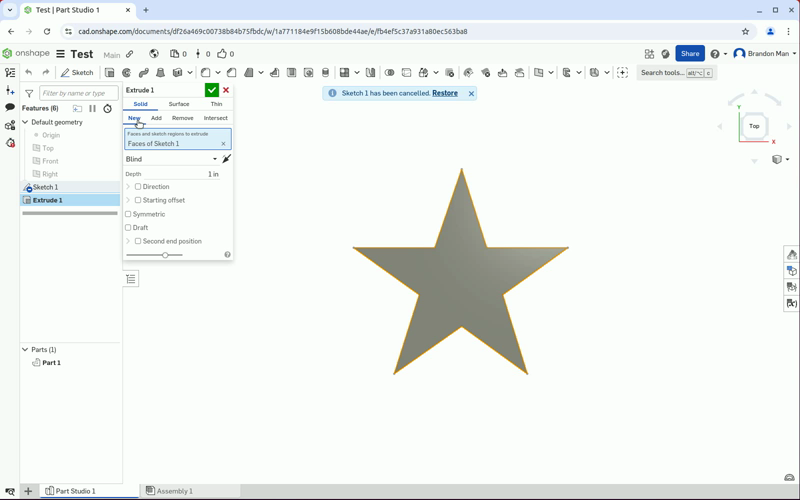
click(137, 120)
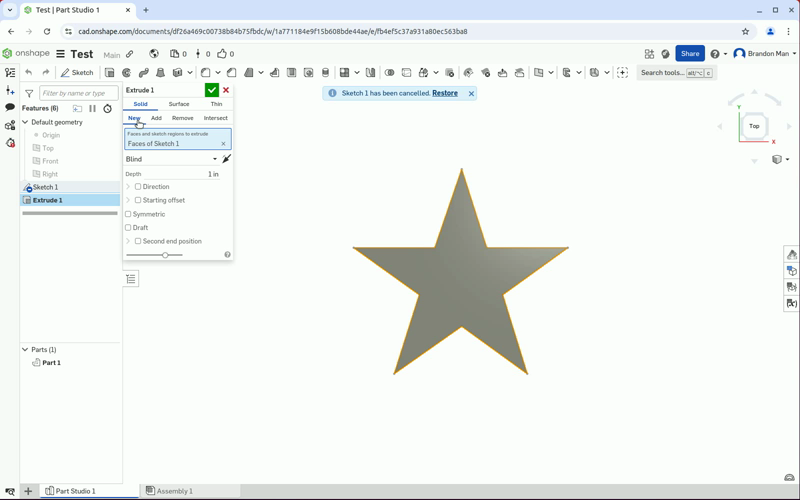
key(tab, 4)
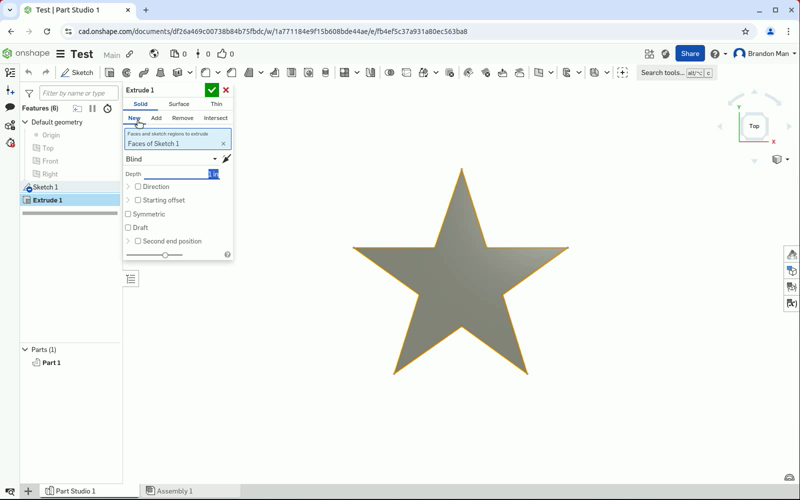
text(12.517)
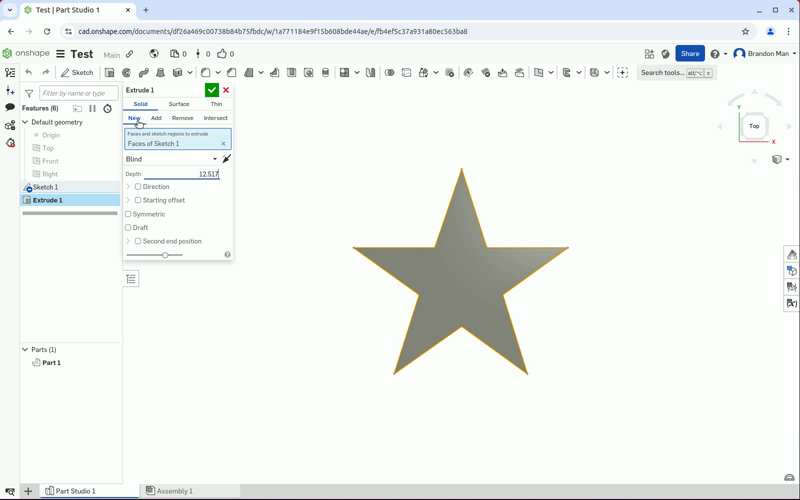
key(enter)
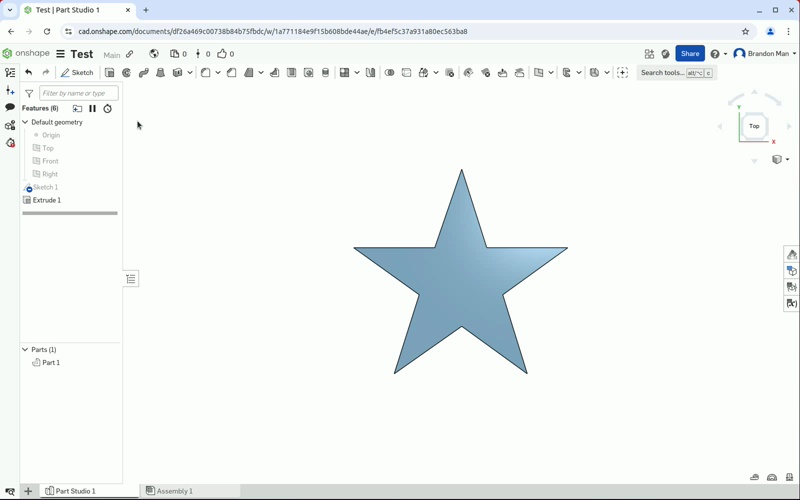
key(shift+h)
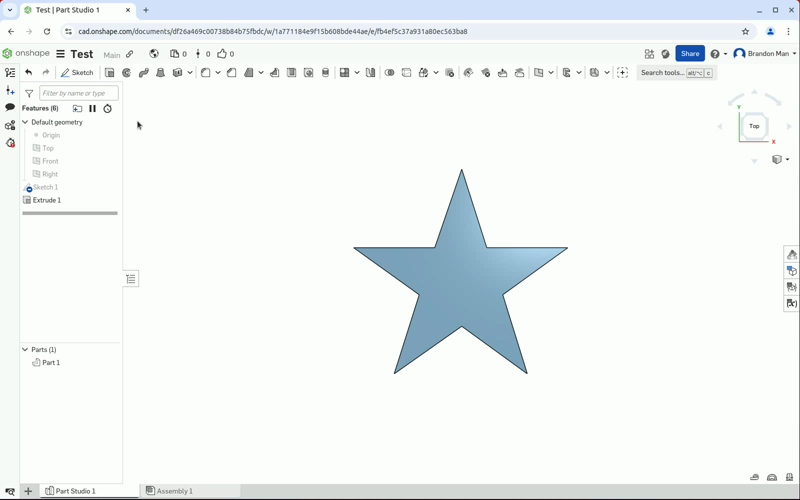
key(shift+h)
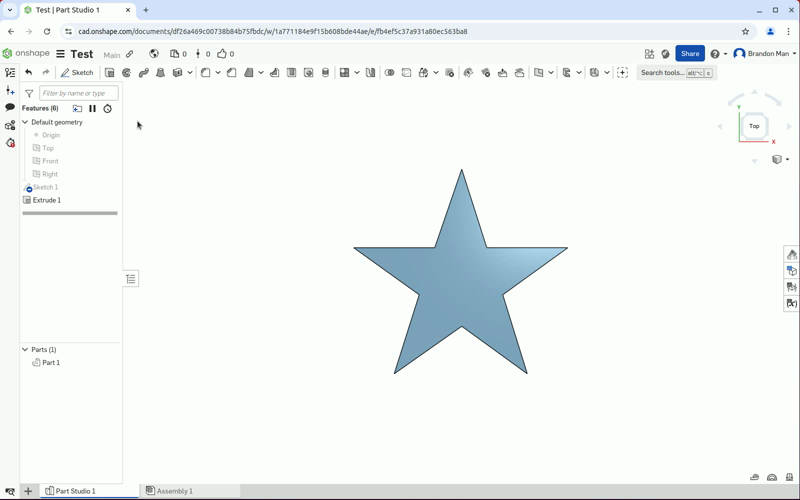
mouse_move(73, 189)
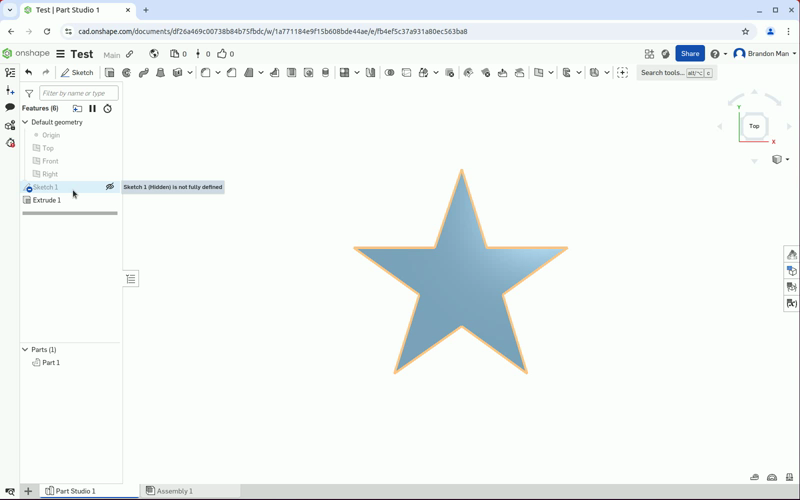
click(73, 189)
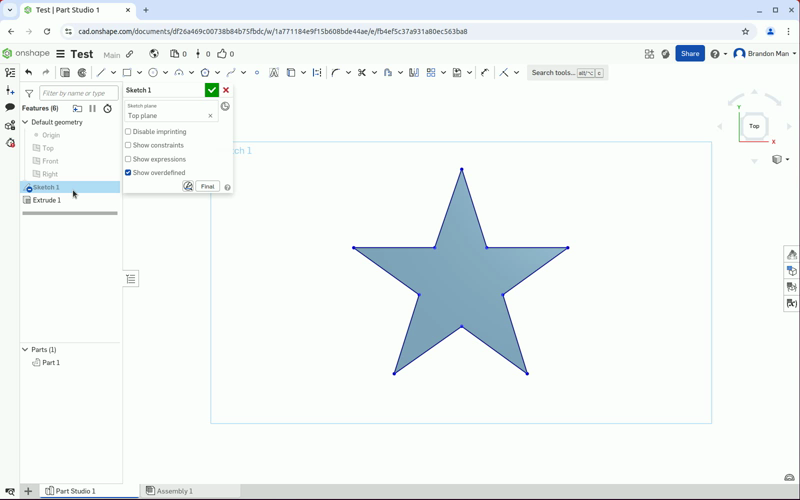
mouse_move(229, 92)
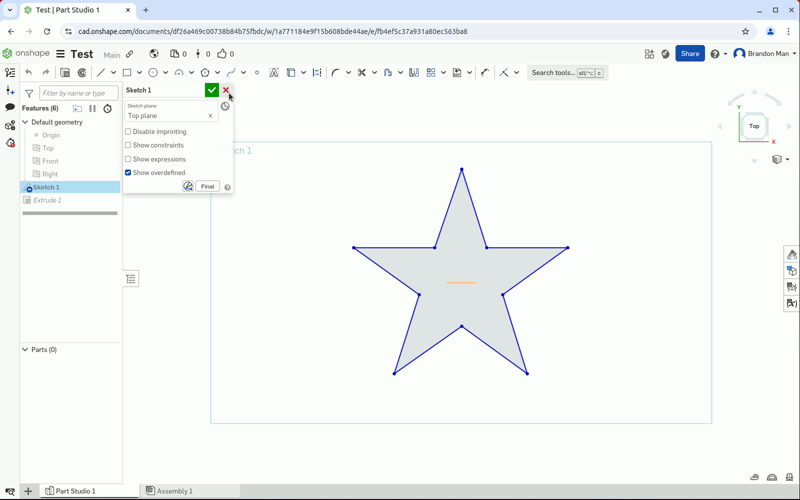
click(229, 92)
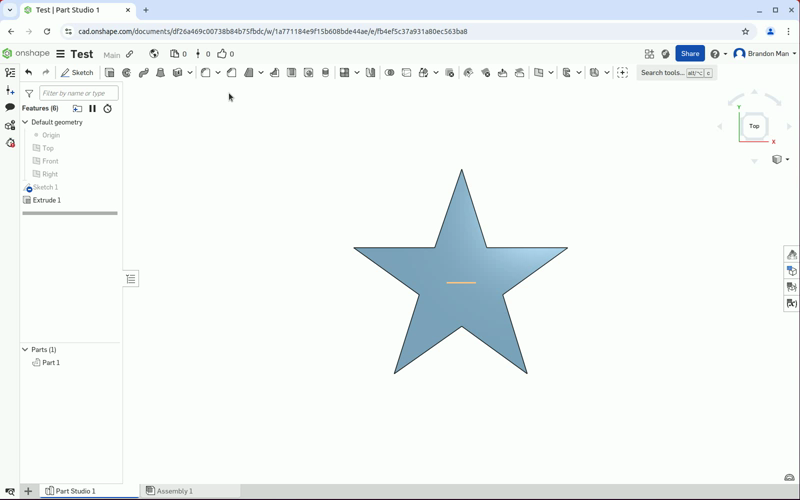
mouse_move(541, 75)
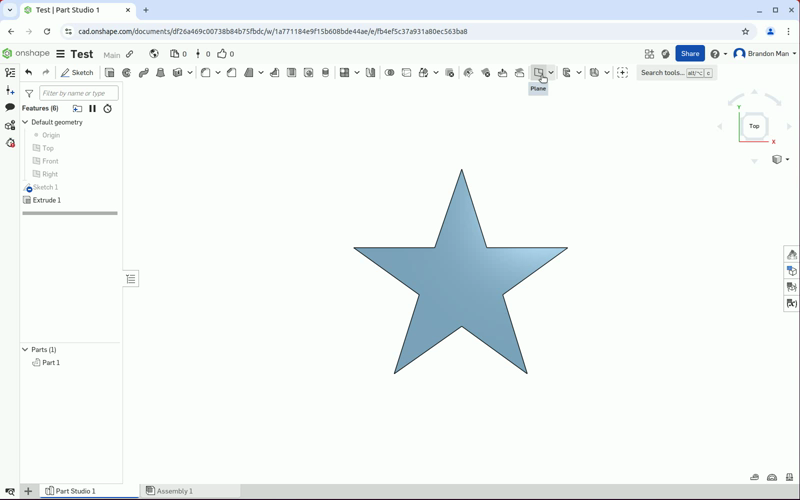
click(541, 75)
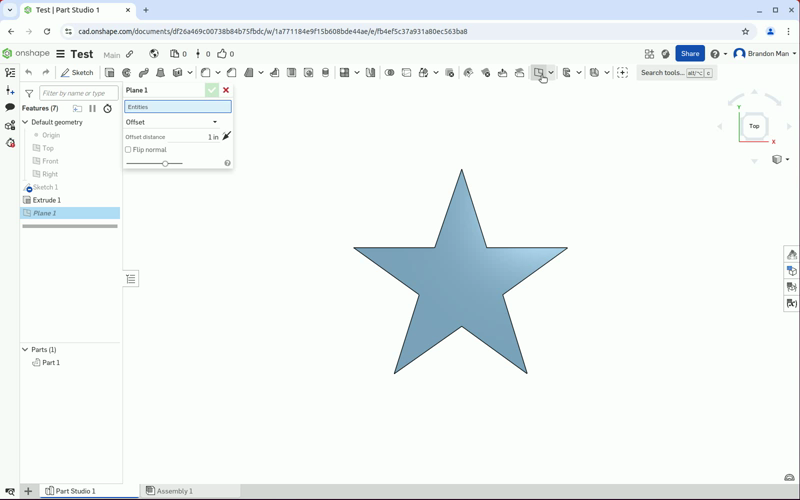
mouse_move(73, 150)
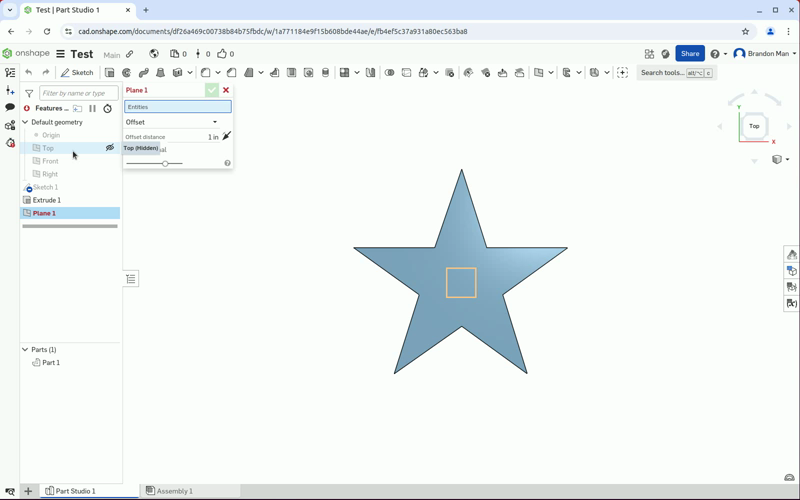
click(73, 150)
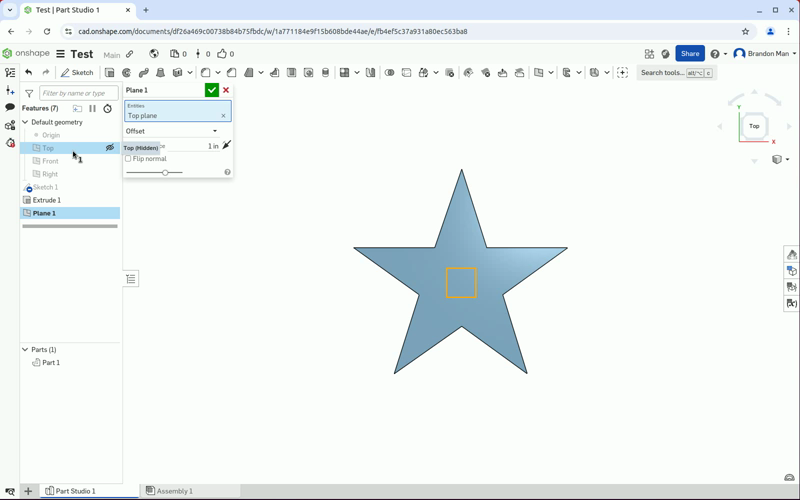
key(tab, 2)
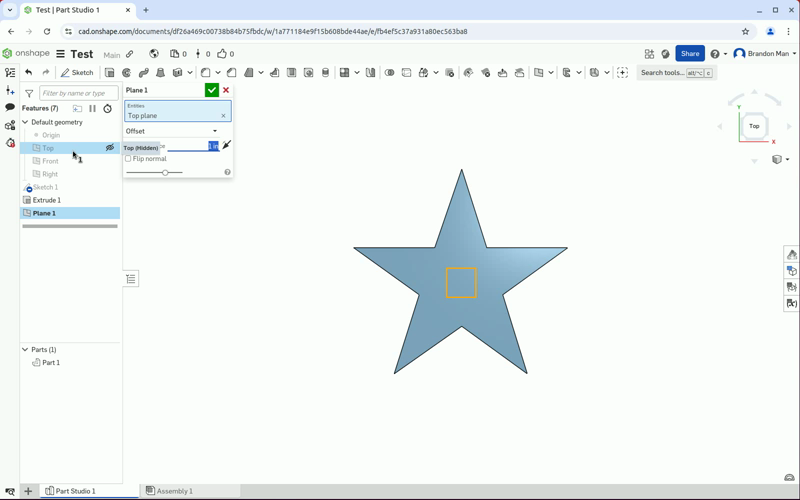
text(12.509)
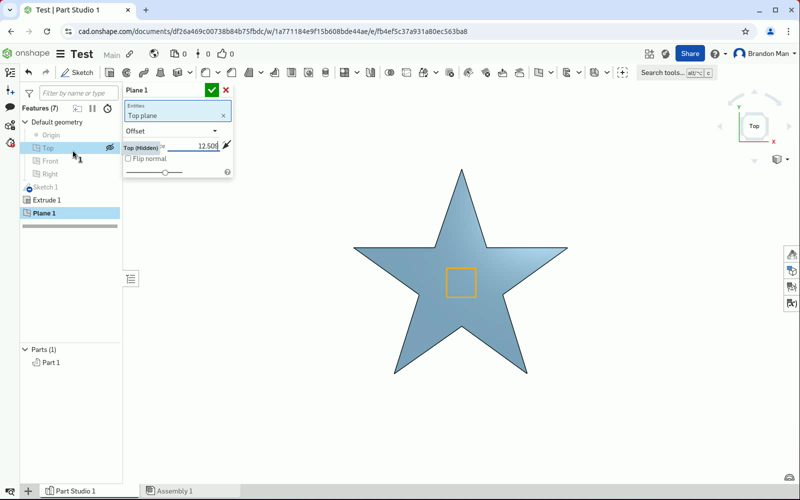
key(enter, 2)
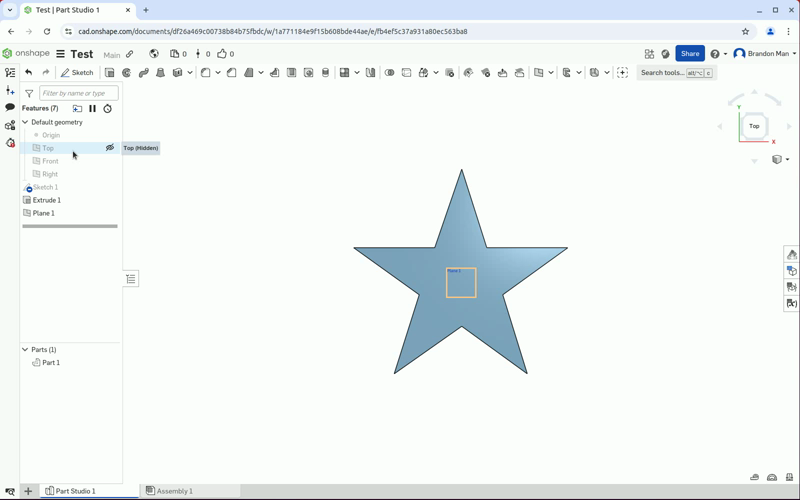
key(shift+s)
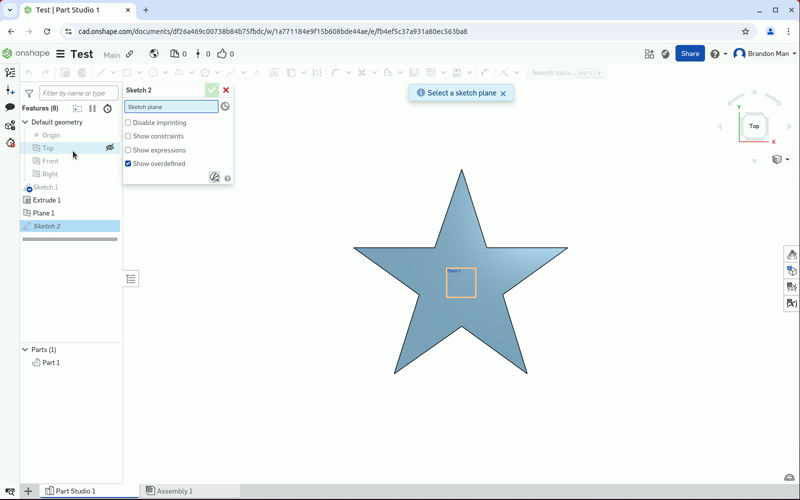
mouse_move(73, 215)
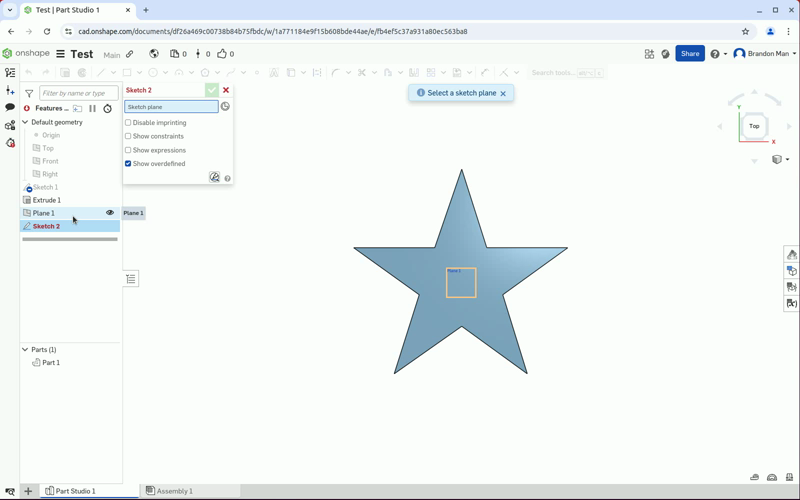
click(73, 215)
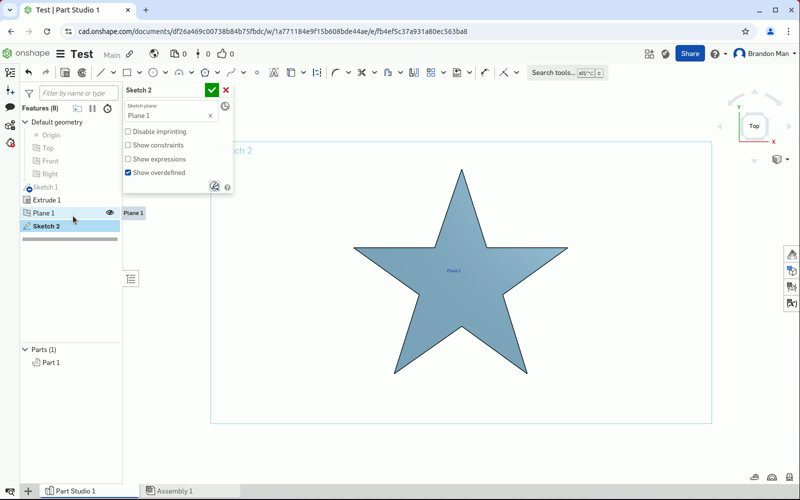
mouse_move(73, 352)
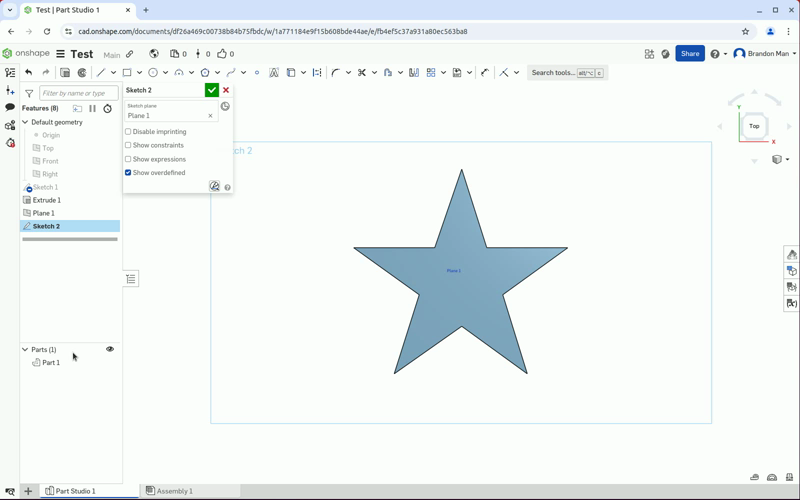
key(y)
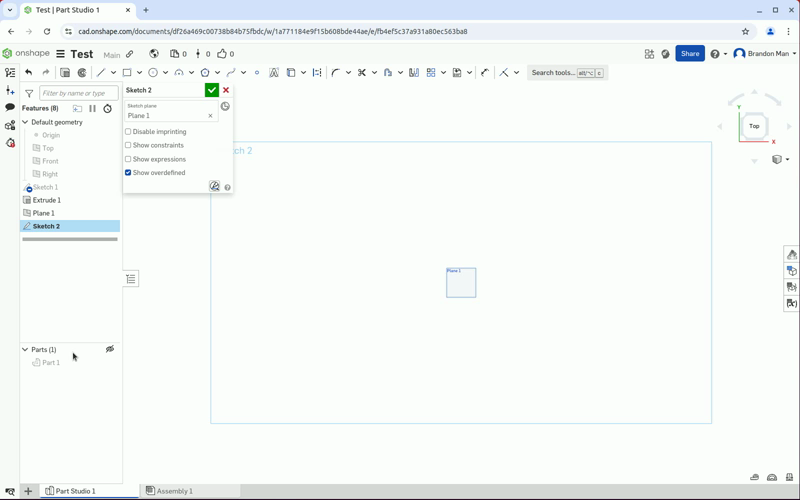
key(l)
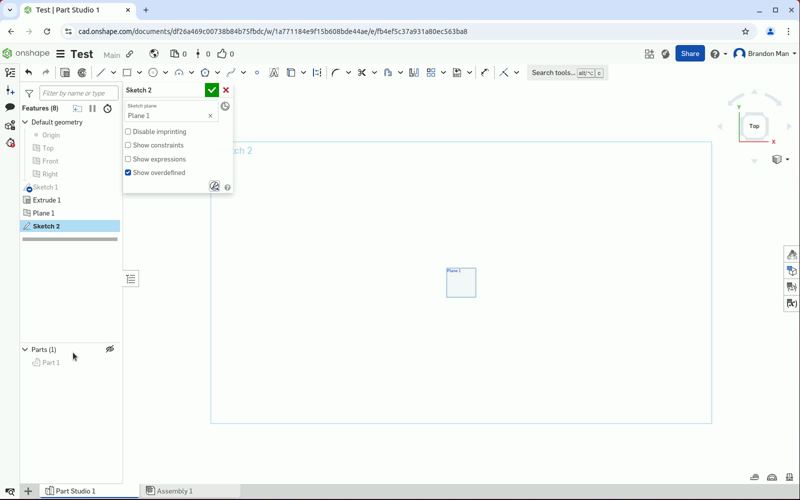
key_down(shift)
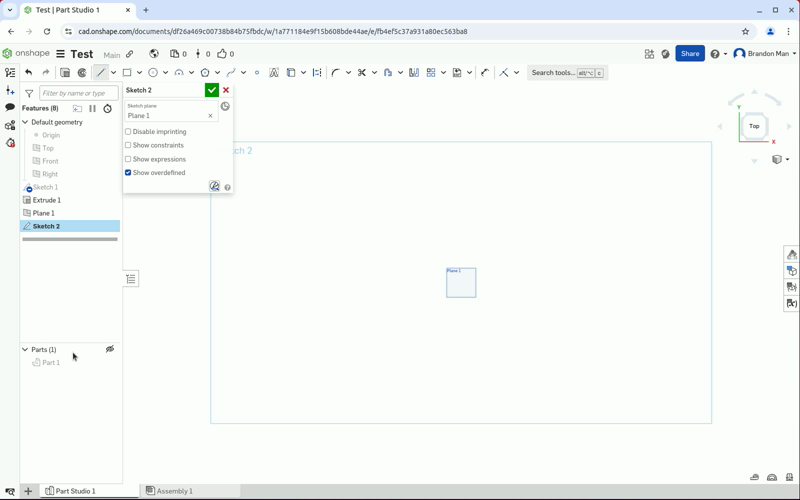
mouse_move(419, 295)
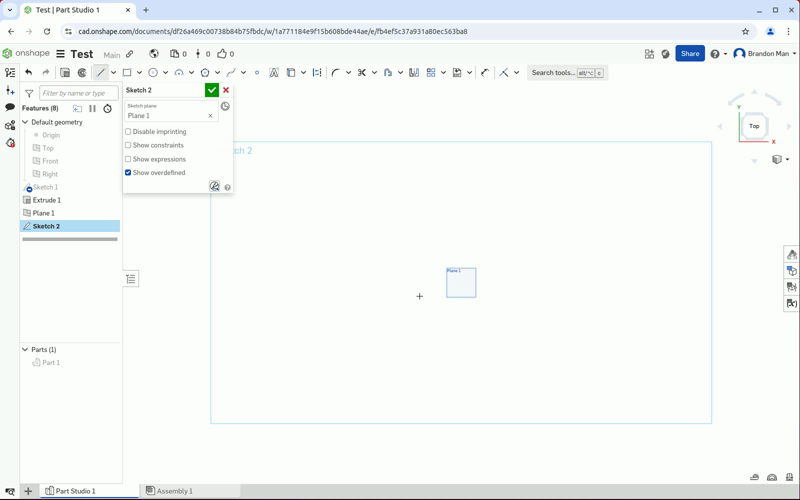
click(419, 295)
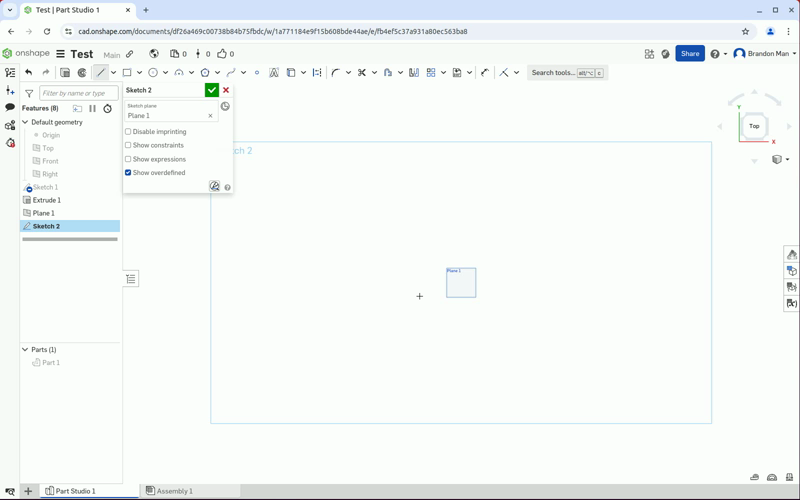
key_up(shift)
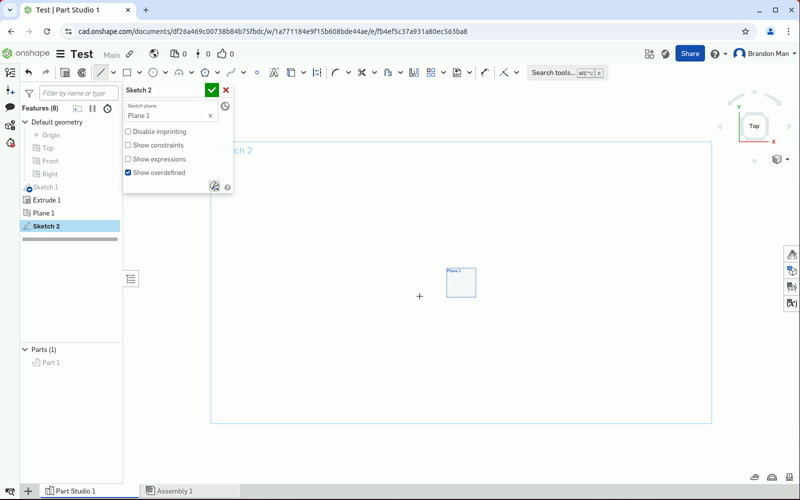
key_down(shift)
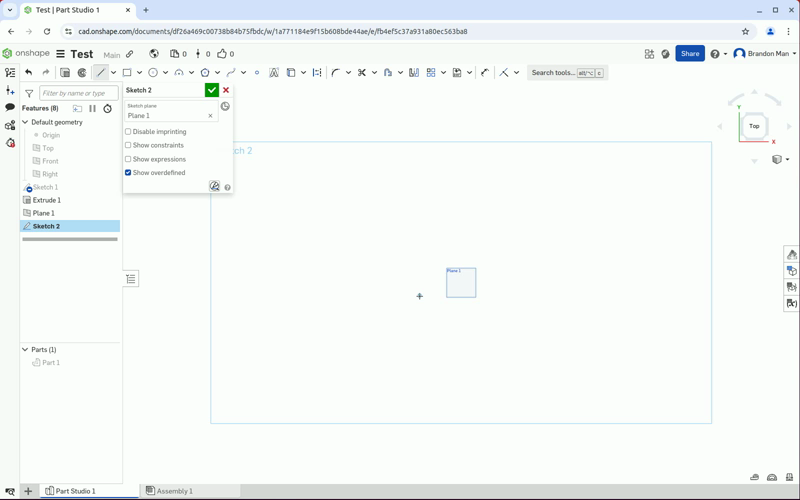
mouse_move(449, 295)
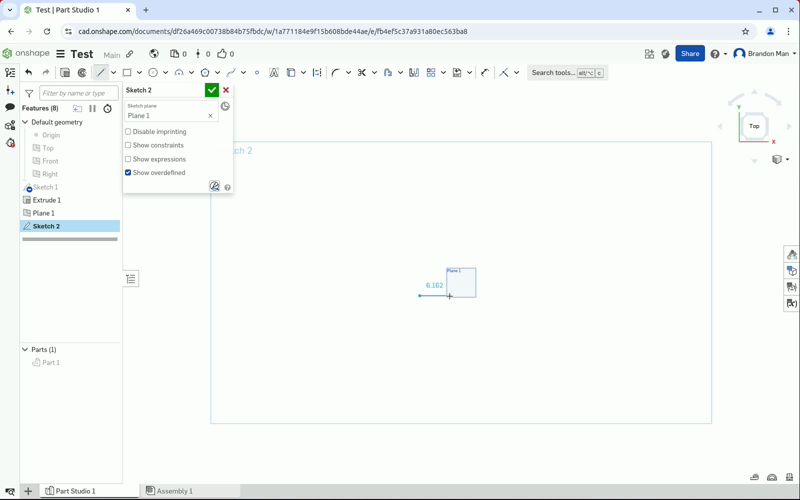
mouse_move(461, 326)
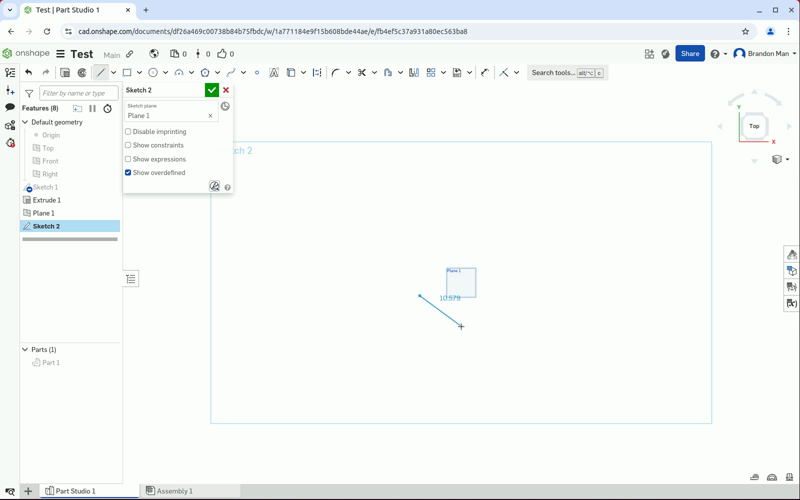
click(461, 326)
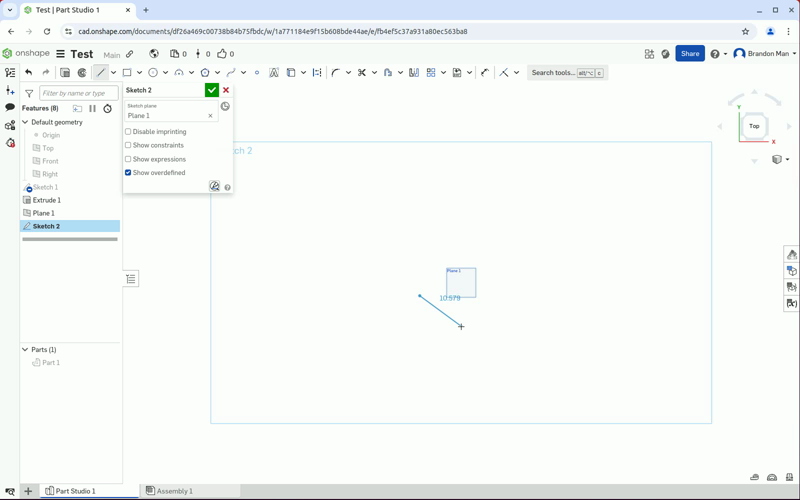
key_up(shift)
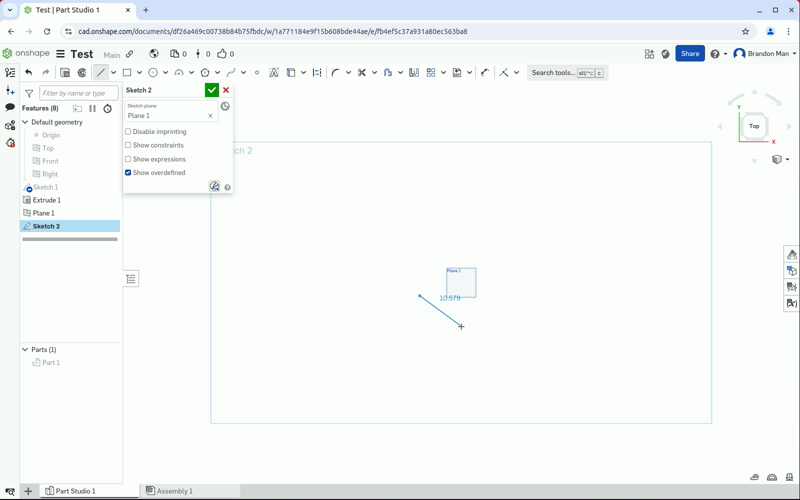
key_down(shift)
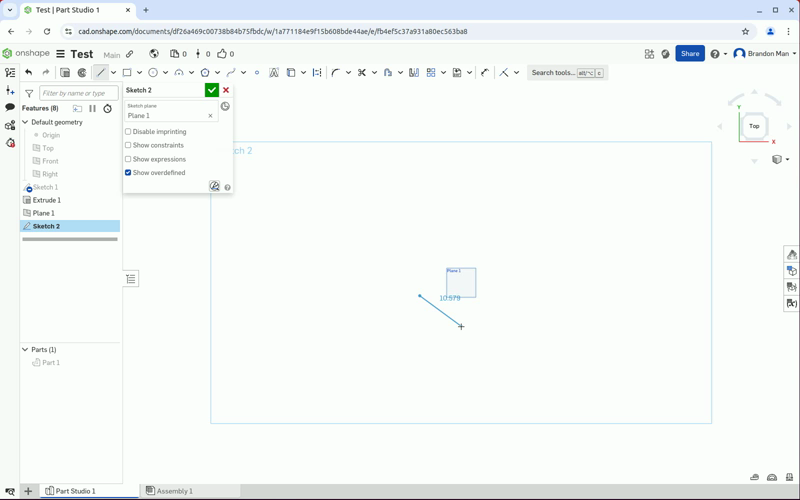
mouse_move(491, 326)
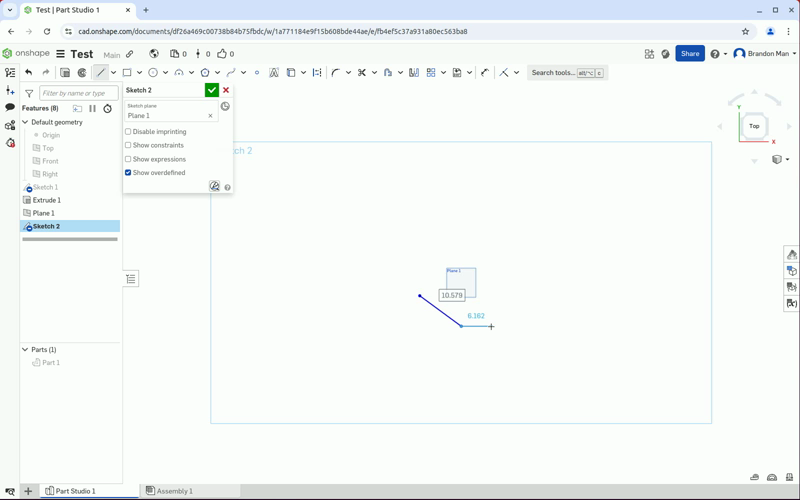
mouse_move(502, 295)
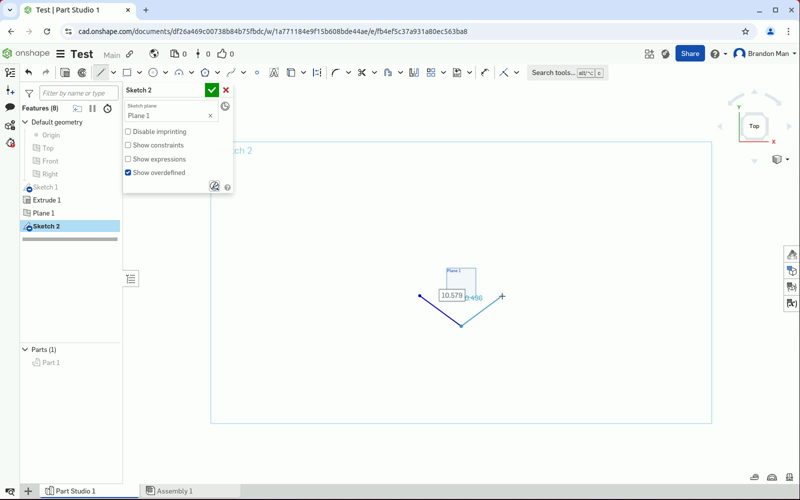
click(502, 295)
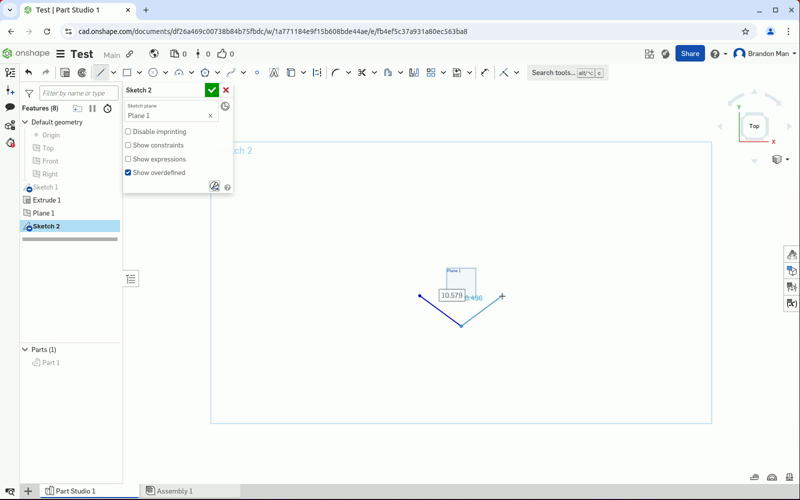
key_up(shift)
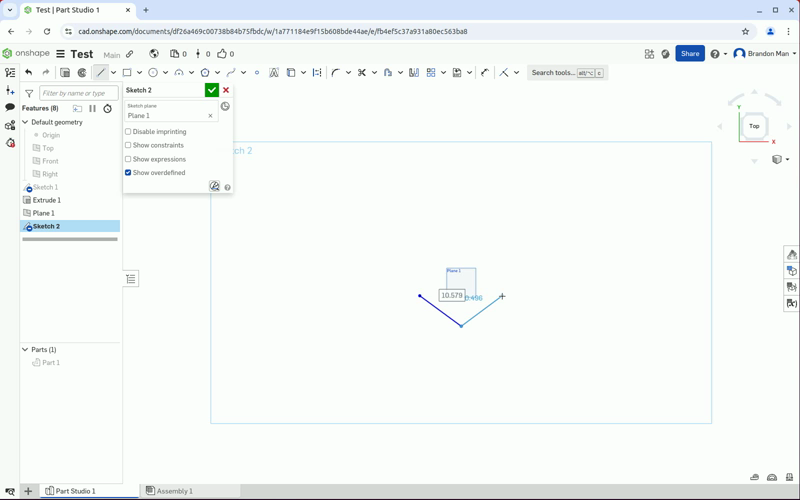
key_down(shift)
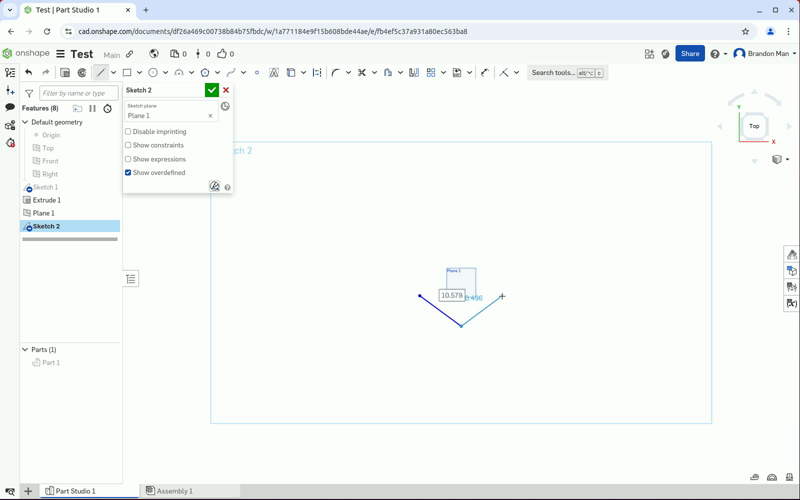
mouse_move(532, 295)
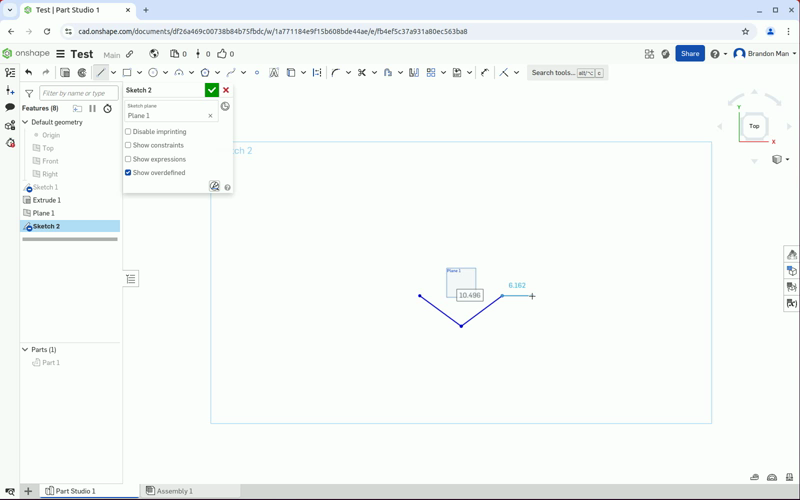
mouse_move(486, 247)
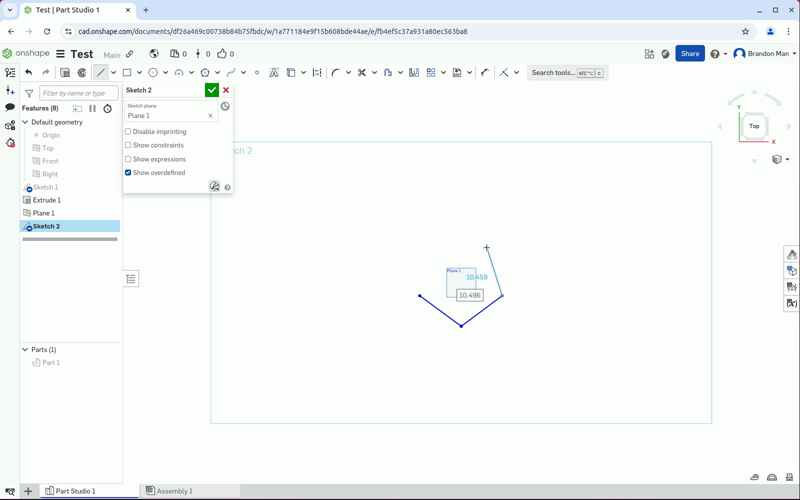
click(486, 247)
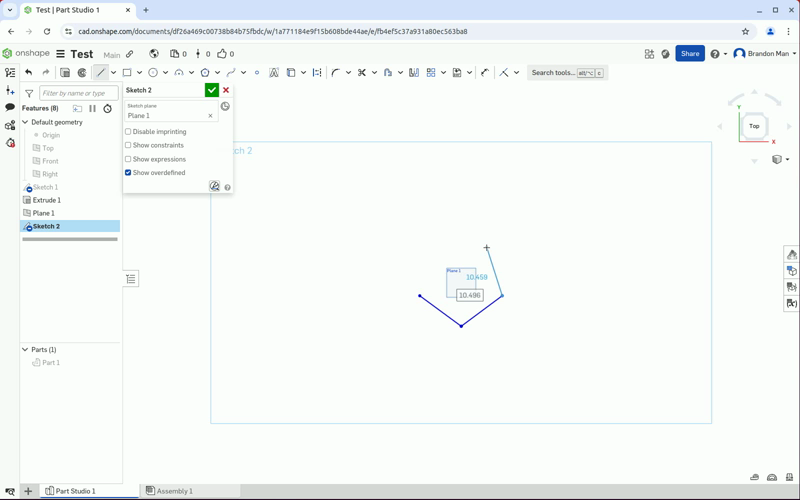
key_up(shift)
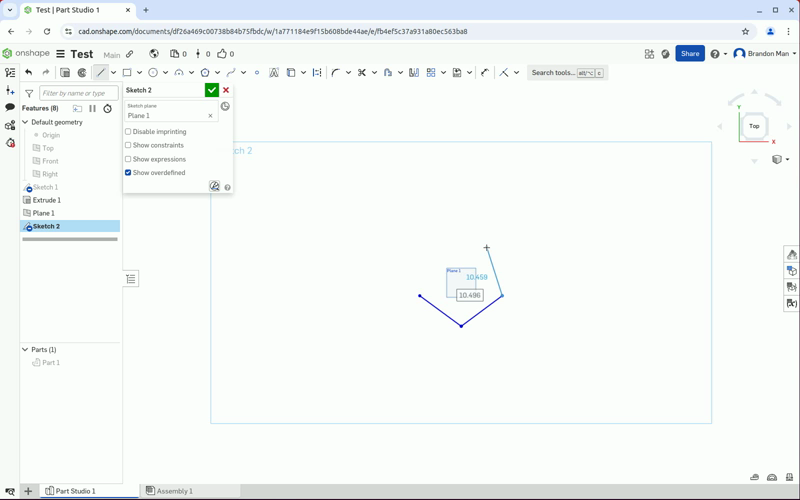
key_down(shift)
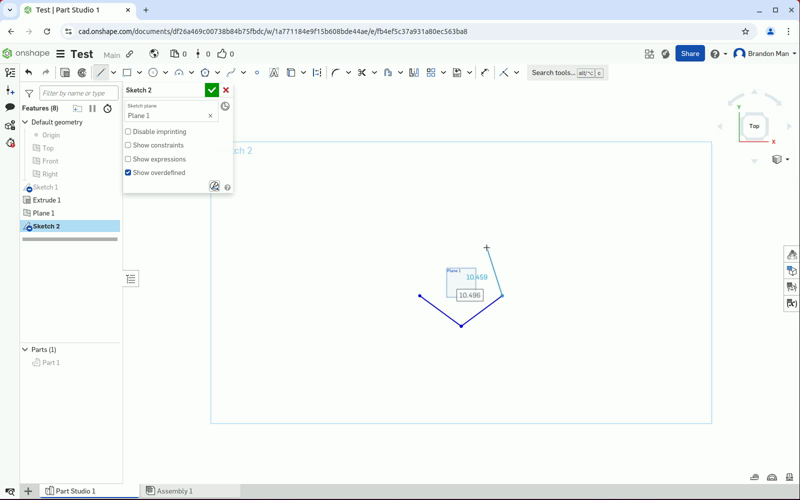
mouse_move(516, 247)
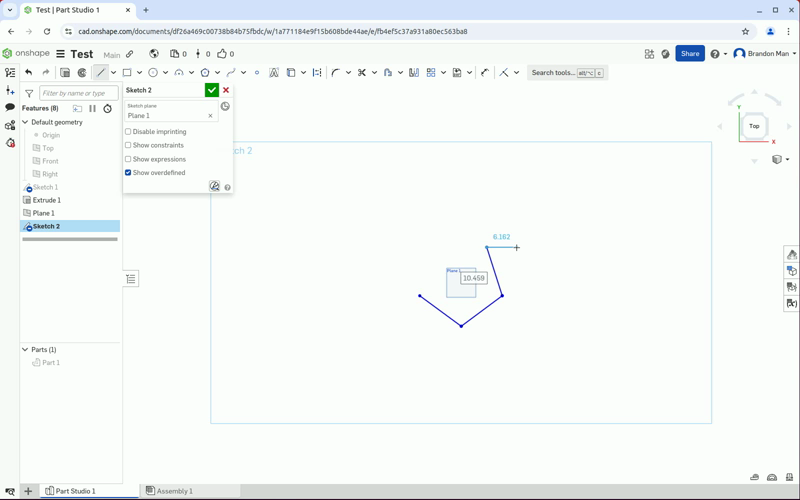
mouse_move(435, 247)
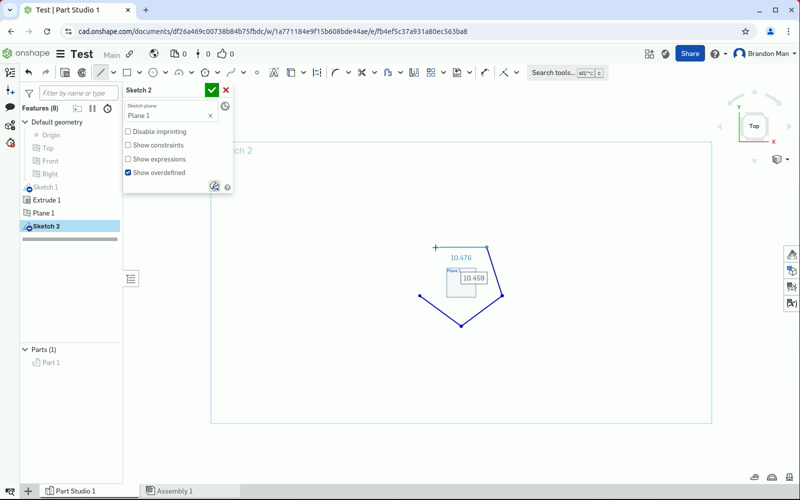
click(435, 247)
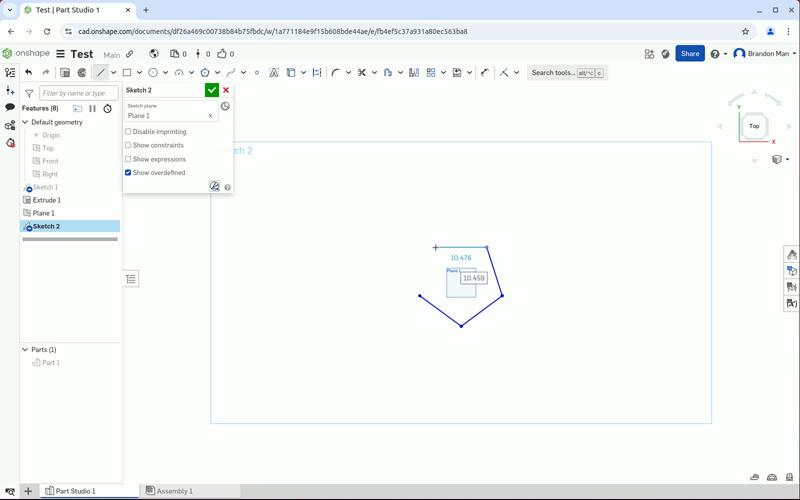
key_up(shift)
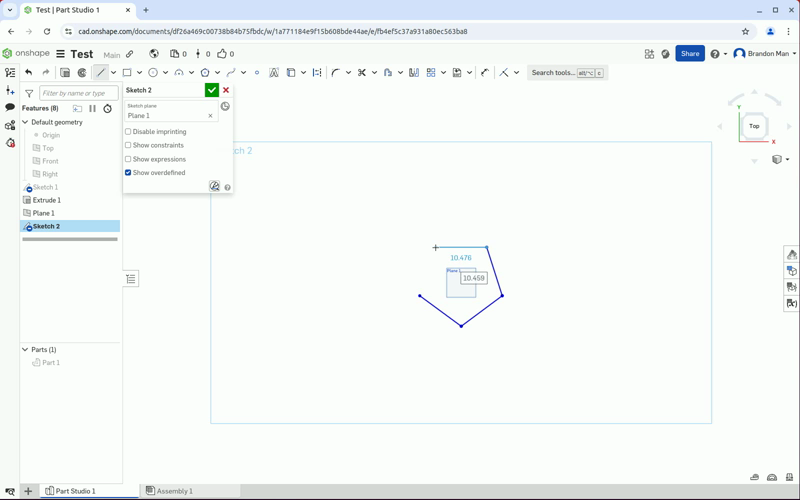
mouse_move(465, 247)
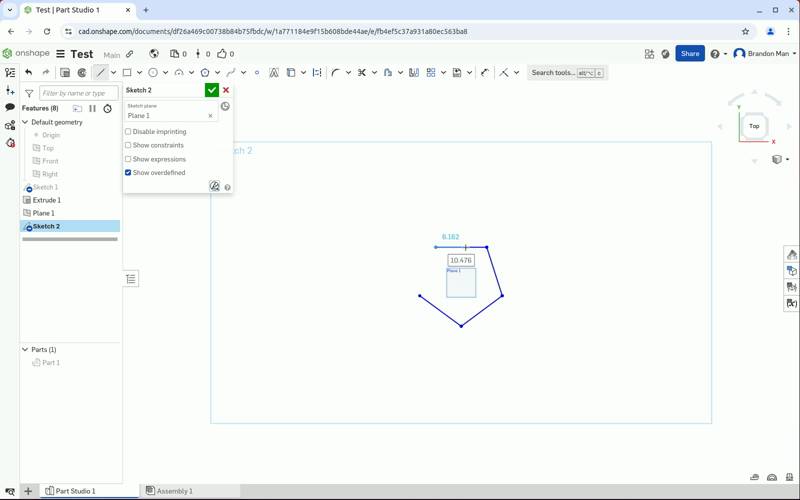
key_down(shift)
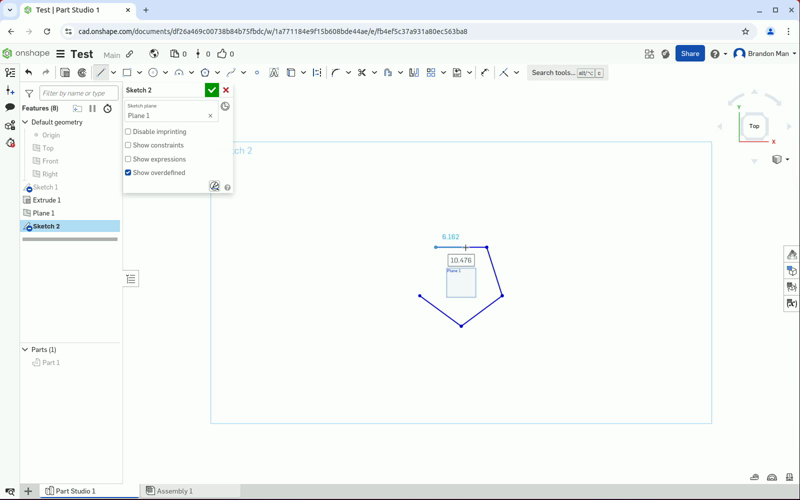
mouse_move(419, 295)
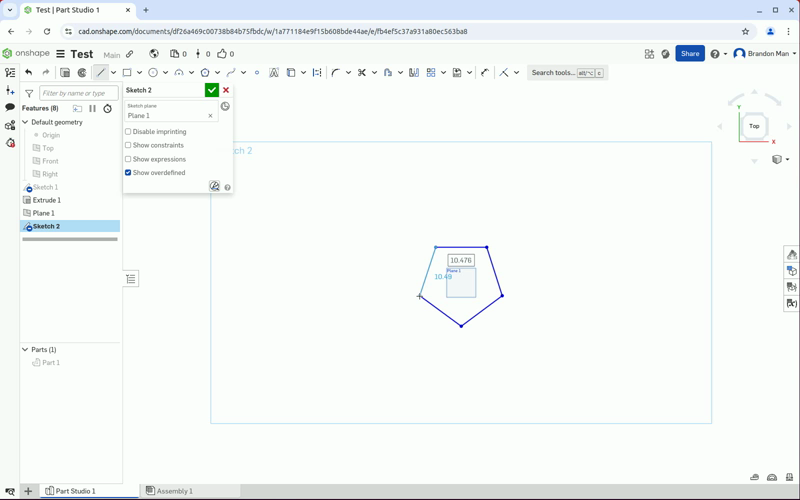
key_up(shift)
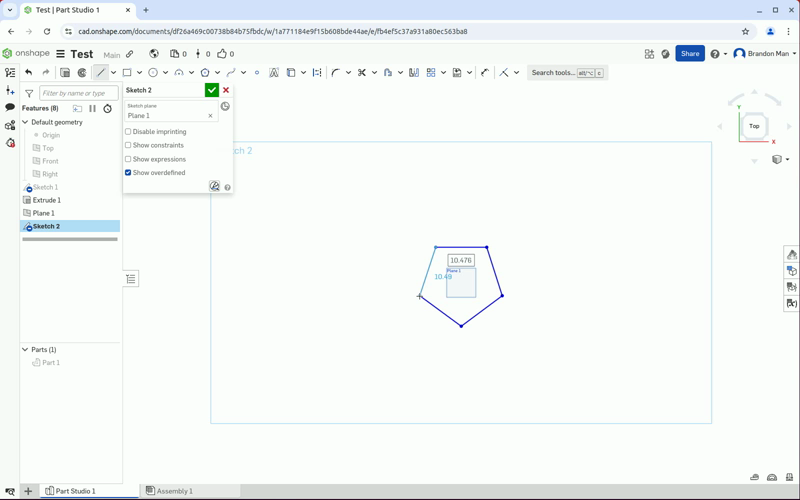
click(419, 295)
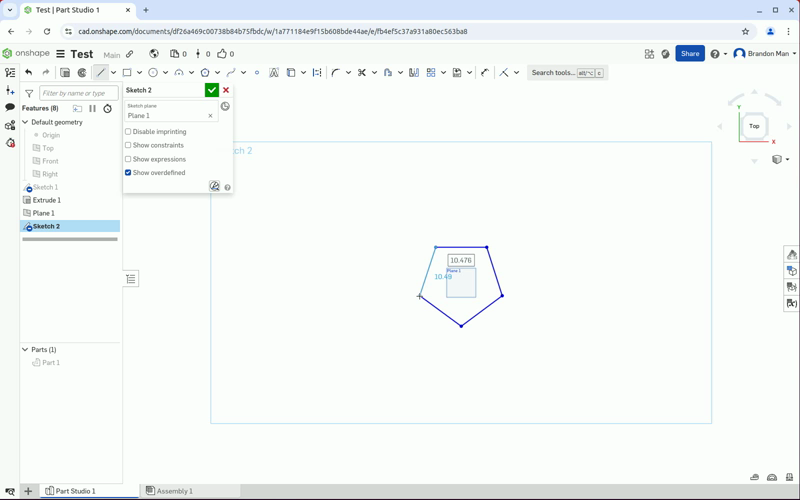
key(esc)
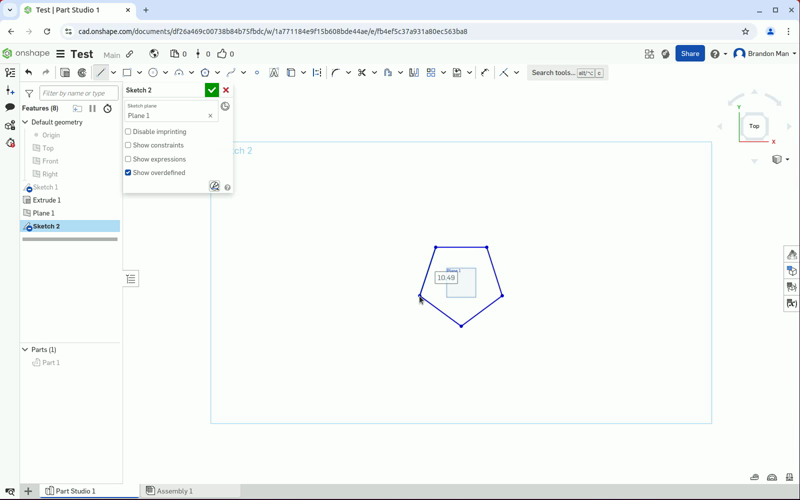
mouse_move(481, 299)
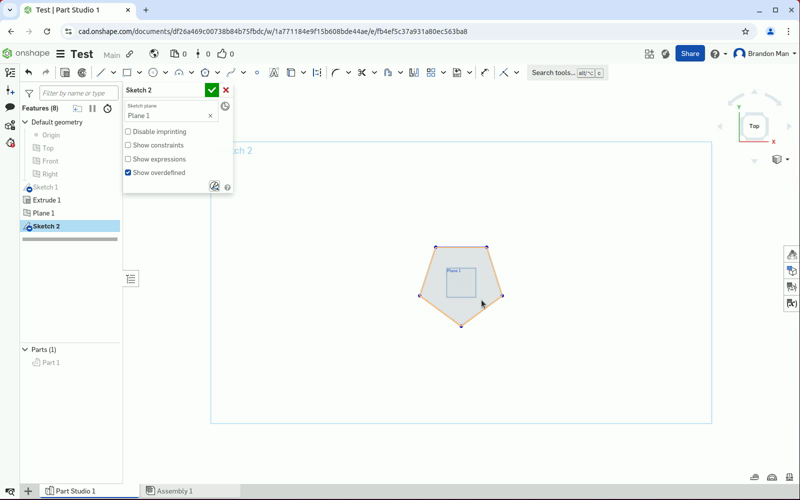
click(481, 299)
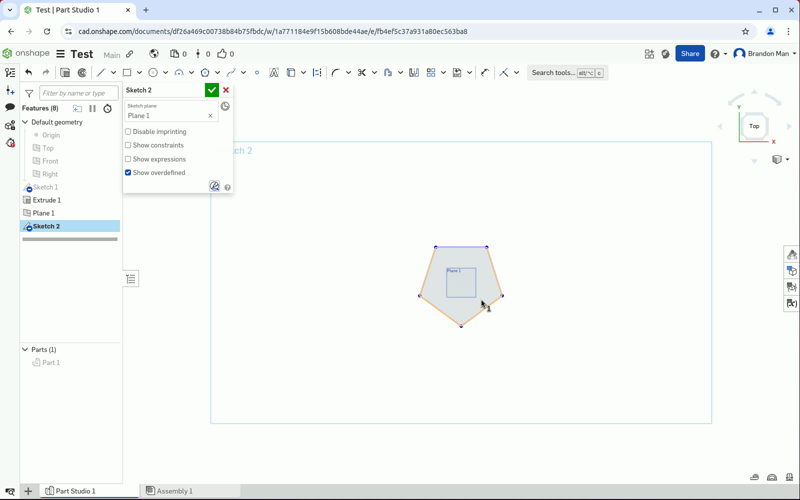
mouse_move(73, 352)
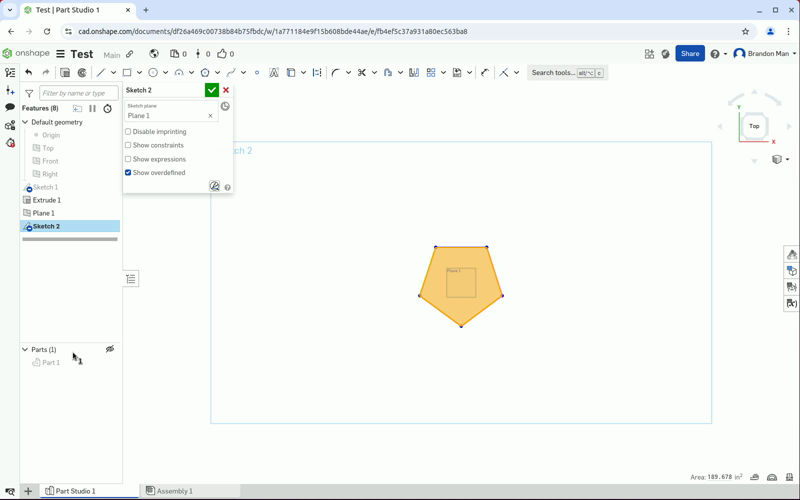
key(shift+y)
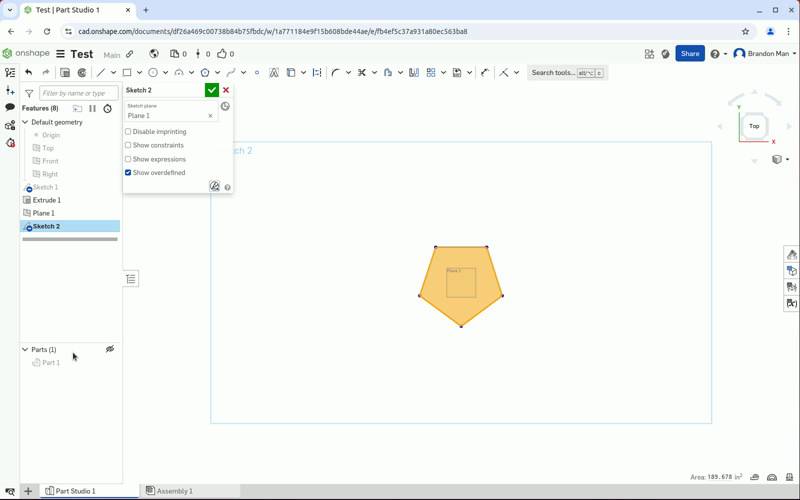
key(shift+e)
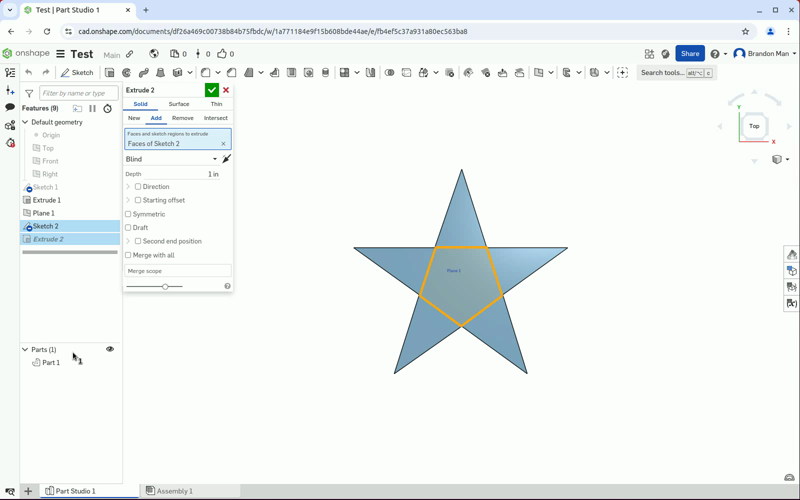
mouse_move(143, 106)
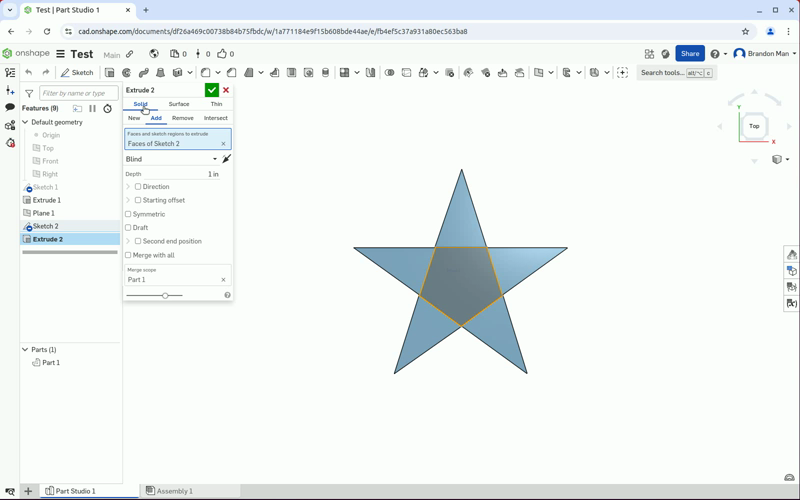
click(143, 106)
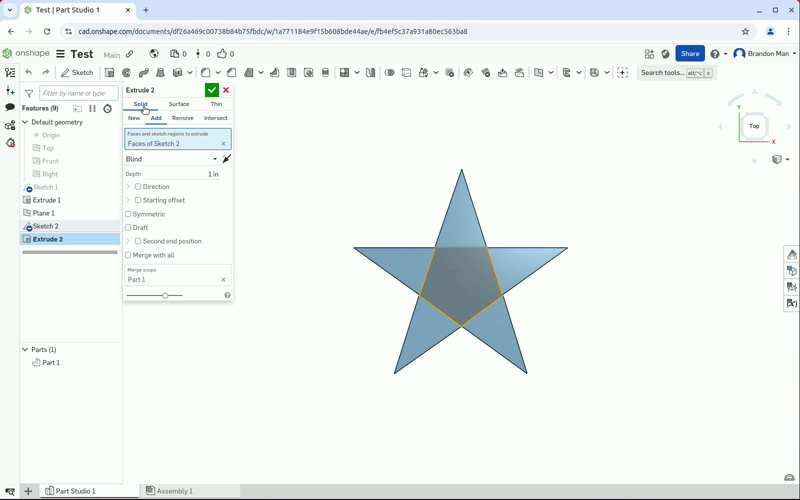
mouse_move(137, 120)
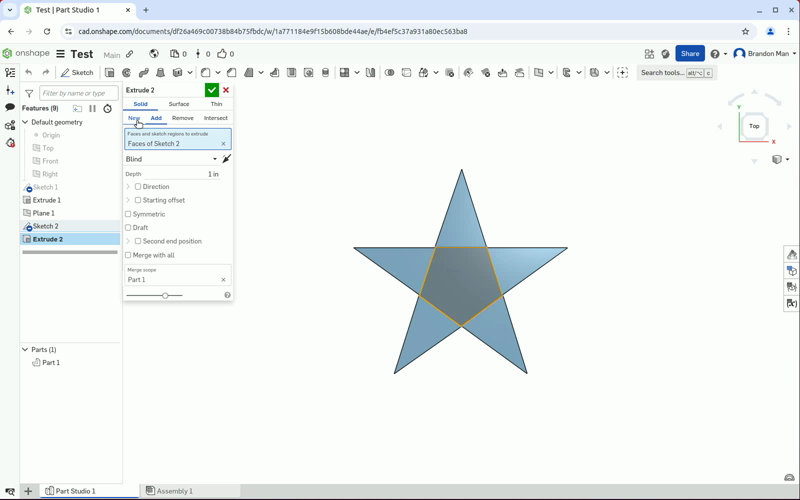
click(137, 120)
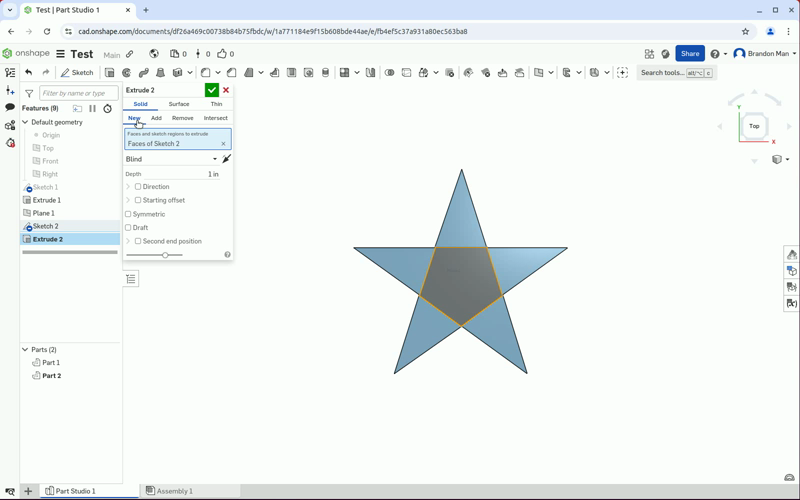
key(tab, 4)
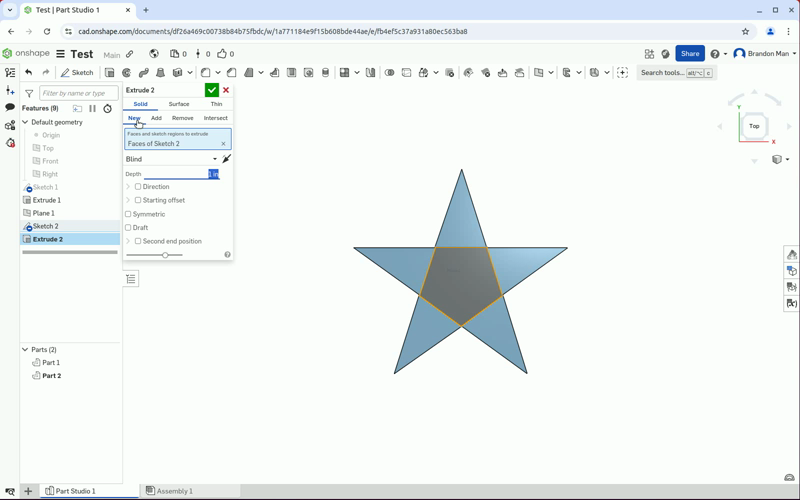
text(8.425)
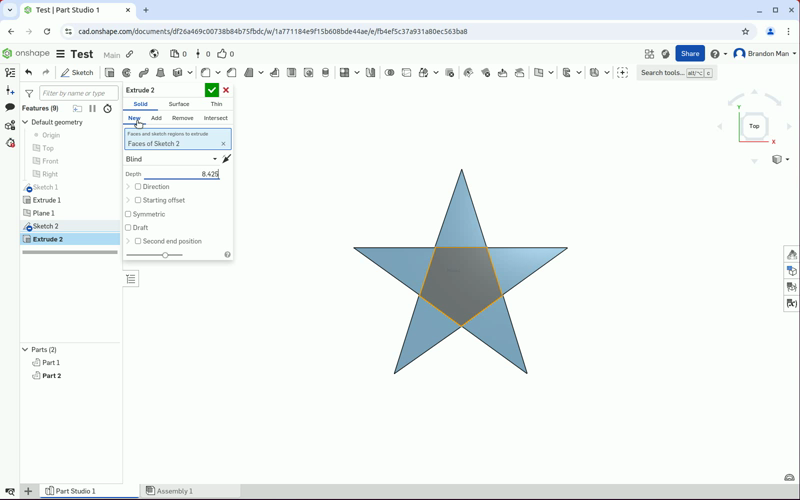
key(enter)
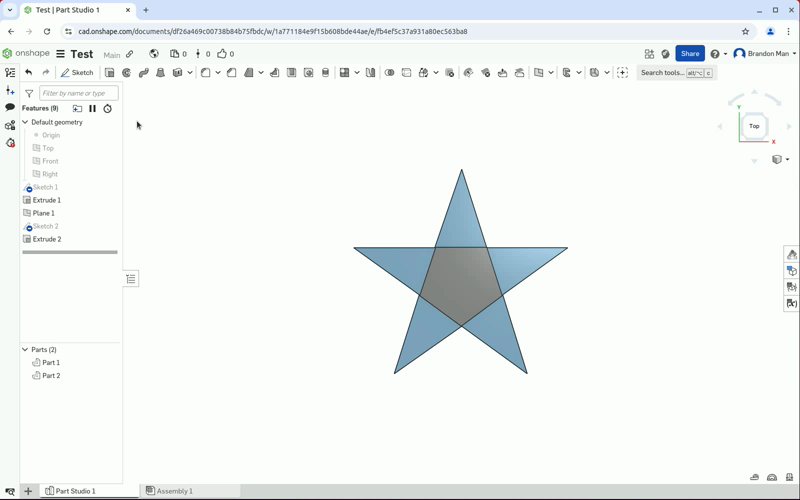
key(shift+h)
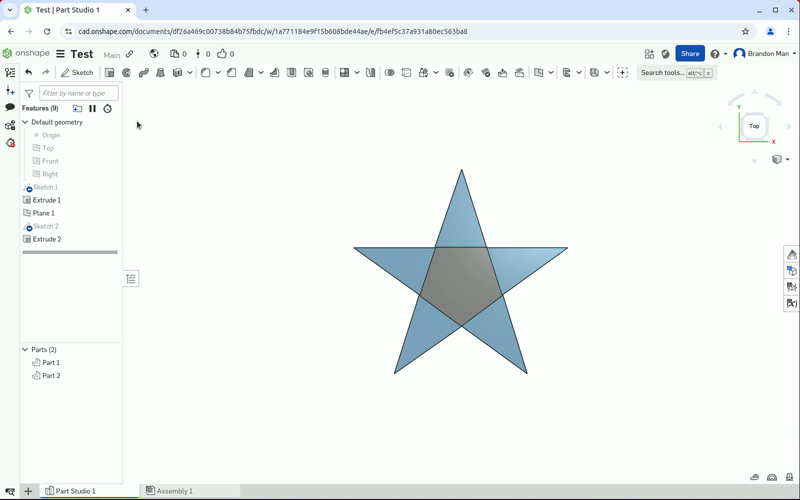
key(shift+h)
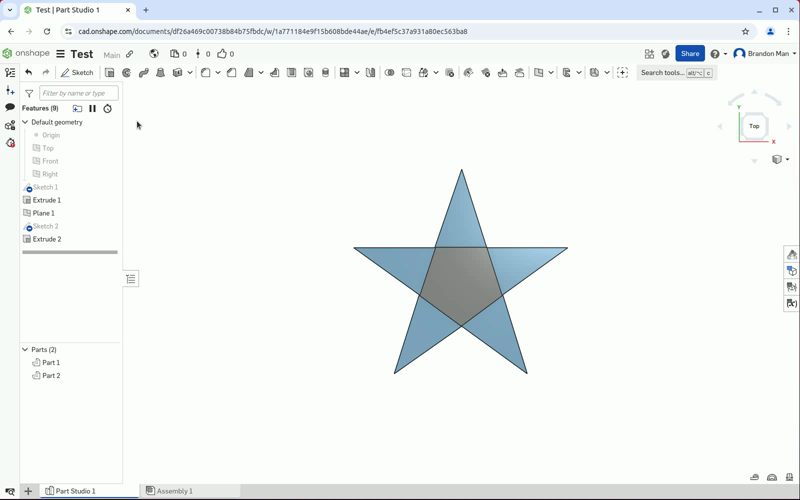
mouse_move(73, 189)
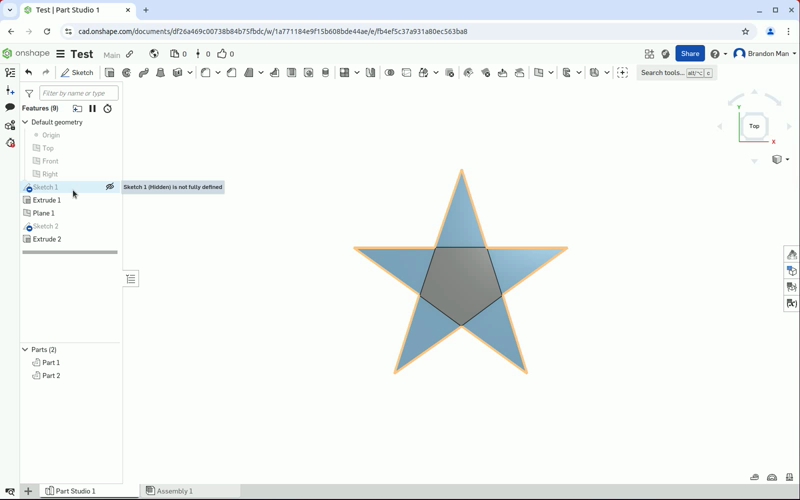
click(73, 189)
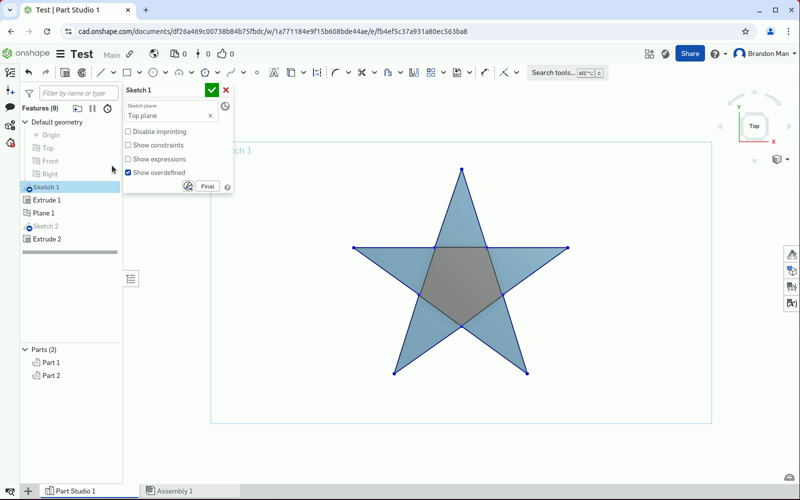
mouse_move(229, 92)
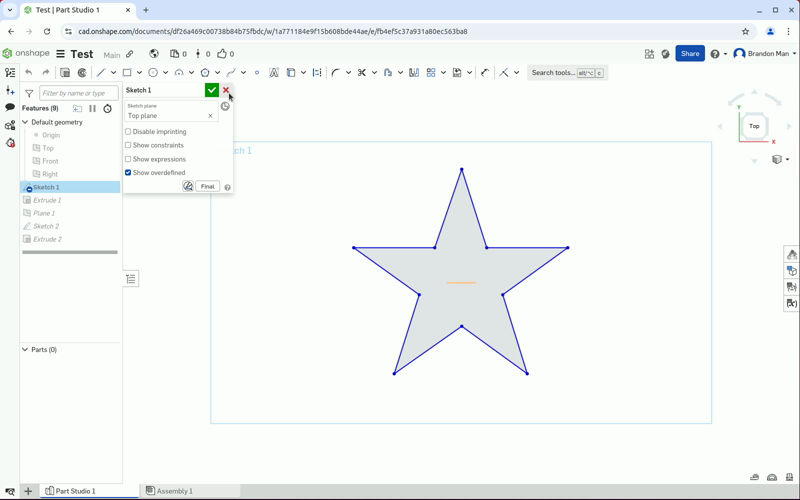
click(229, 92)
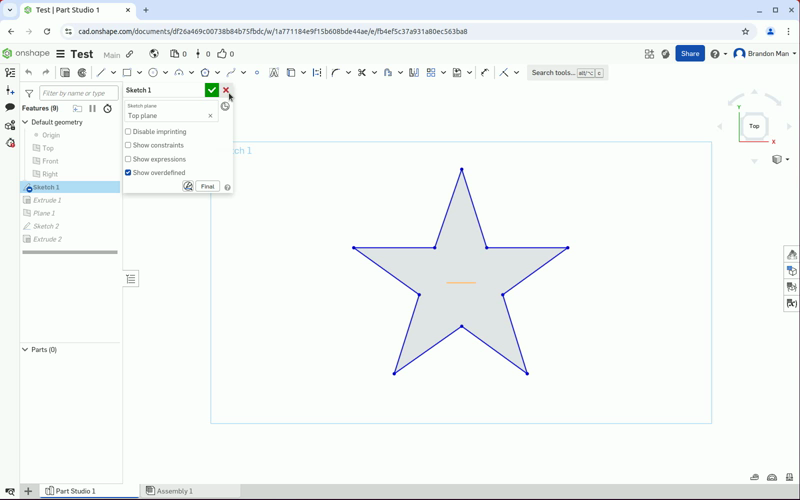
key(shift+s)
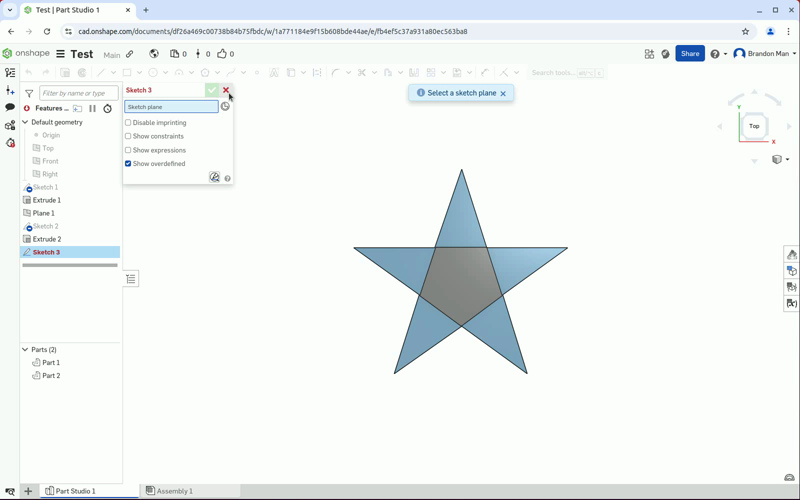
mouse_move(73, 150)
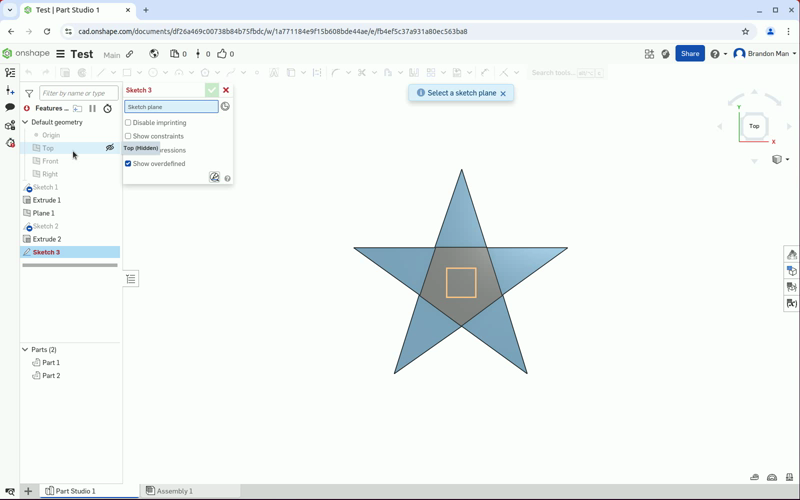
click(73, 150)
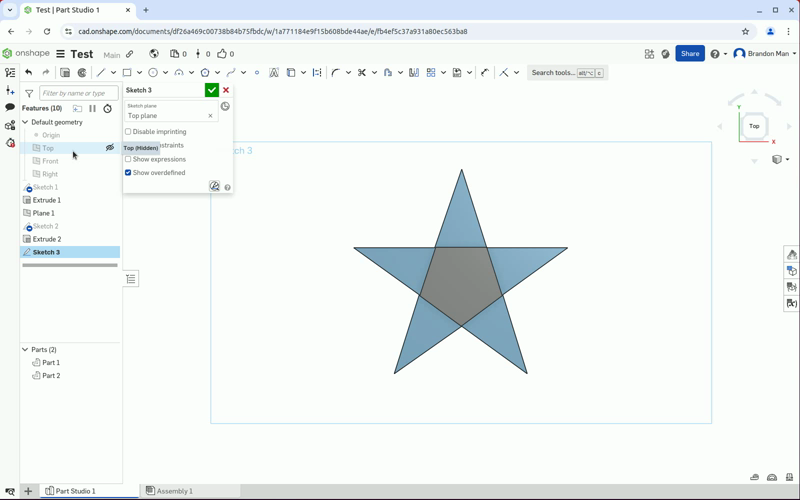
mouse_move(73, 352)
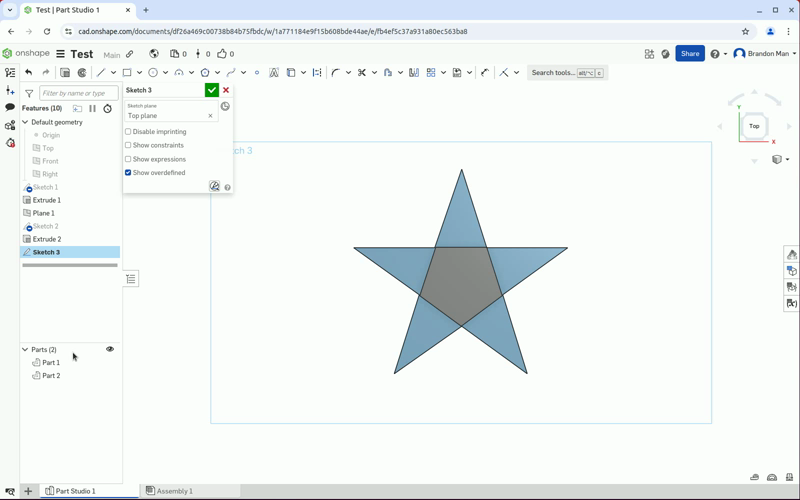
key(y)
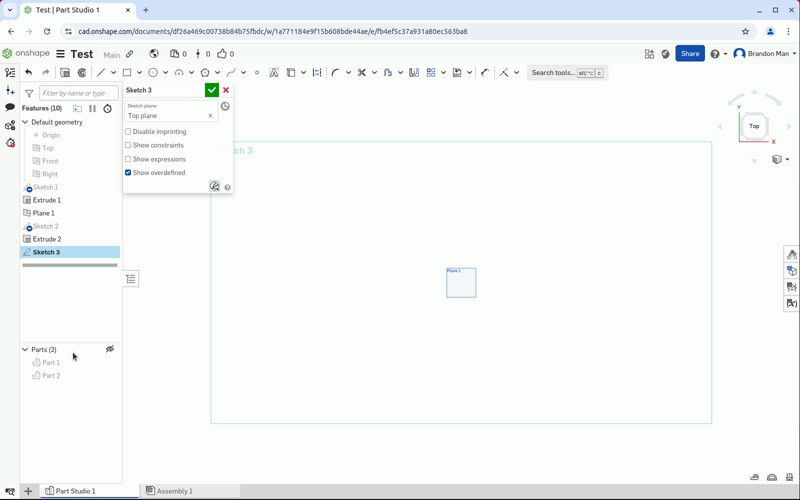
key(l)
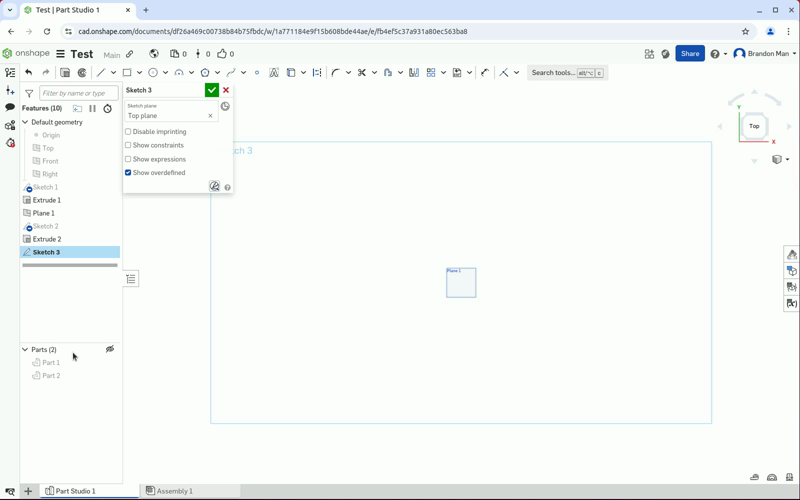
key_down(shift)
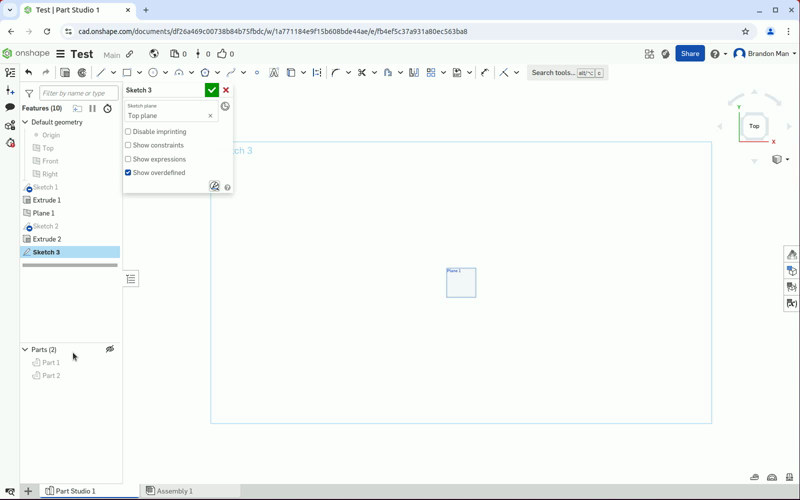
mouse_move(419, 295)
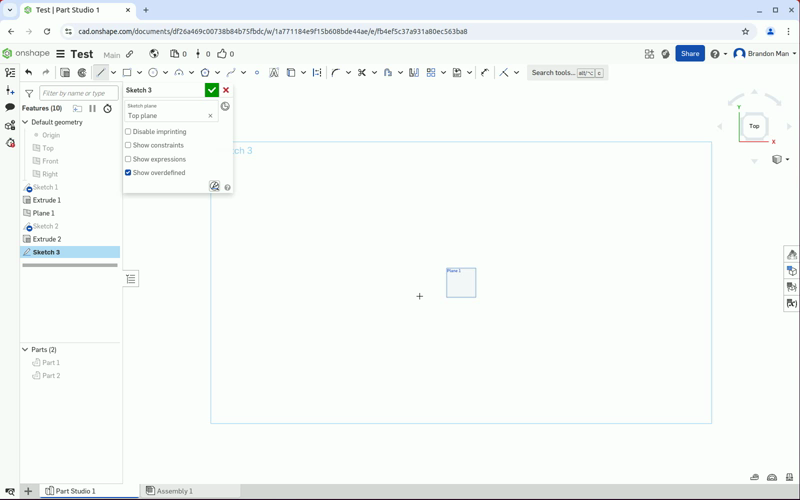
click(419, 295)
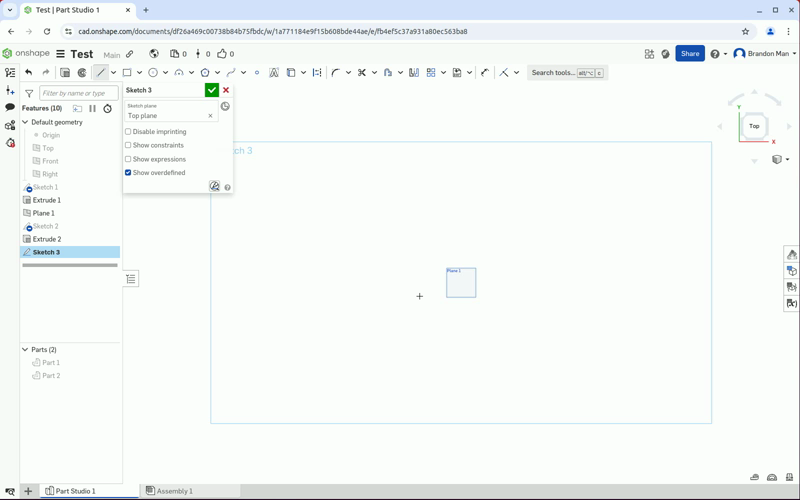
key_up(shift)
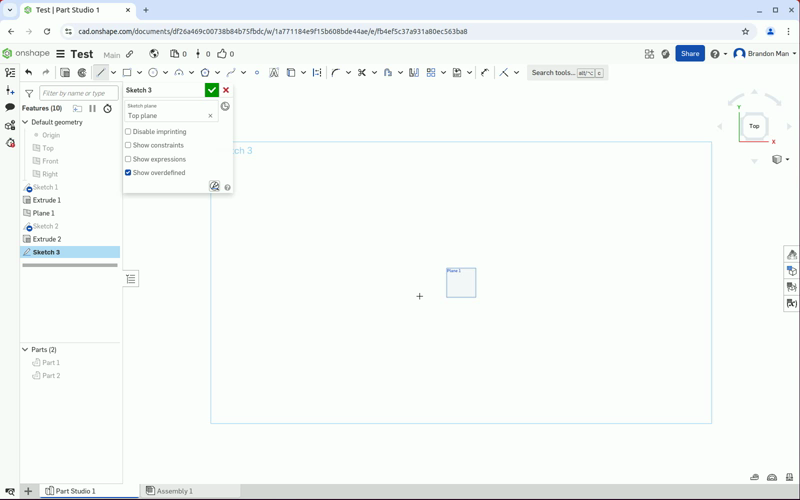
key_down(shift)
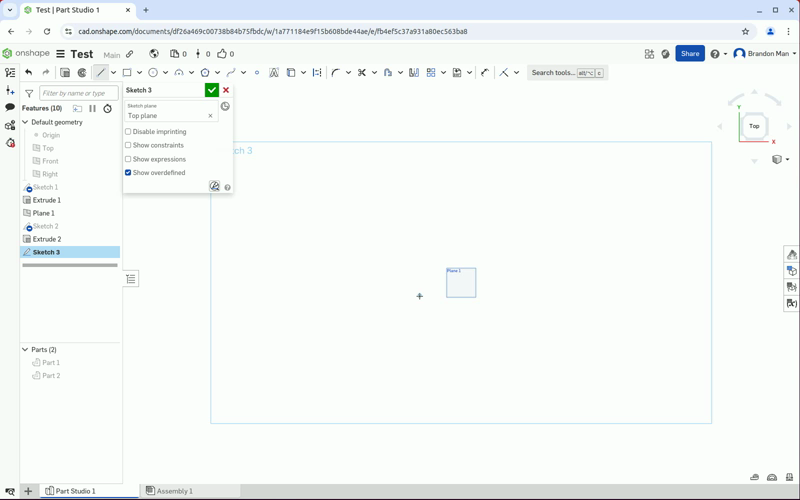
mouse_move(449, 295)
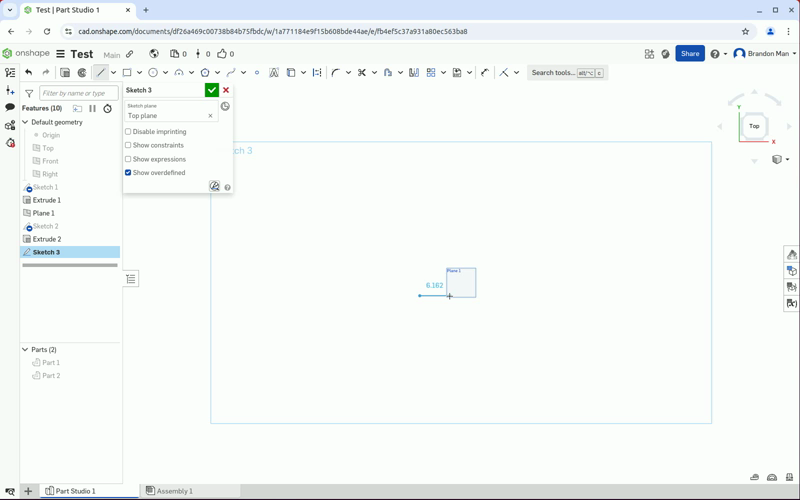
mouse_move(461, 326)
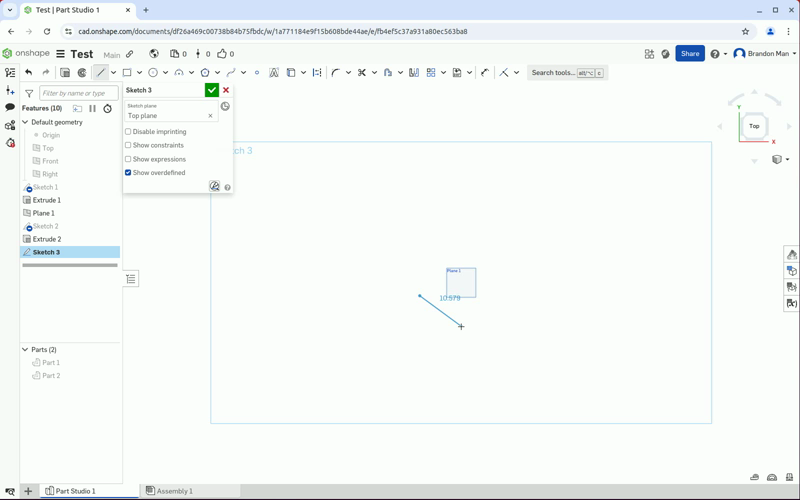
click(461, 326)
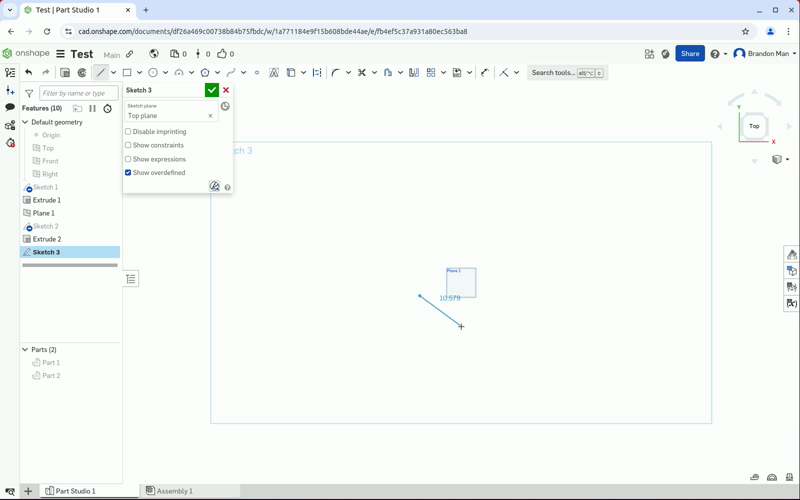
key_up(shift)
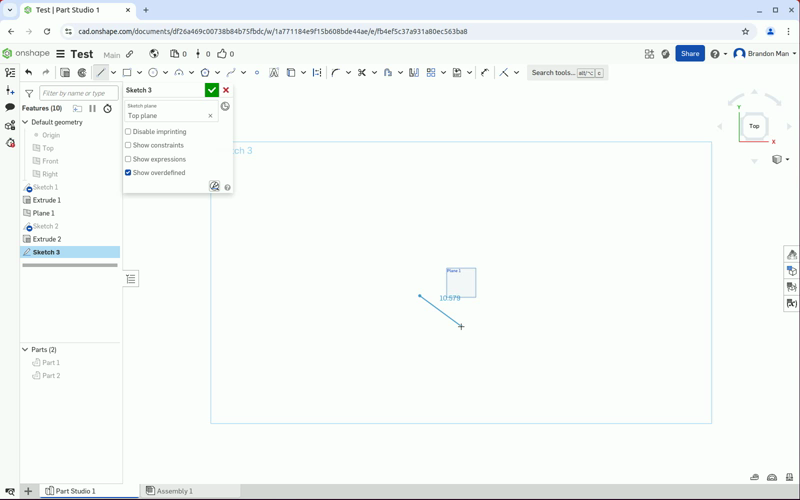
key_down(shift)
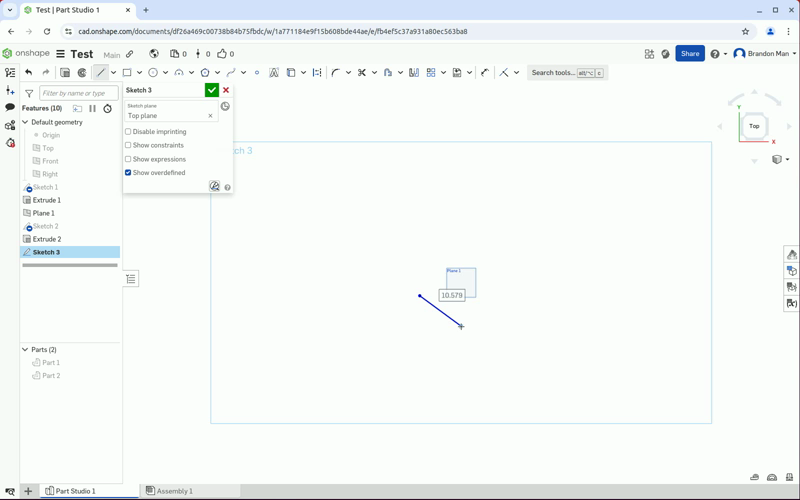
mouse_move(491, 326)
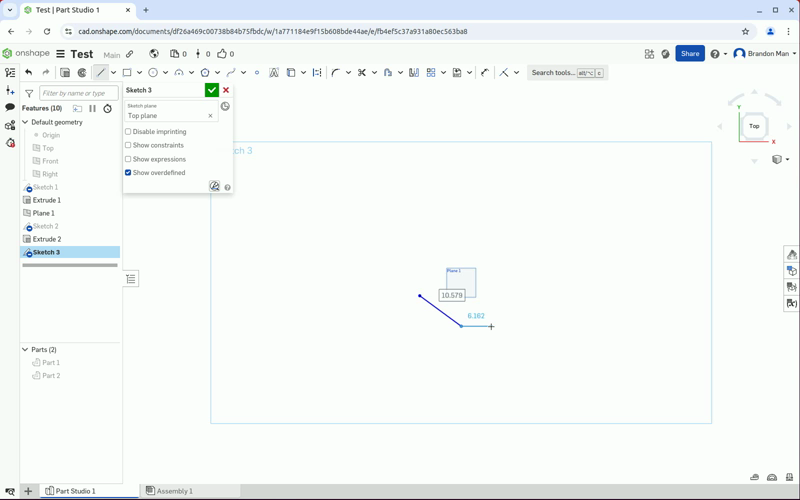
mouse_move(502, 295)
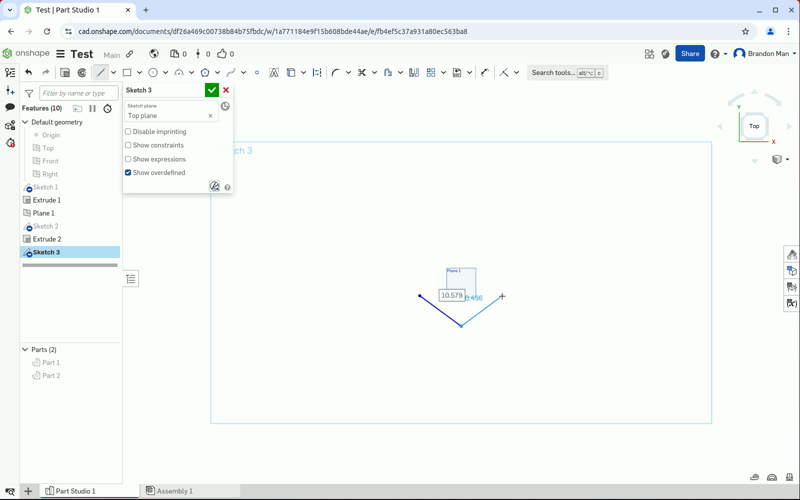
click(502, 295)
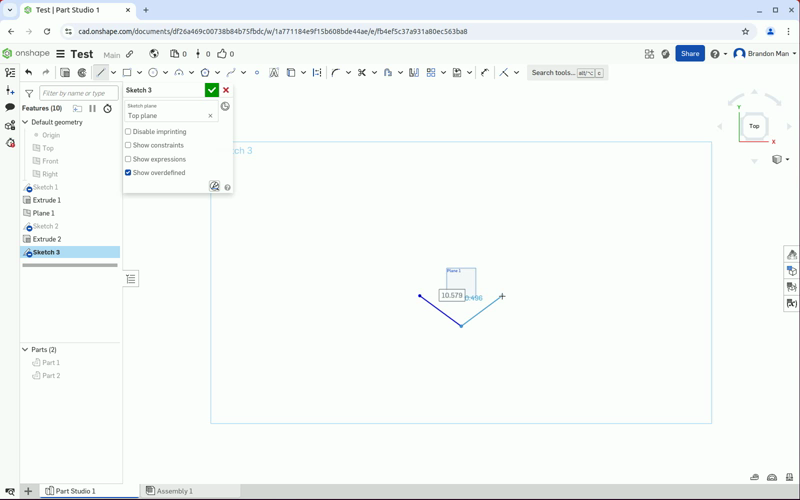
key_up(shift)
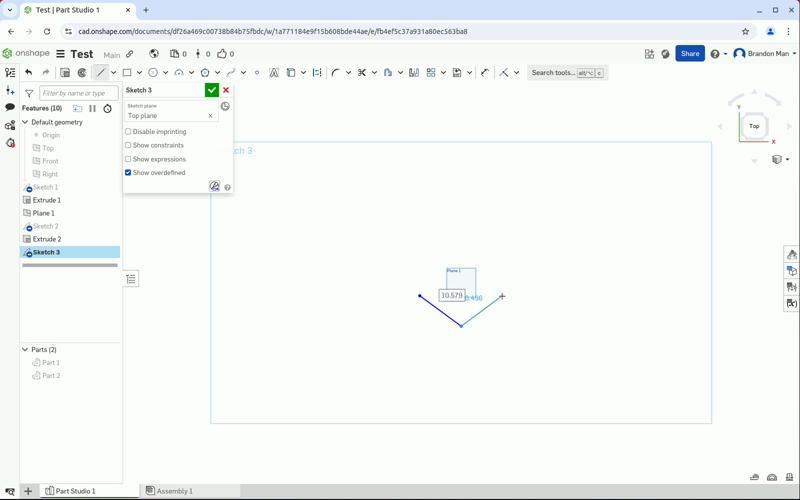
key_down(shift)
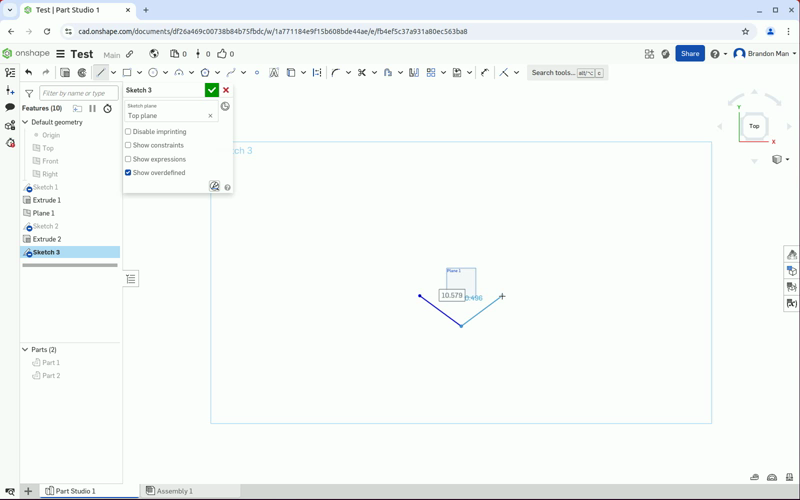
mouse_move(532, 295)
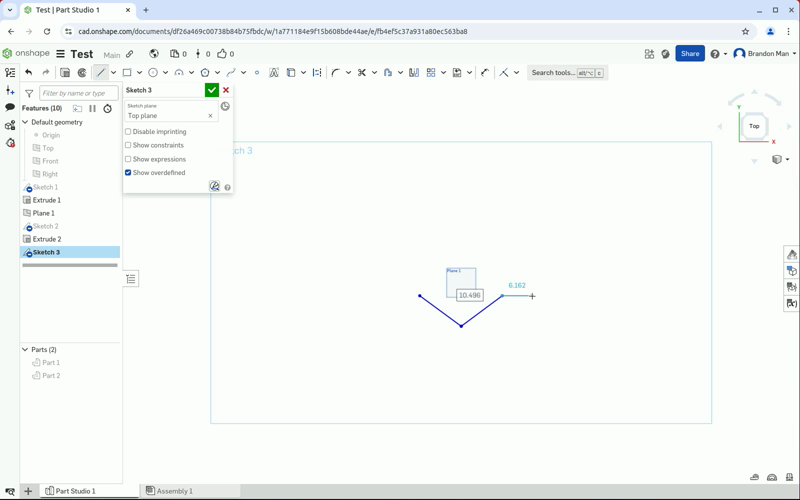
mouse_move(486, 247)
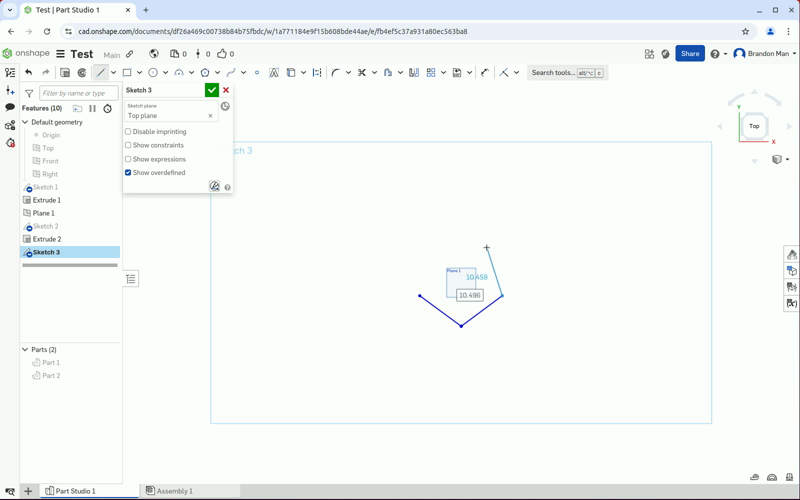
click(486, 247)
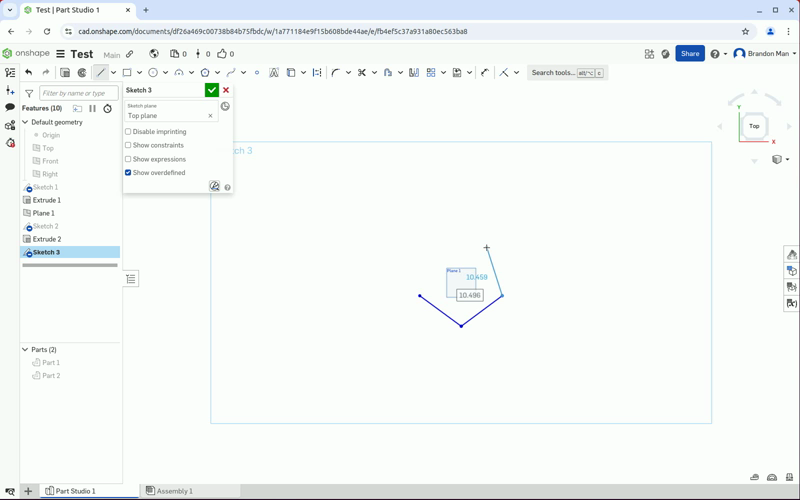
key_up(shift)
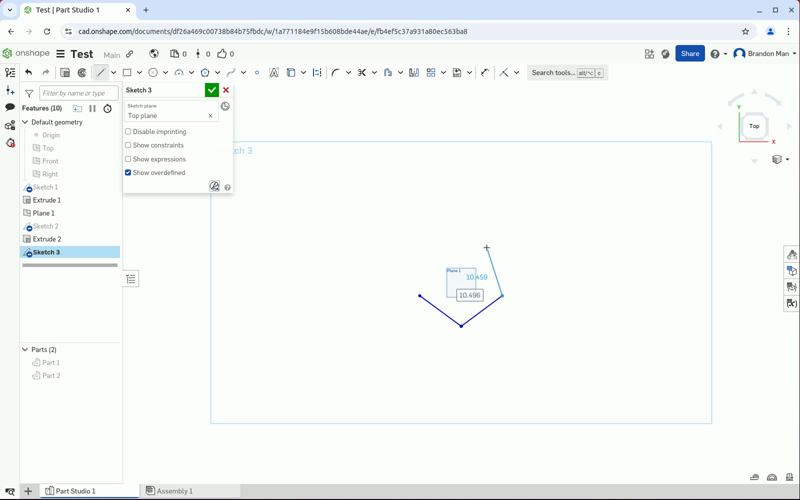
key_down(shift)
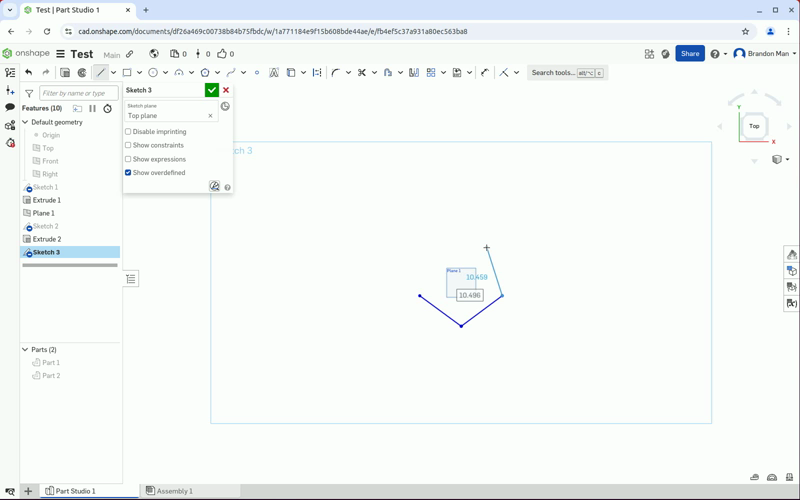
mouse_move(516, 247)
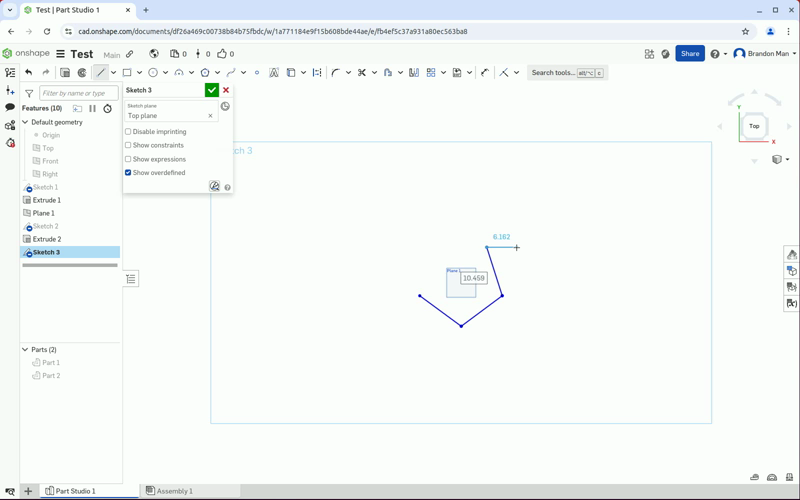
mouse_move(435, 247)
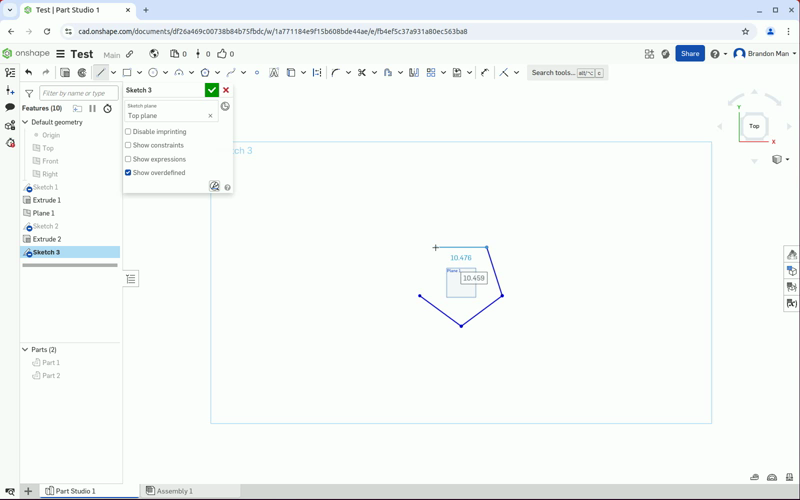
click(435, 247)
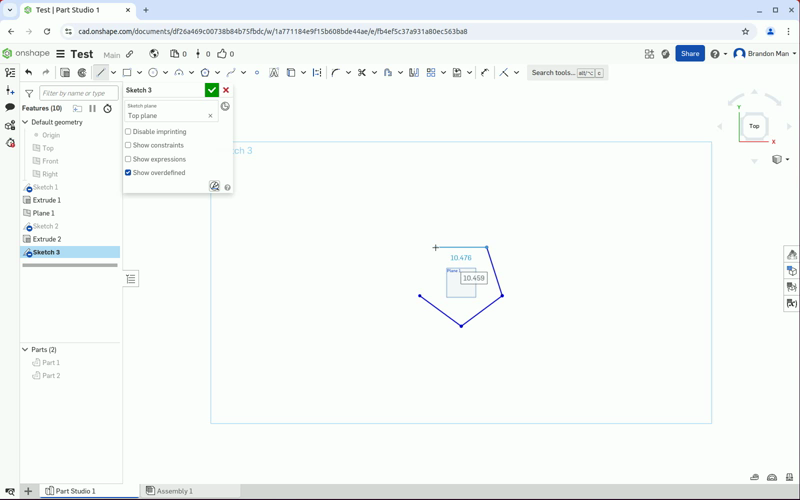
key_up(shift)
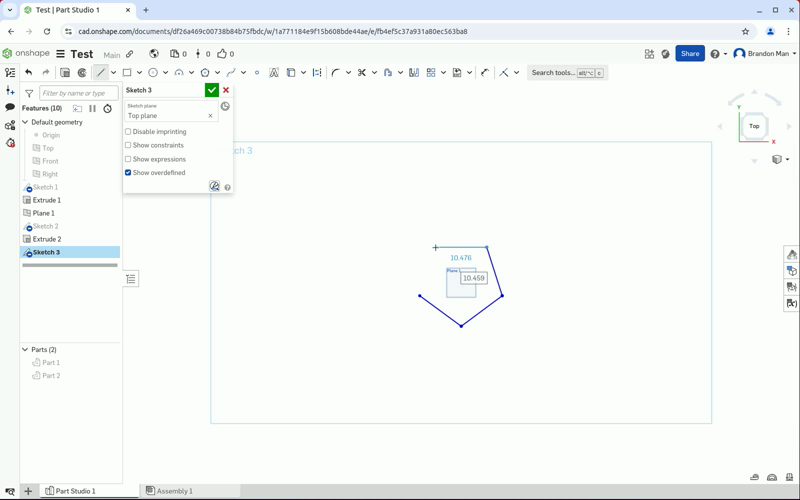
mouse_move(465, 247)
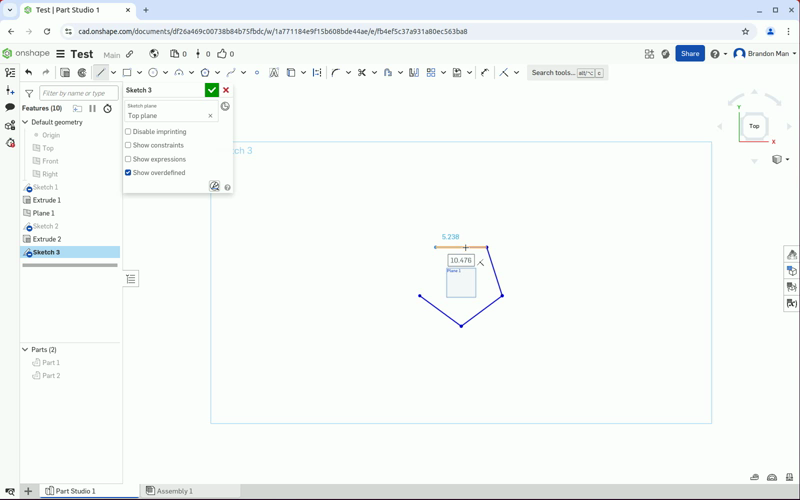
key_down(shift)
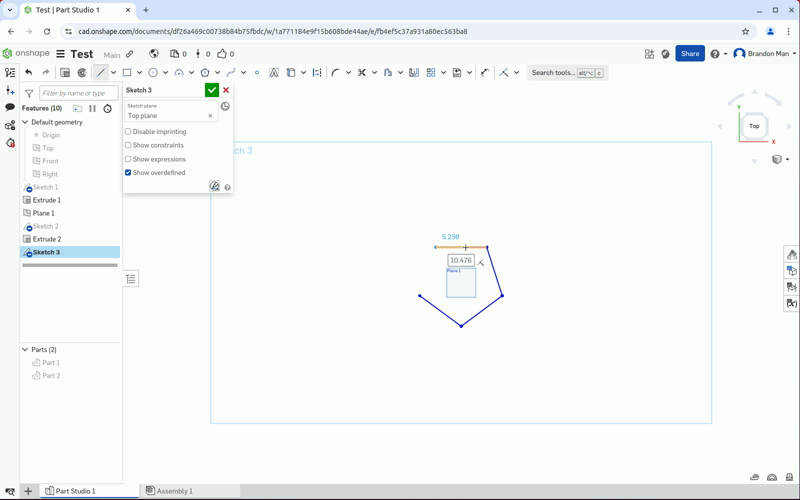
mouse_move(419, 295)
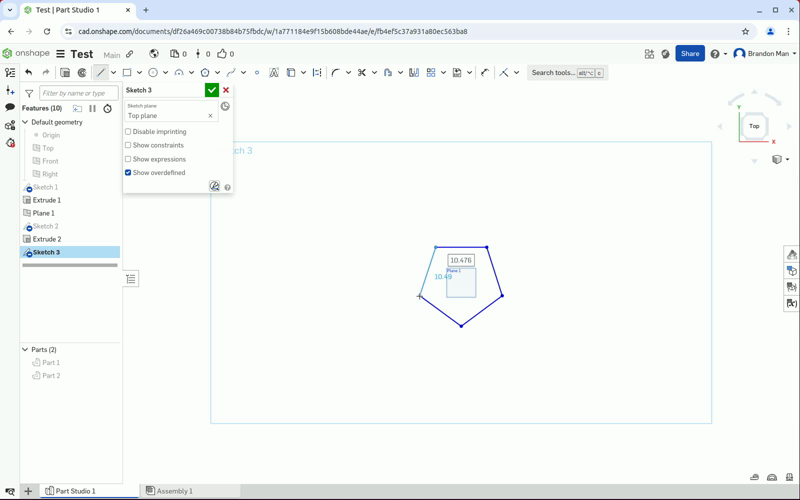
key_up(shift)
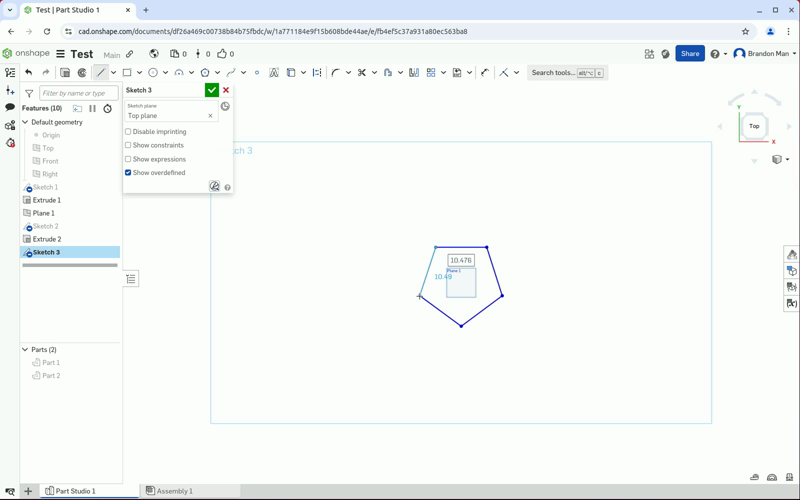
click(419, 295)
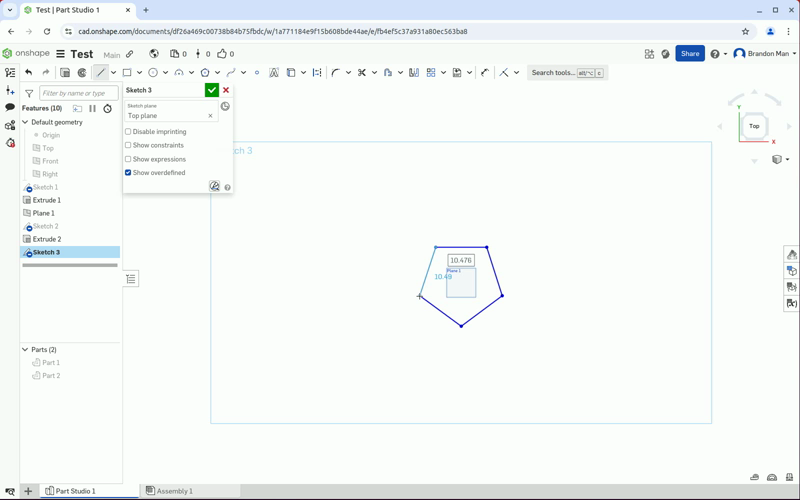
key(esc)
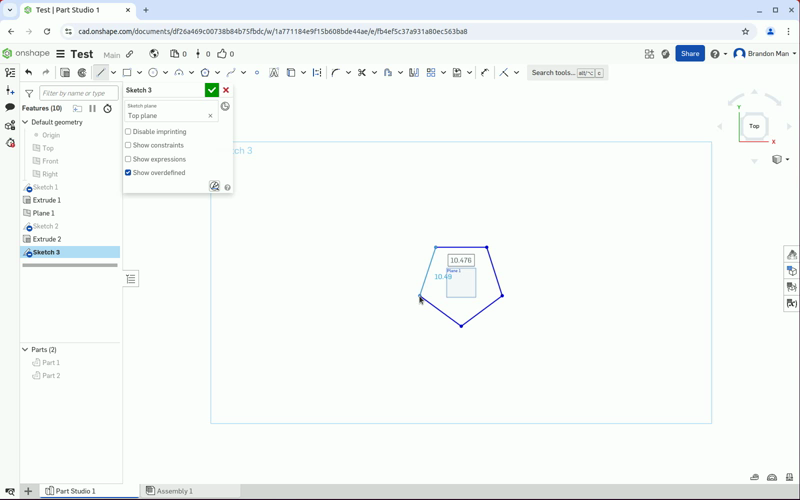
mouse_move(465, 280)
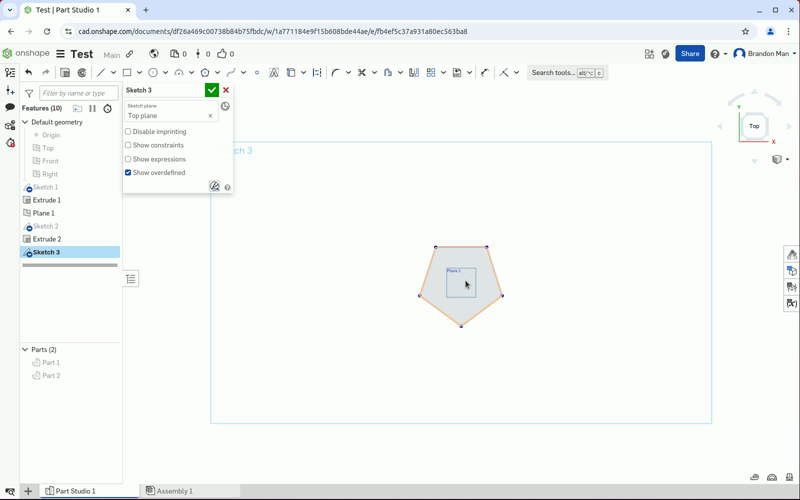
click(465, 280)
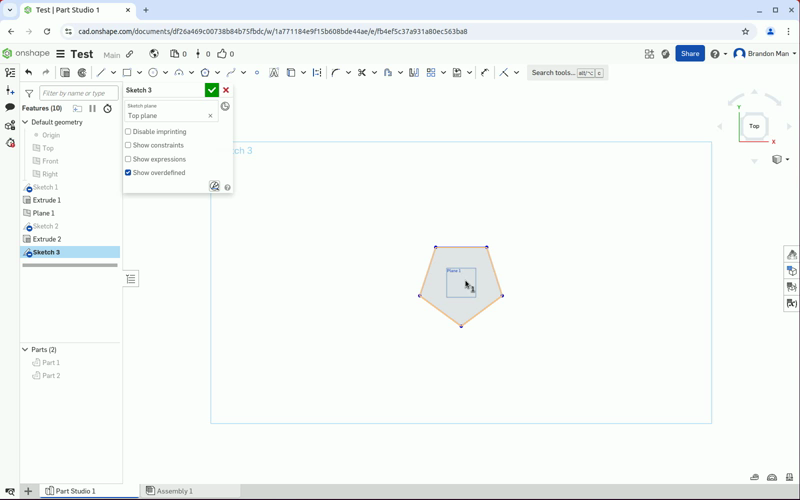
mouse_move(73, 352)
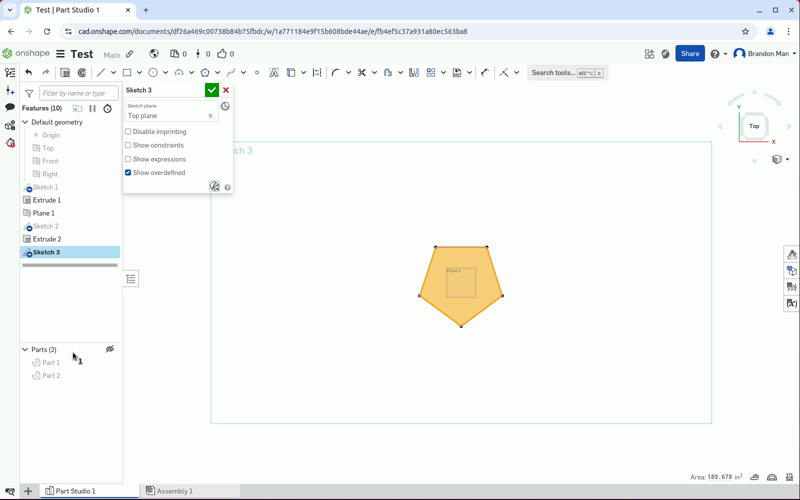
key(shift+y)
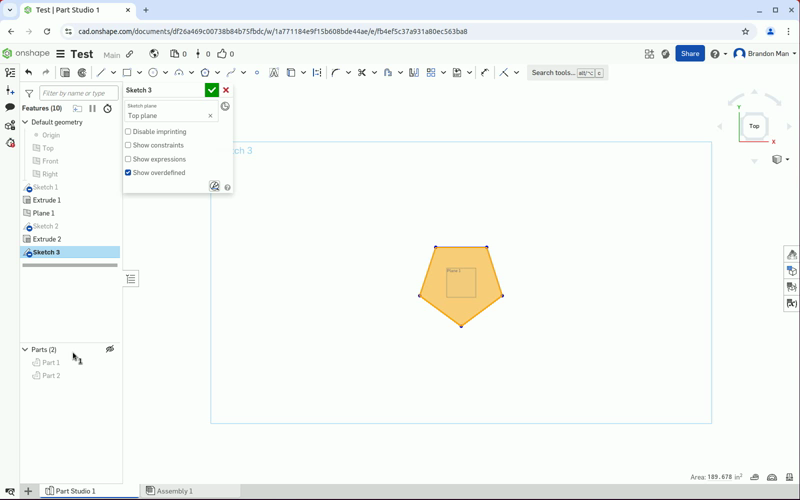
key(shift+e)
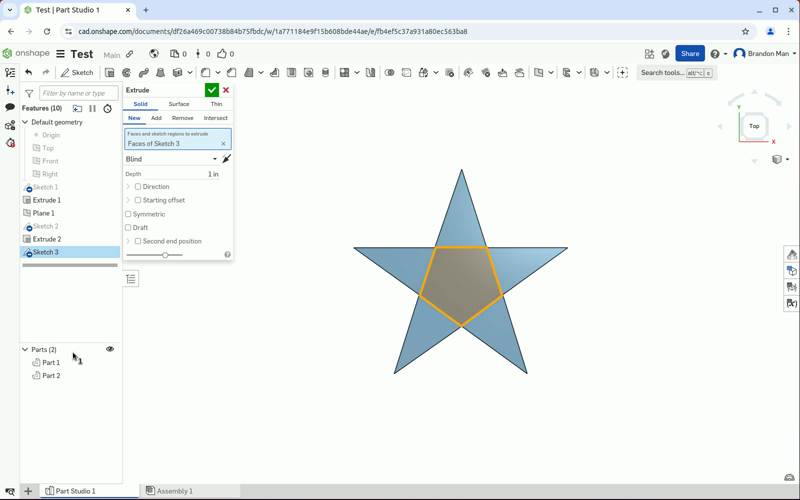
mouse_move(143, 106)
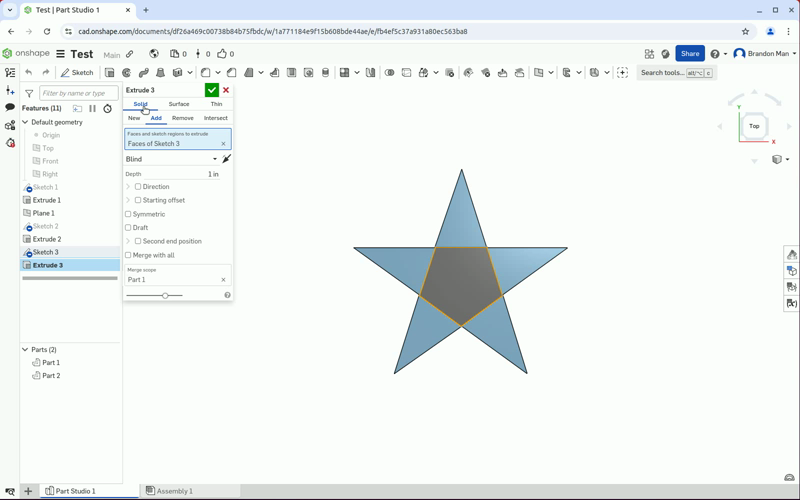
click(143, 106)
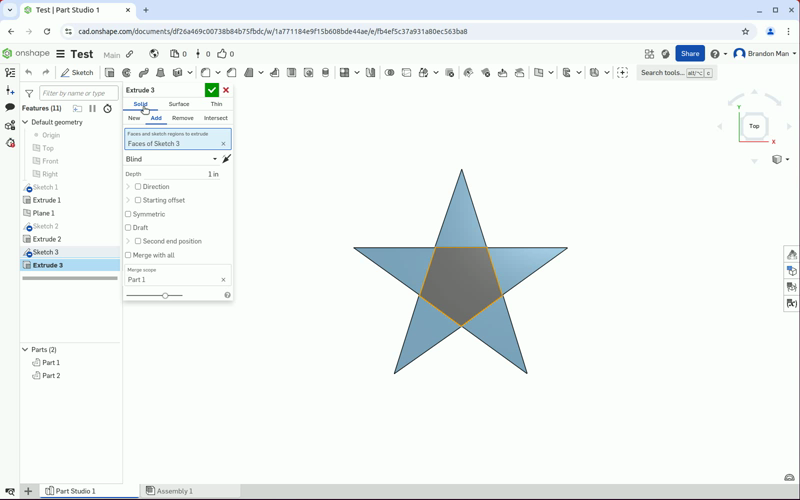
mouse_move(137, 120)
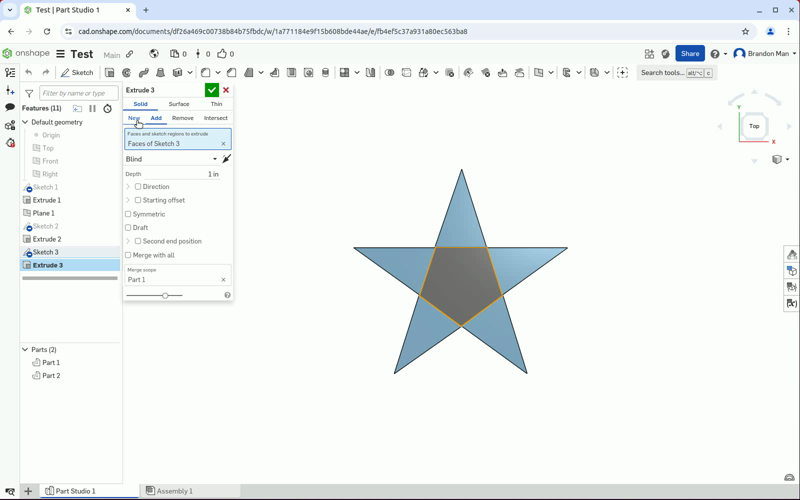
click(137, 120)
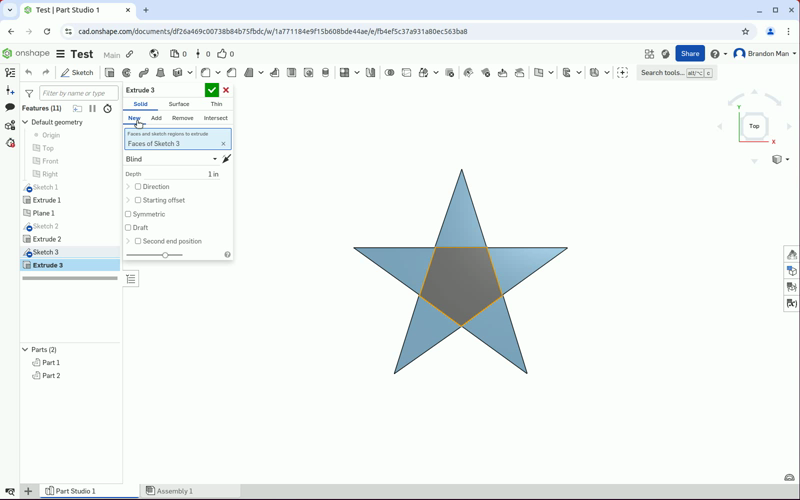
key(tab, 4)
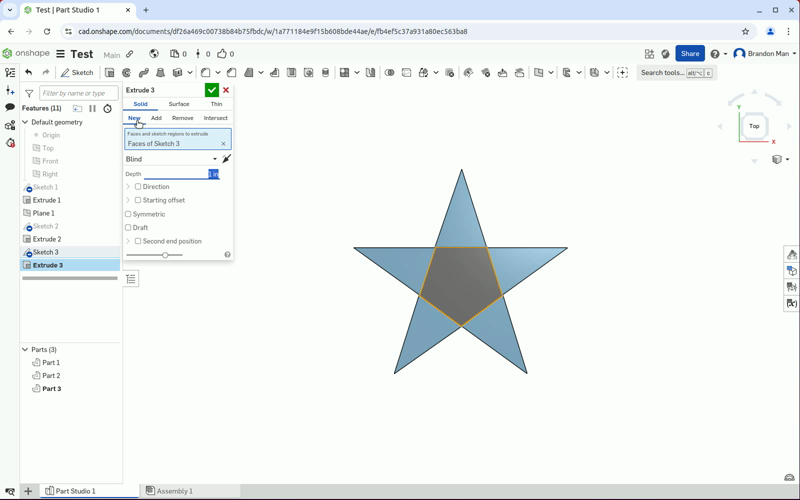
text(-12.517)
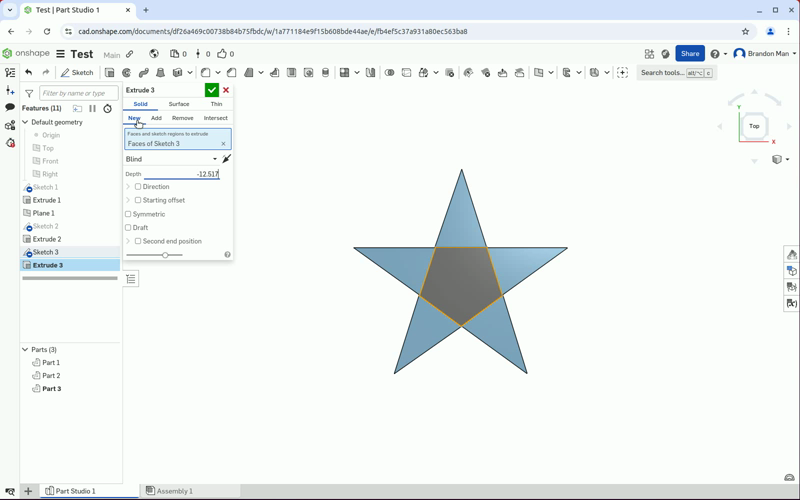
key(enter)
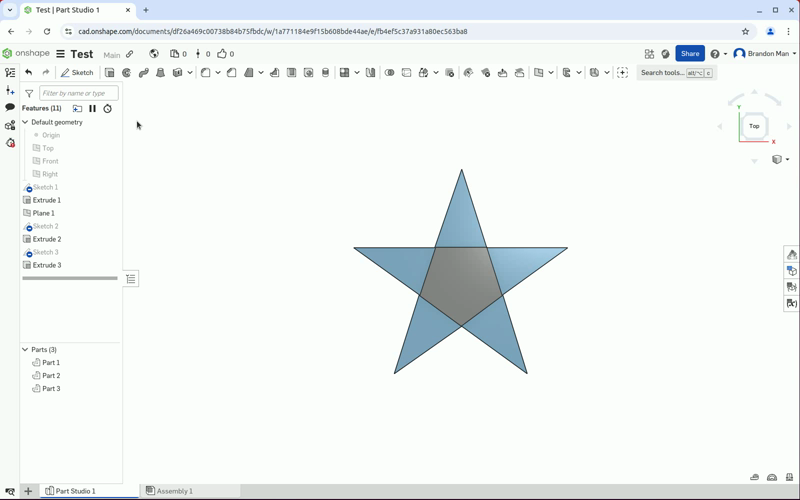
key(shift+h)
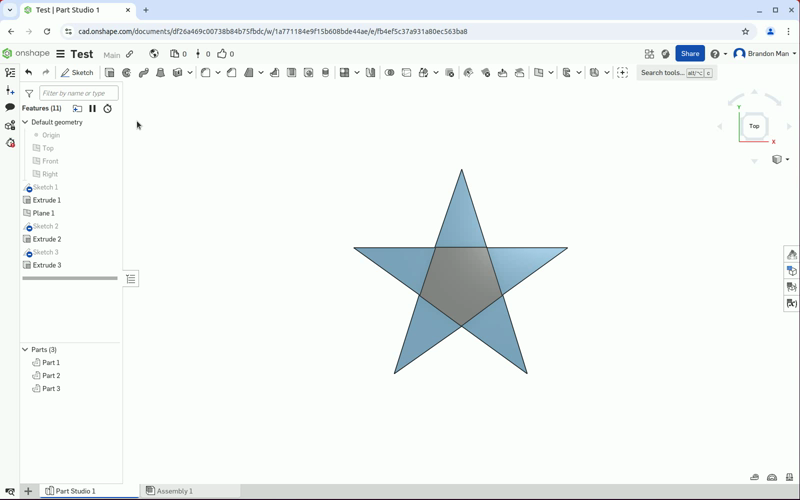
key(shift+h)
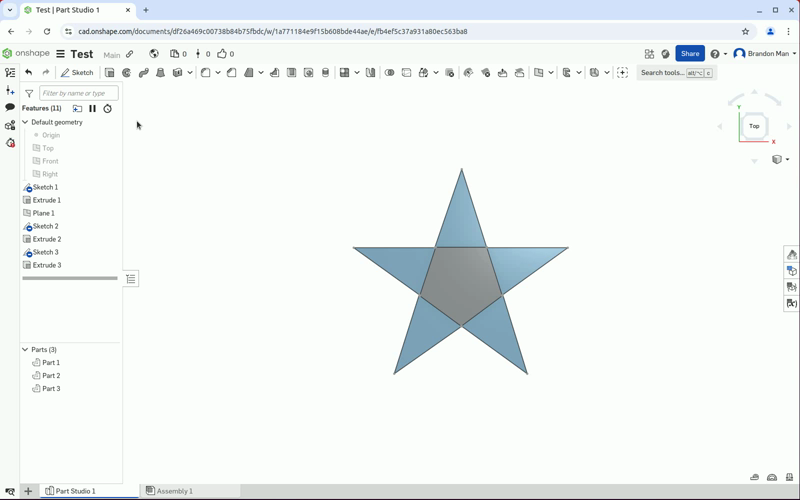
key(shift+7)
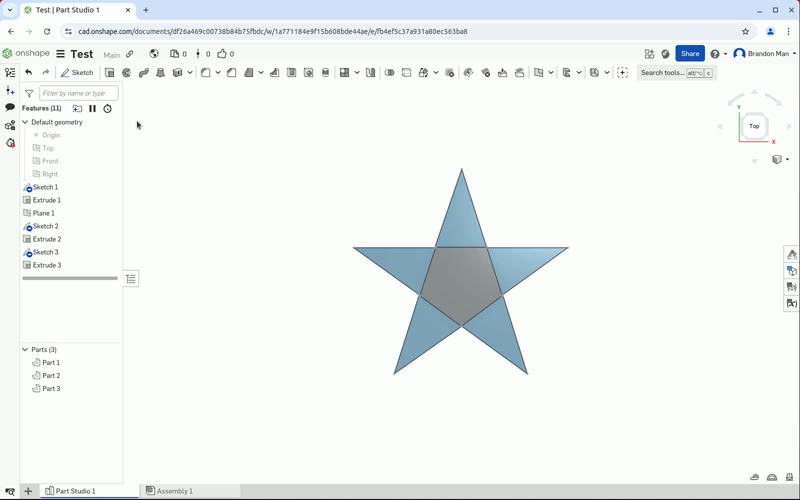
key(up, 3)
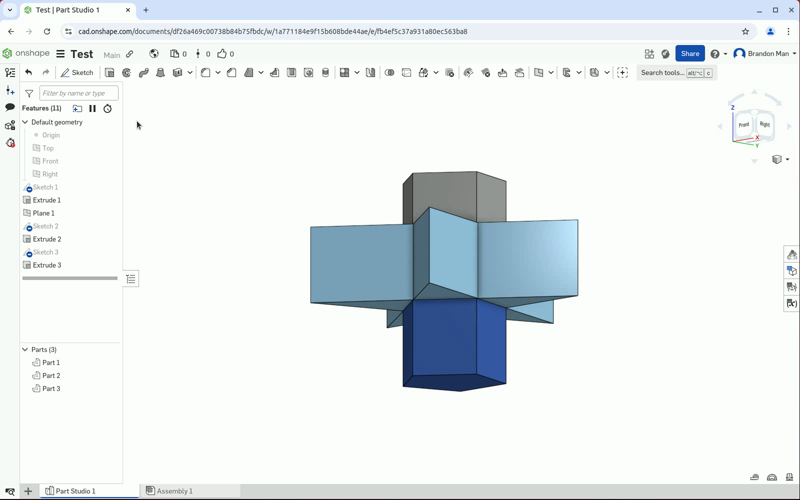
key(left, 3)
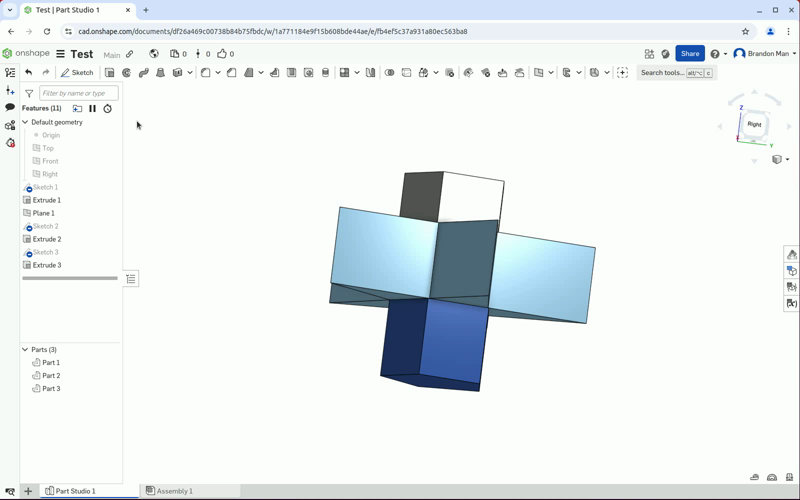
key(right, 3)
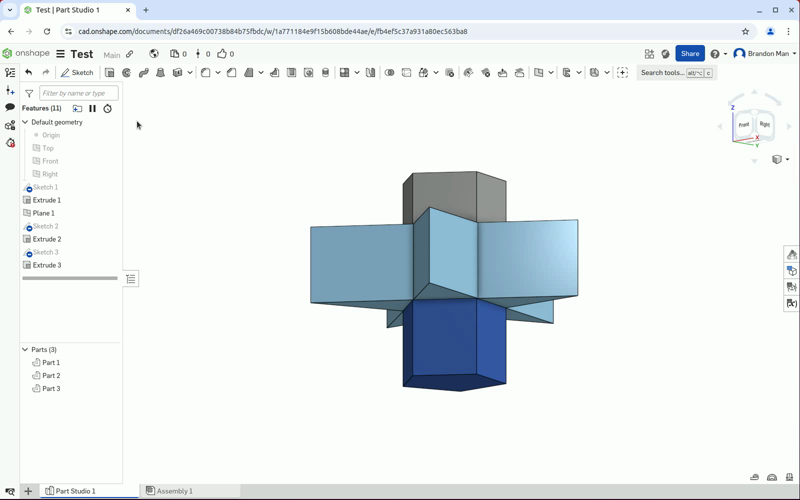
key(down, 3)
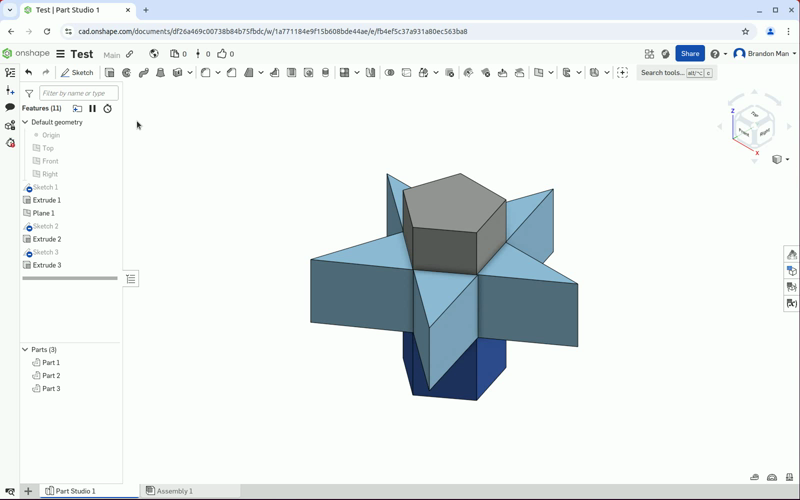
mouse_move(73, 189)
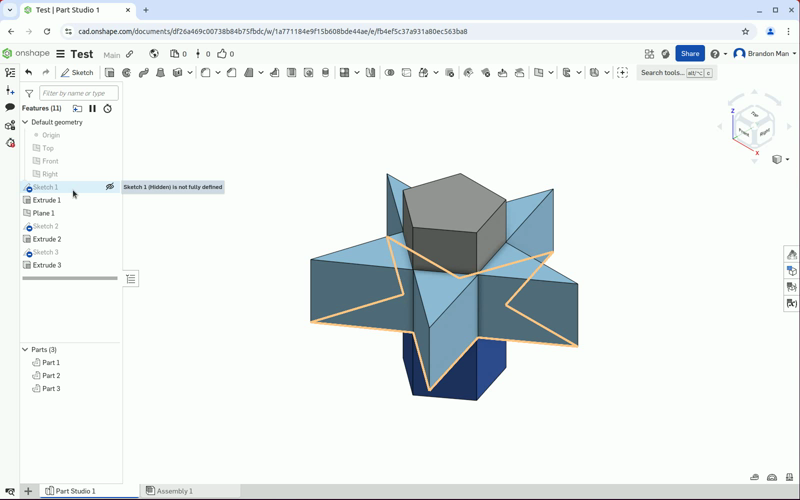
click(73, 189)